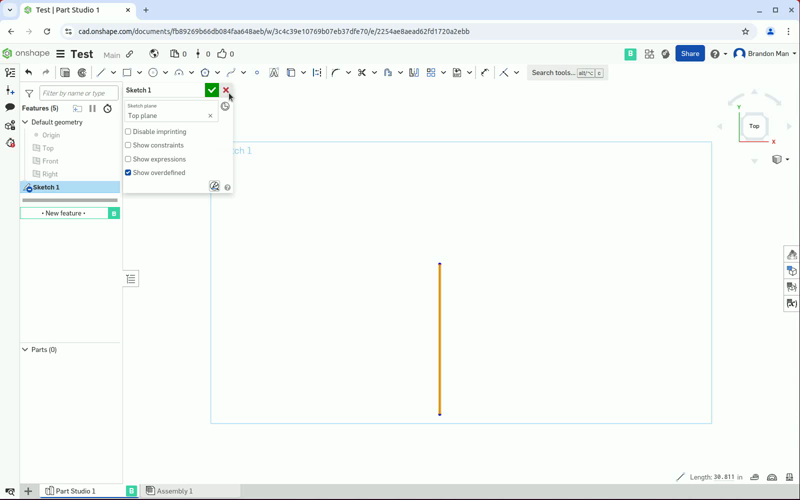
key(shift+h)
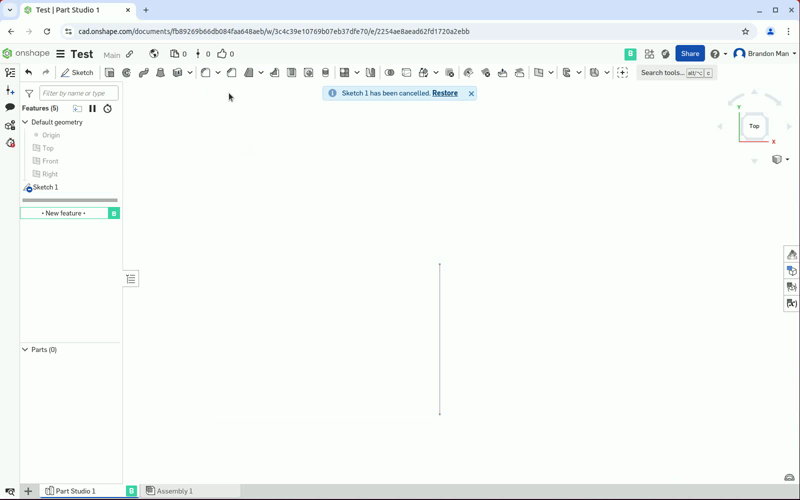
key(shift+s)
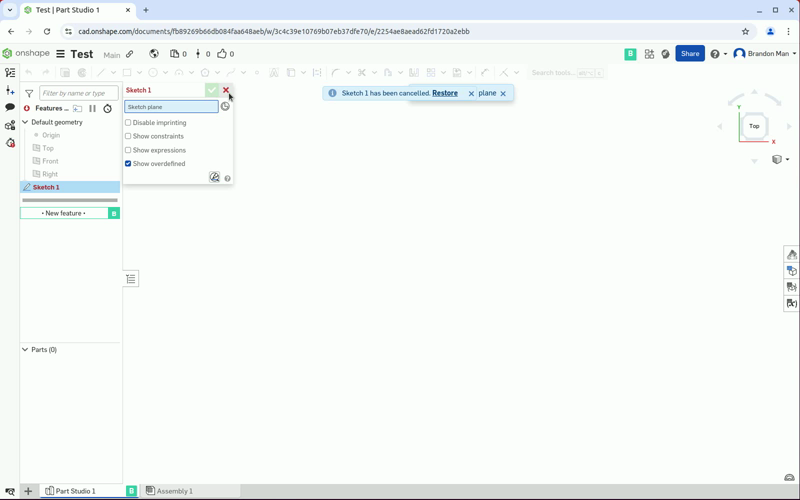
mouse_move(73, 150)
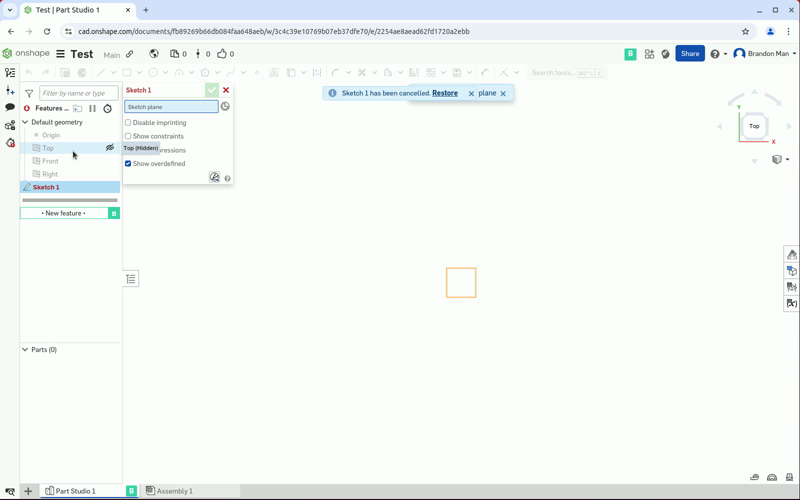
click(73, 150)
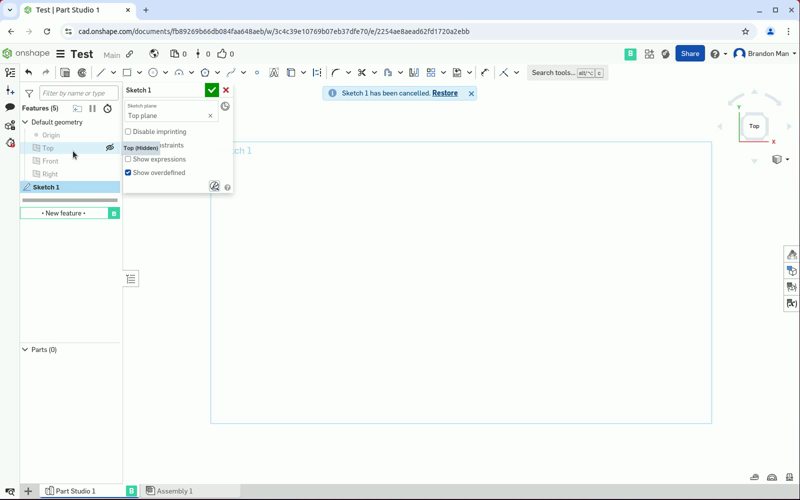
mouse_move(73, 352)
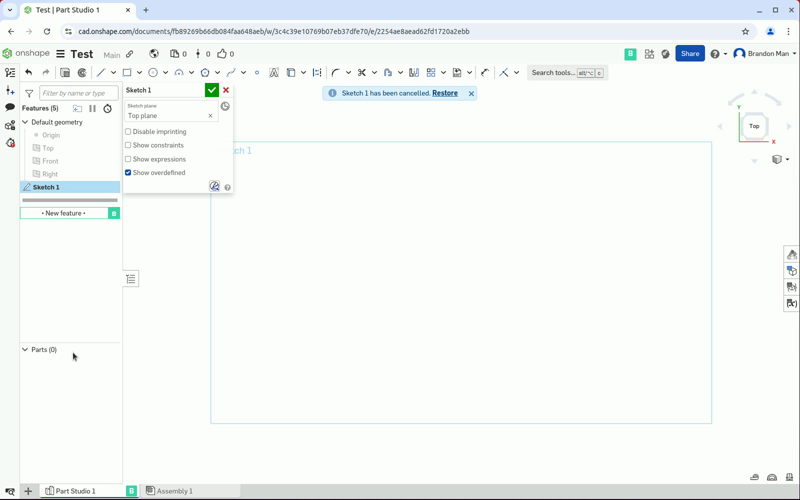
key(y)
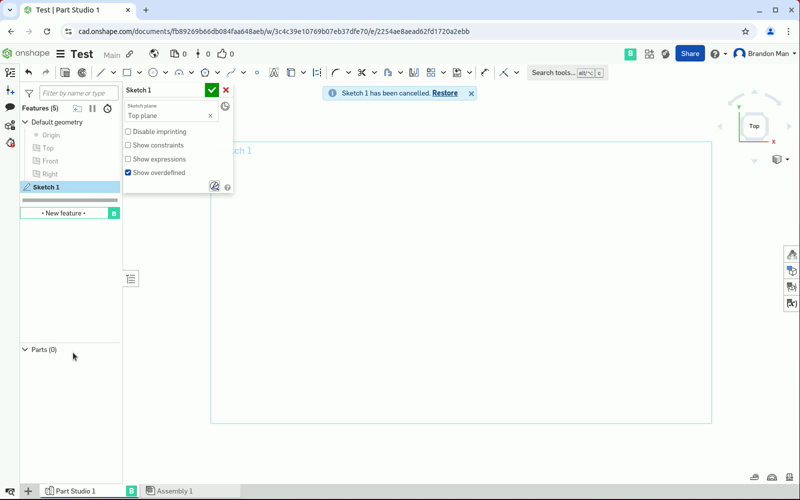
key(l)
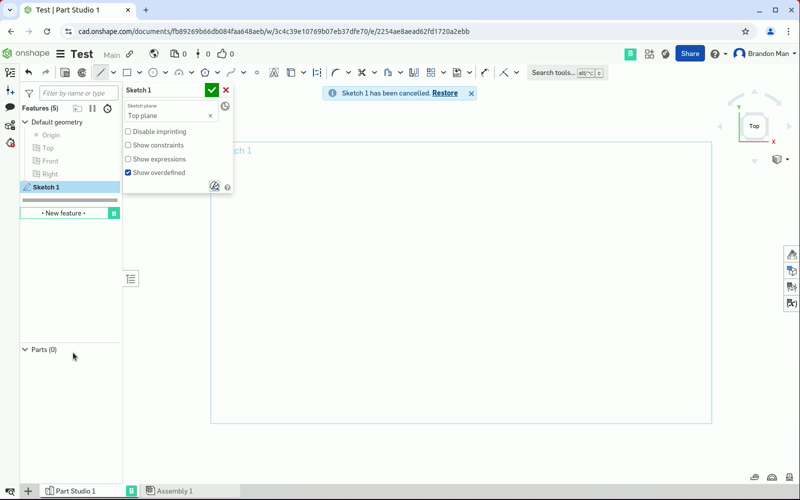
key_down(shift)
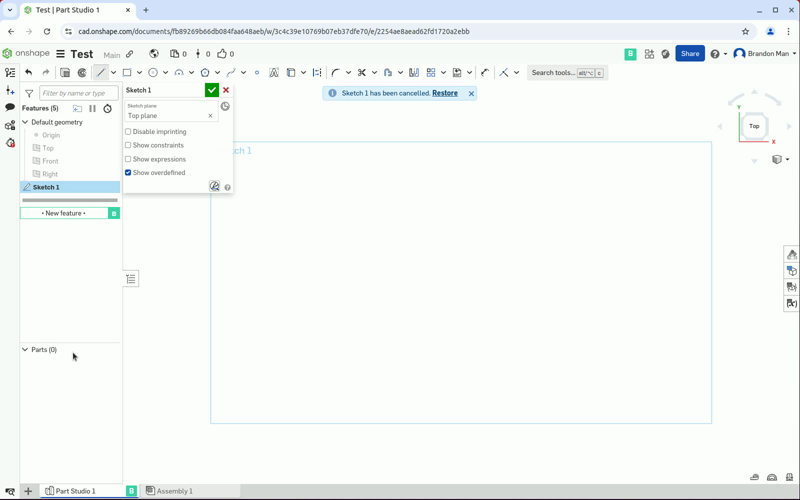
mouse_move(348, 218)
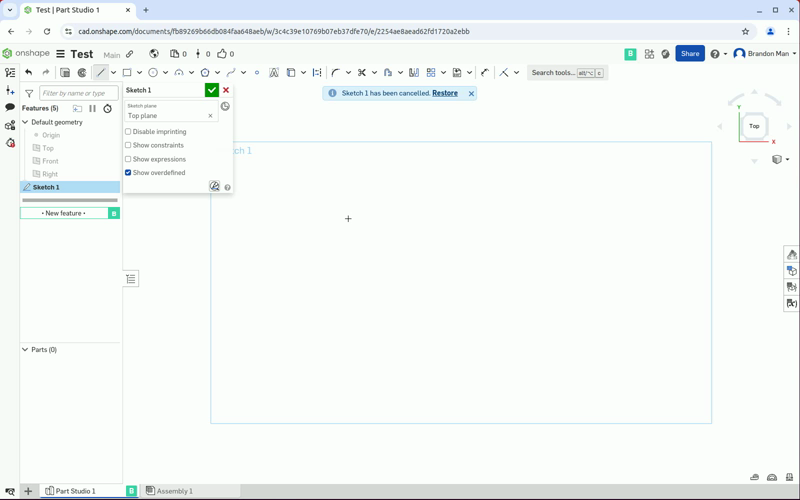
click(348, 218)
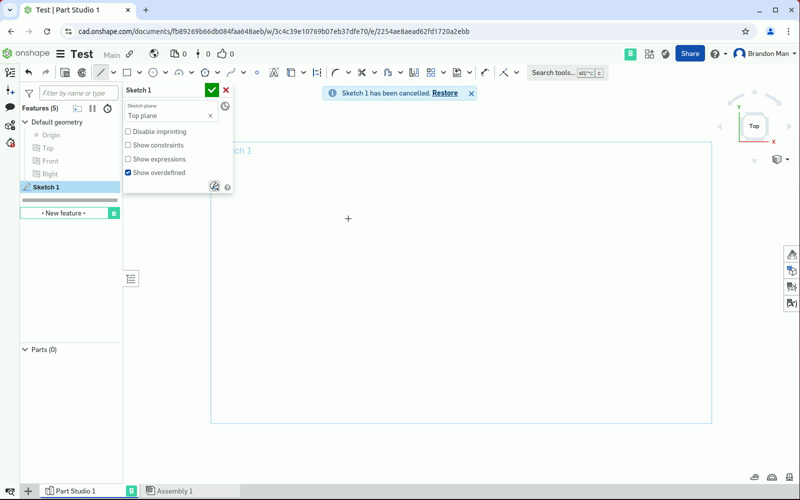
key_up(shift)
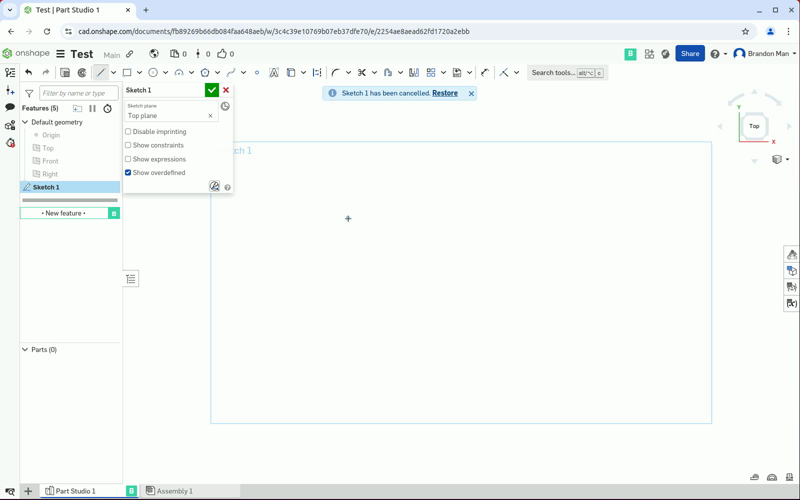
key_down(shift)
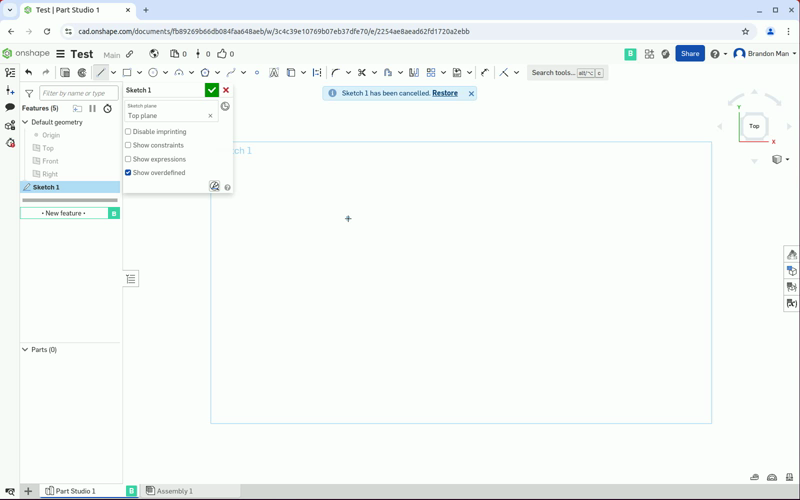
mouse_move(479, 218)
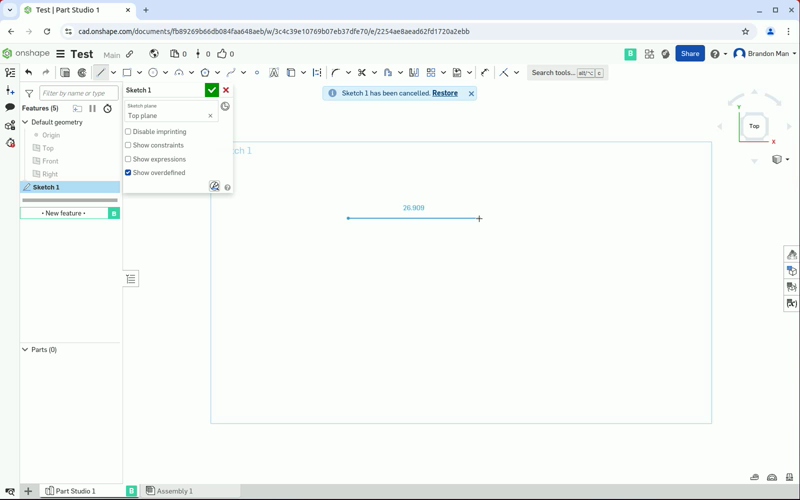
click(479, 218)
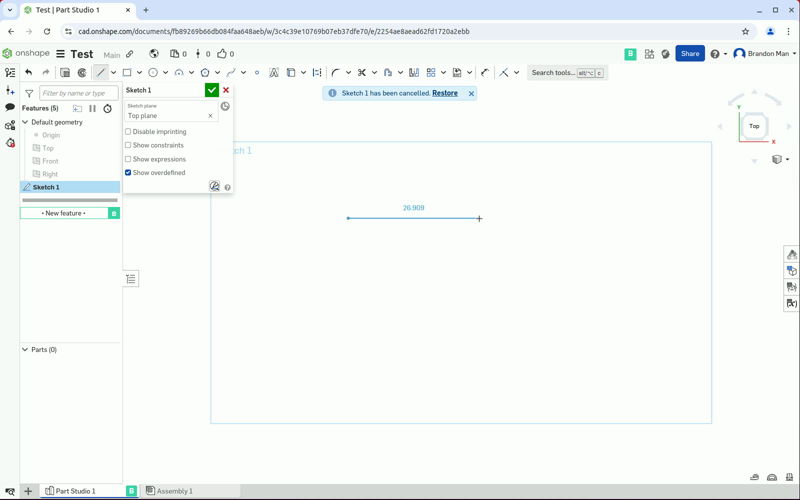
key_up(shift)
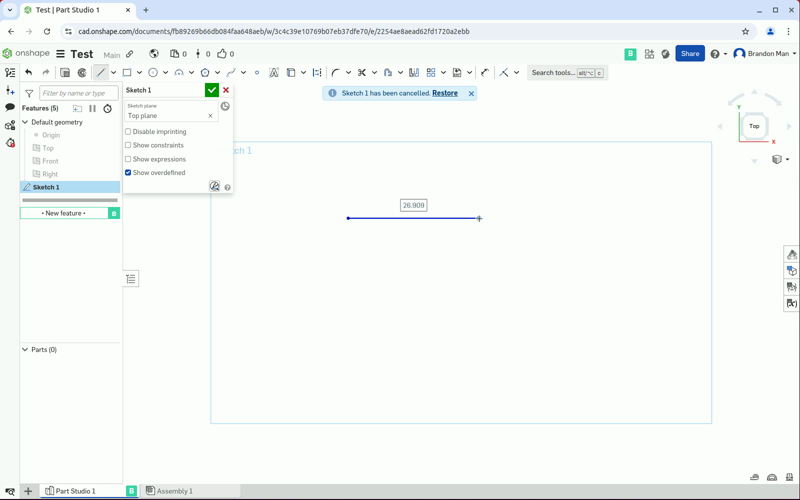
key_down(shift)
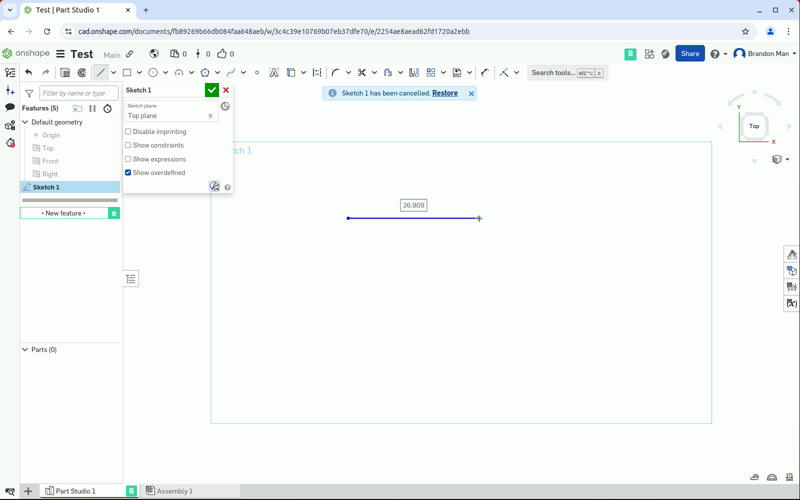
mouse_move(509, 218)
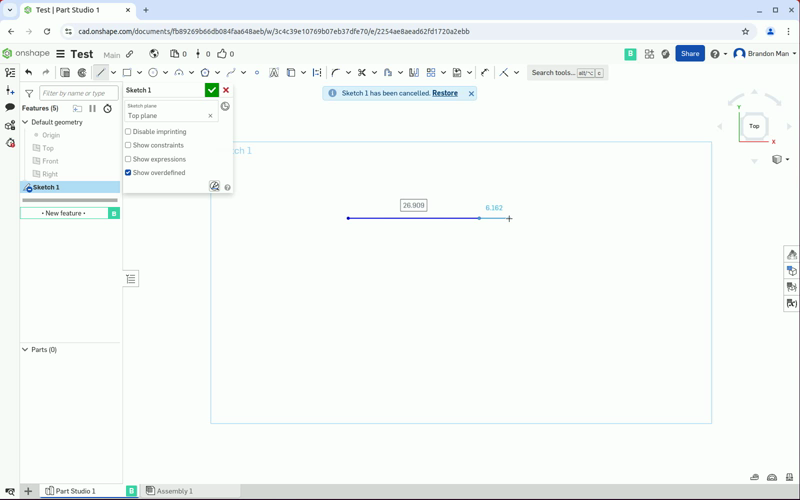
mouse_move(479, 209)
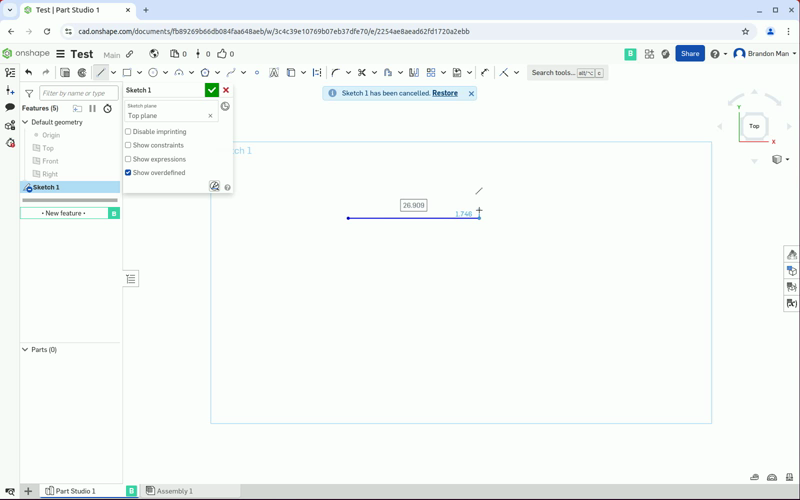
click(479, 209)
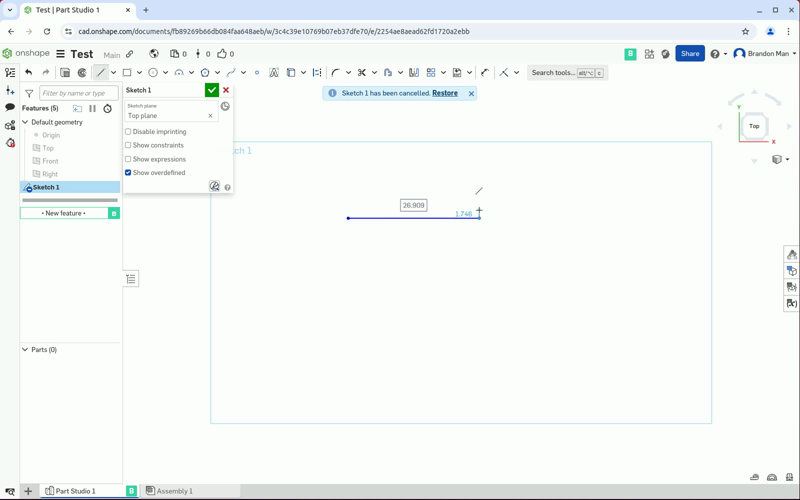
key_up(shift)
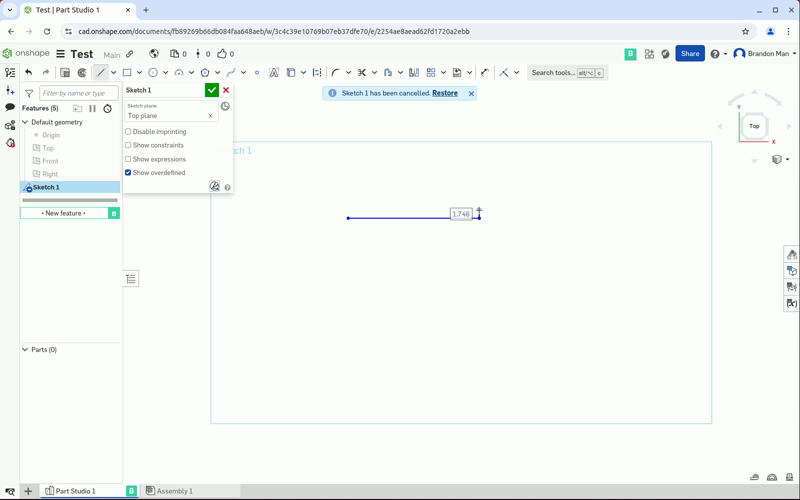
key_down(shift)
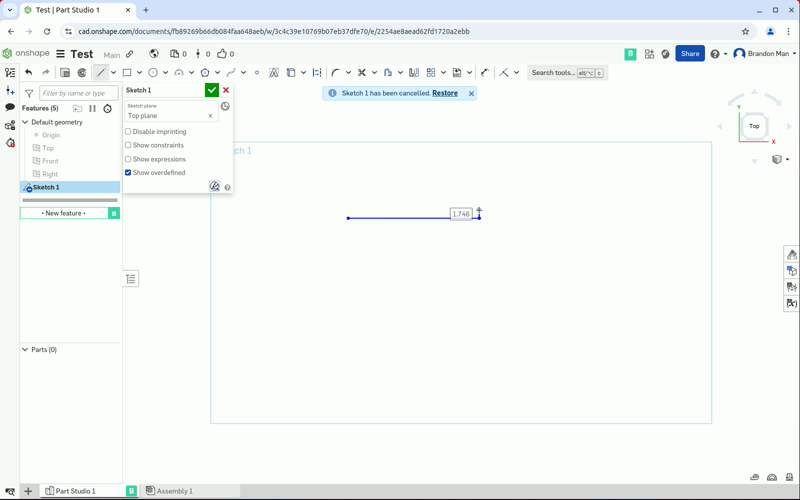
mouse_move(348, 209)
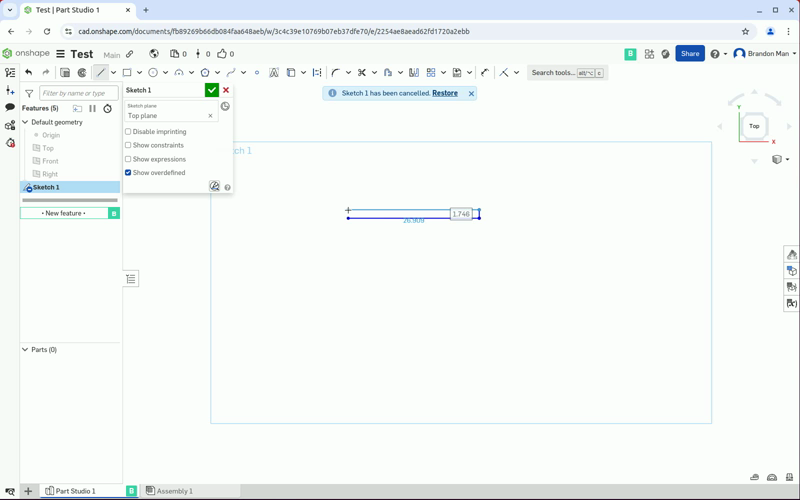
click(348, 209)
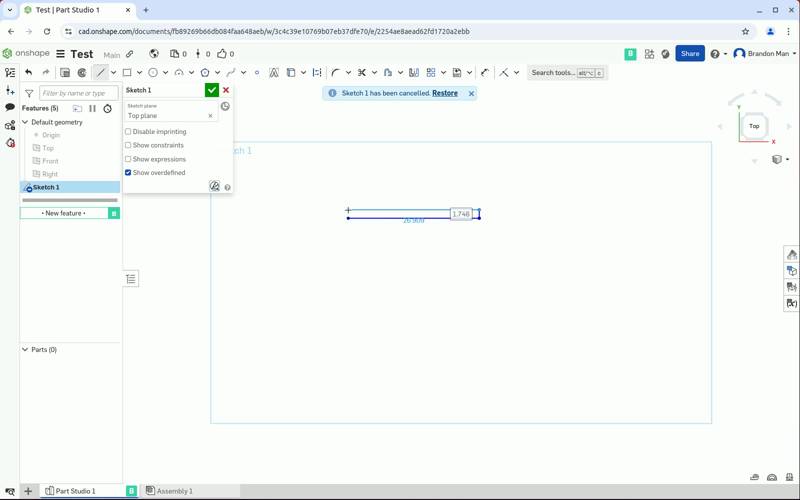
key_up(shift)
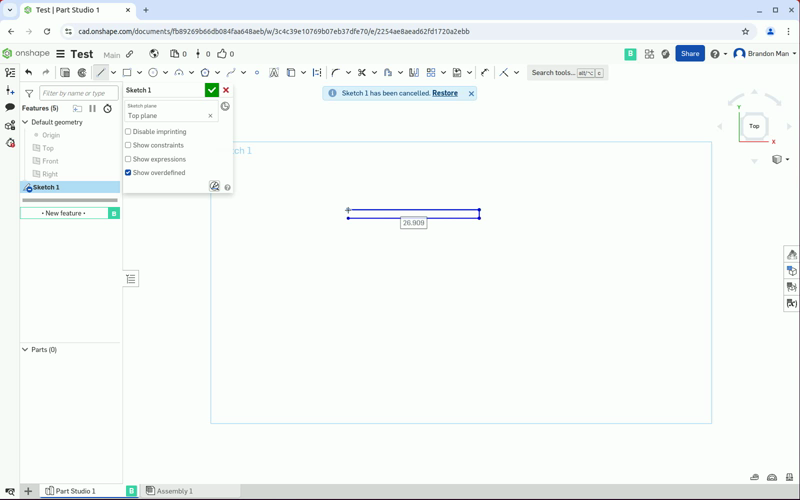
mouse_move(378, 209)
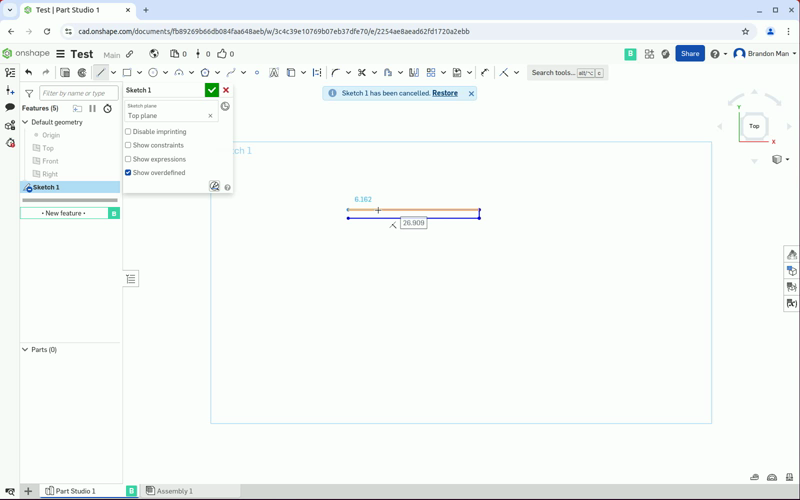
key_down(shift)
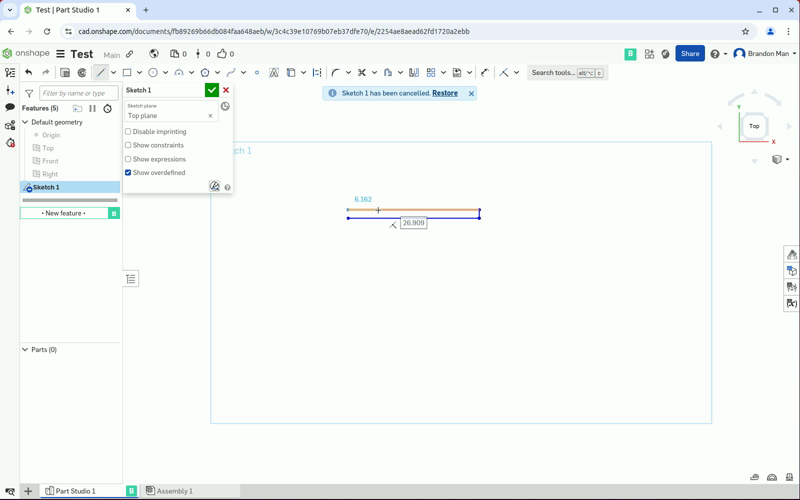
mouse_move(348, 218)
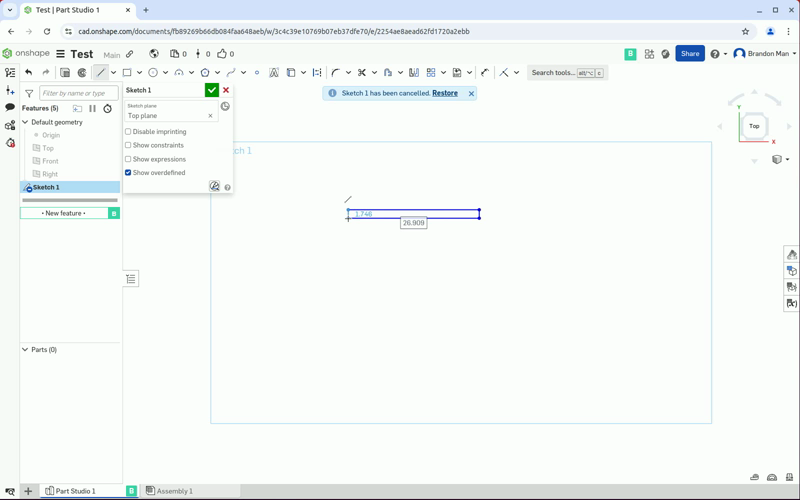
key_up(shift)
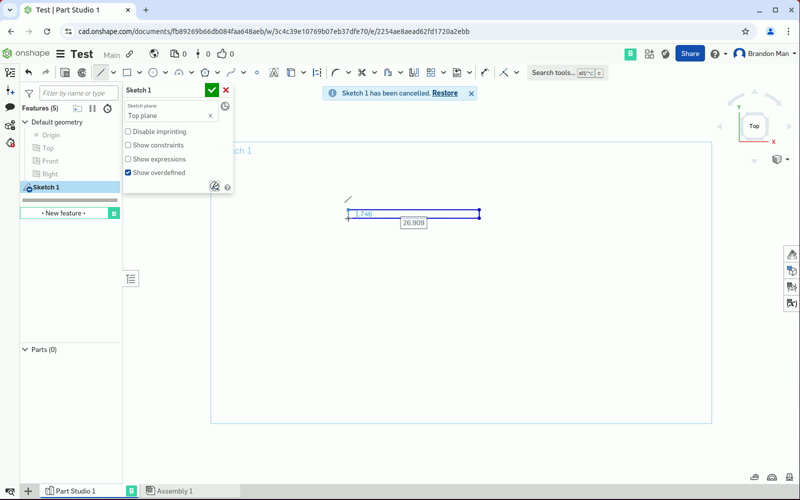
click(348, 218)
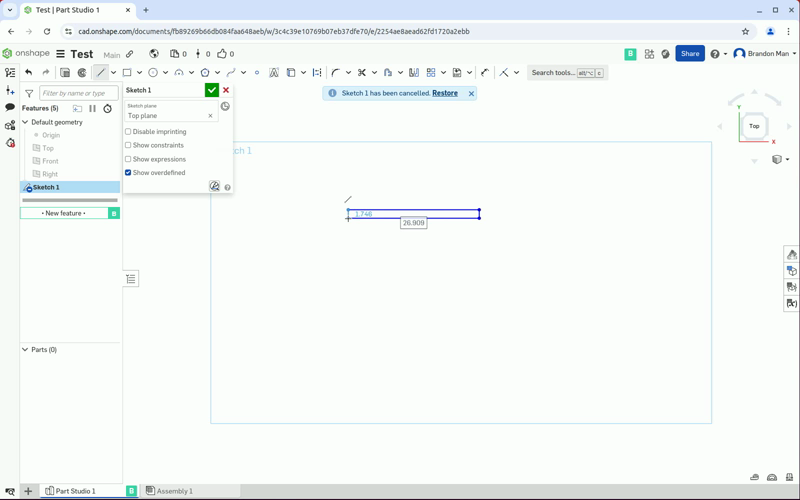
key(esc)
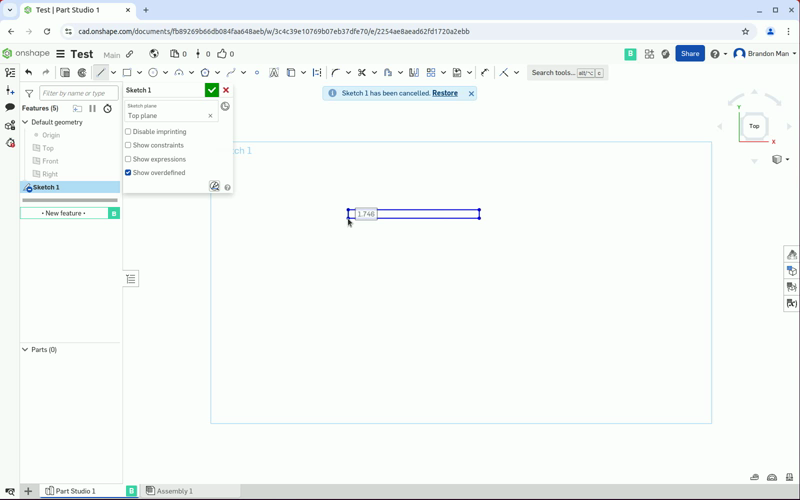
mouse_move(379, 211)
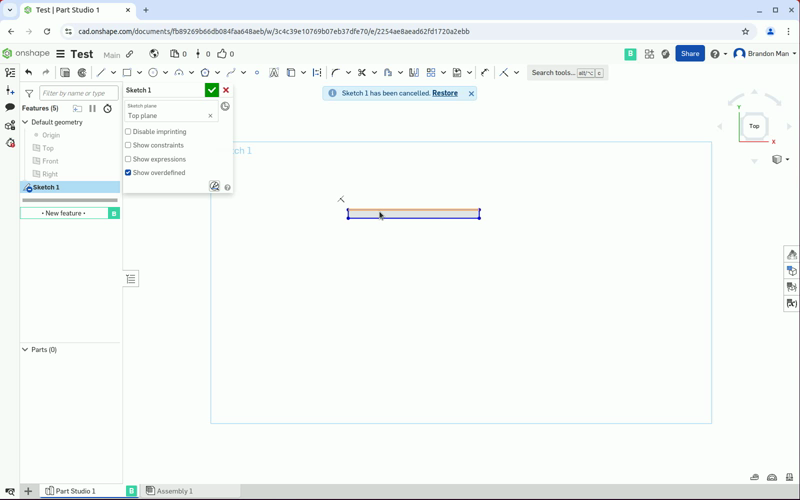
scroll(6)
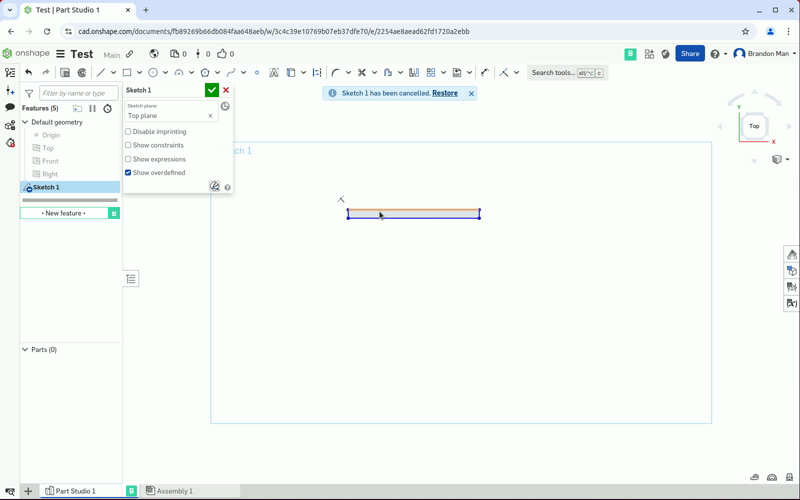
scroll(6)
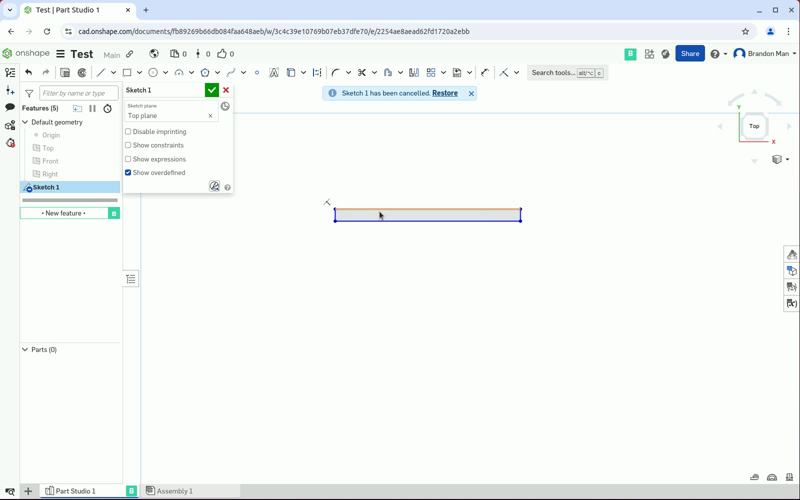
scroll(6)
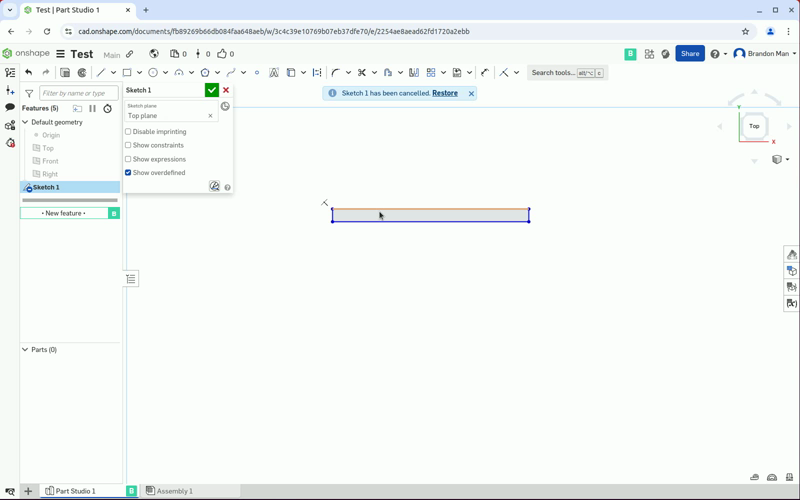
scroll(6)
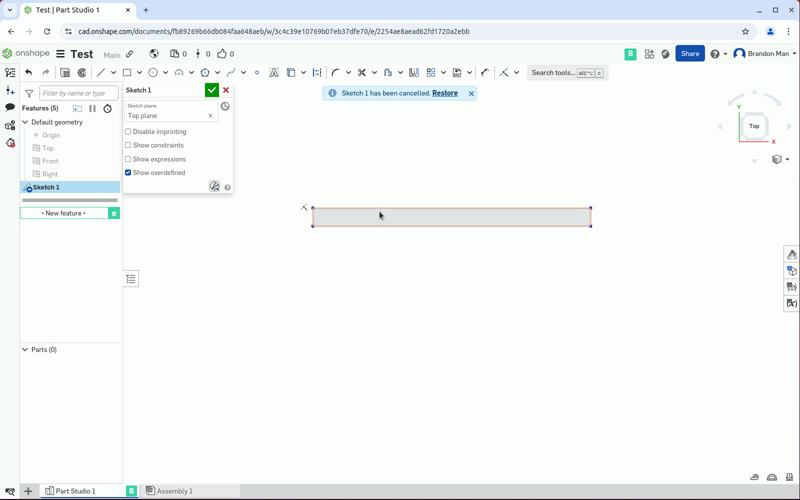
scroll(6)
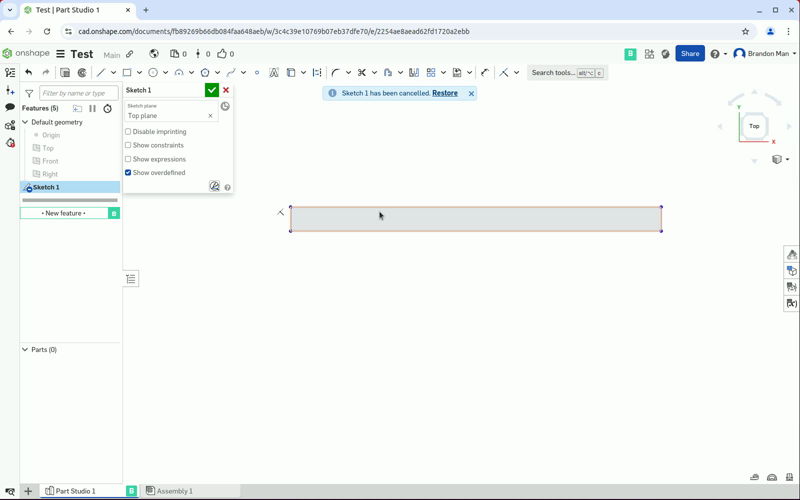
scroll(6)
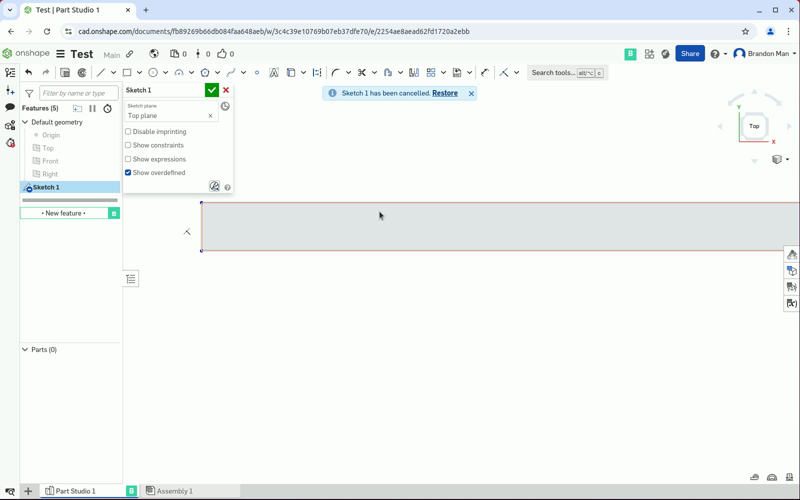
scroll(6)
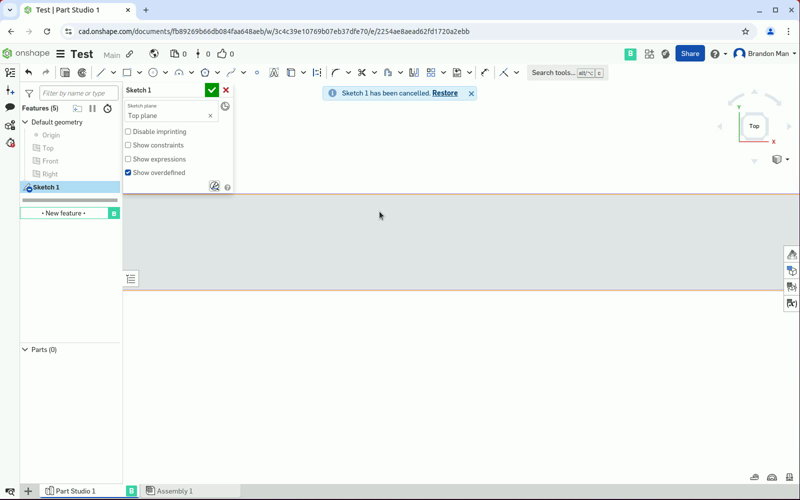
click(379, 211)
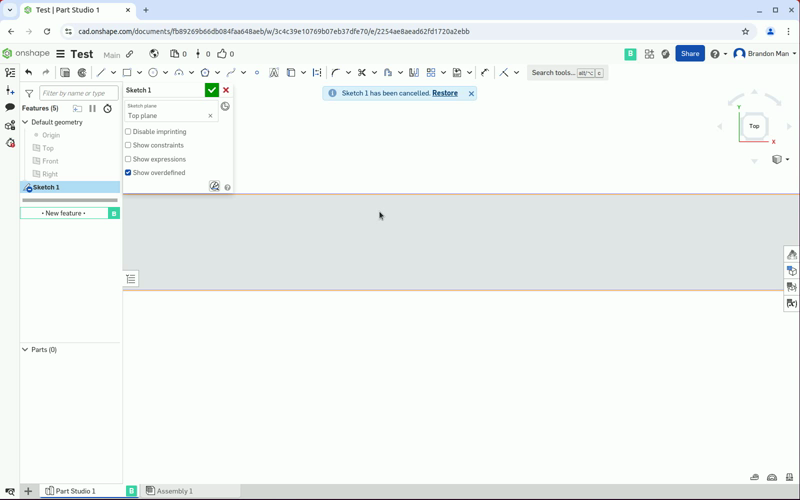
scroll(-6)
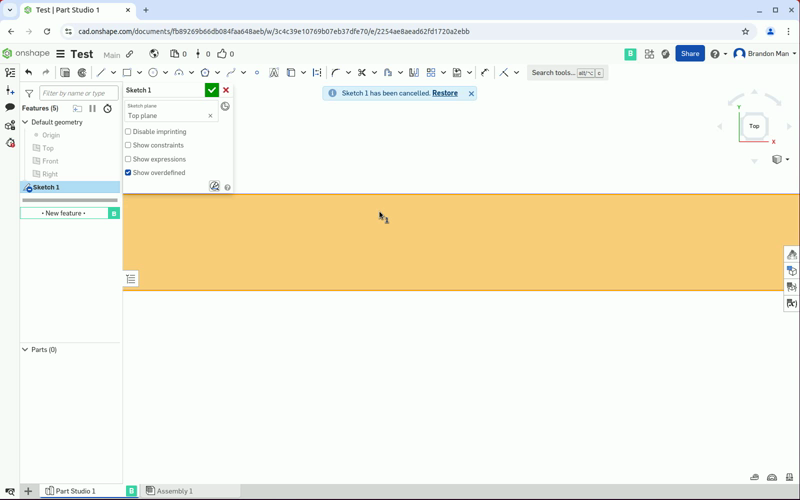
scroll(-6)
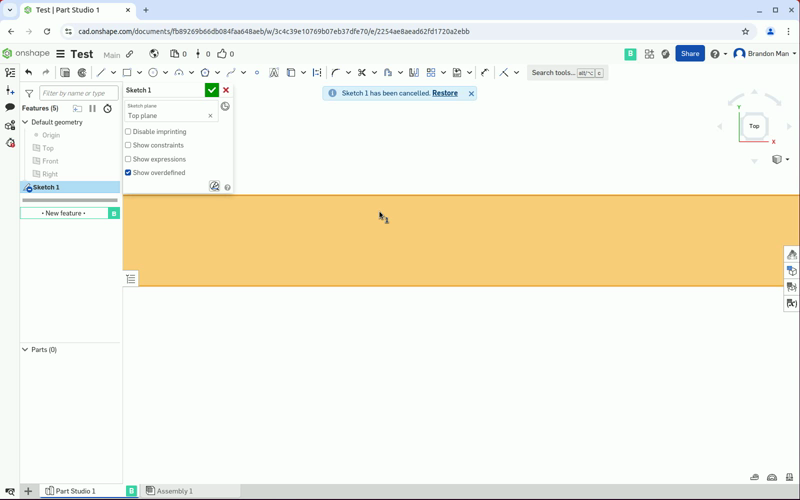
scroll(-6)
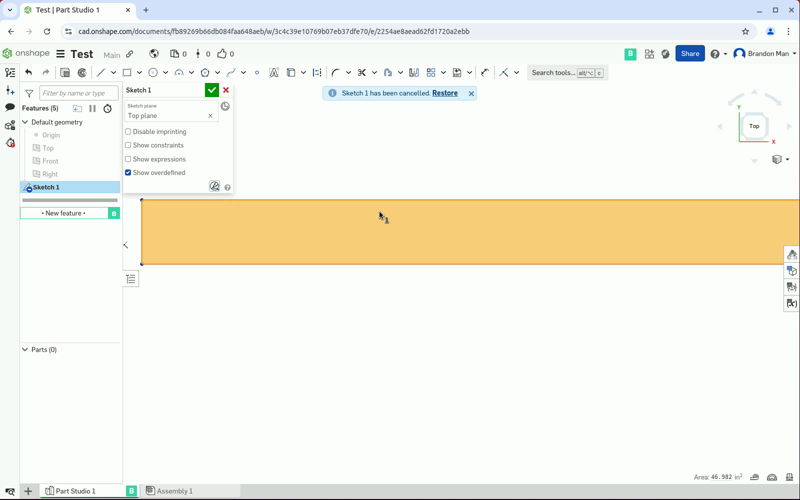
scroll(-6)
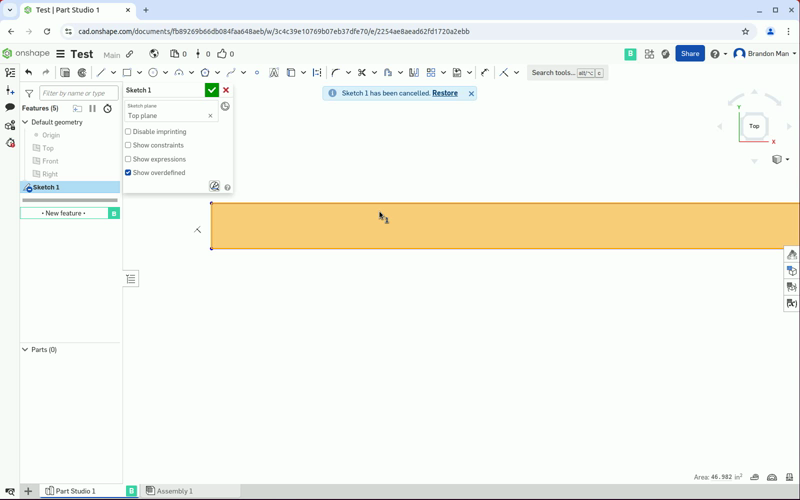
scroll(-6)
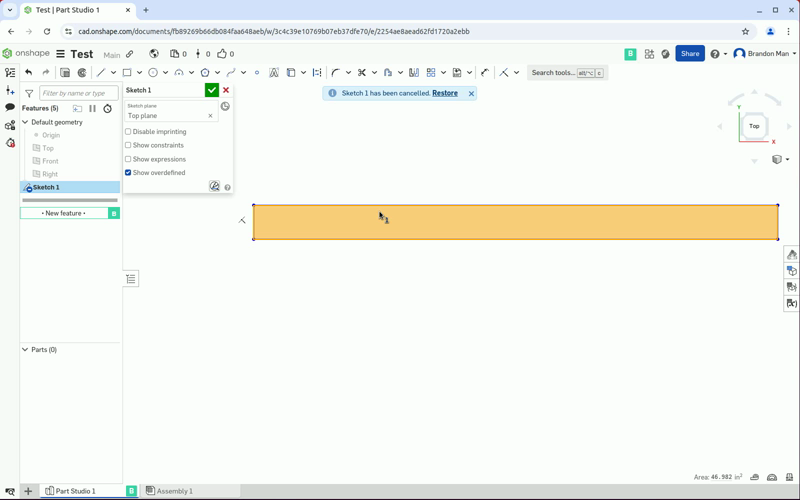
scroll(-6)
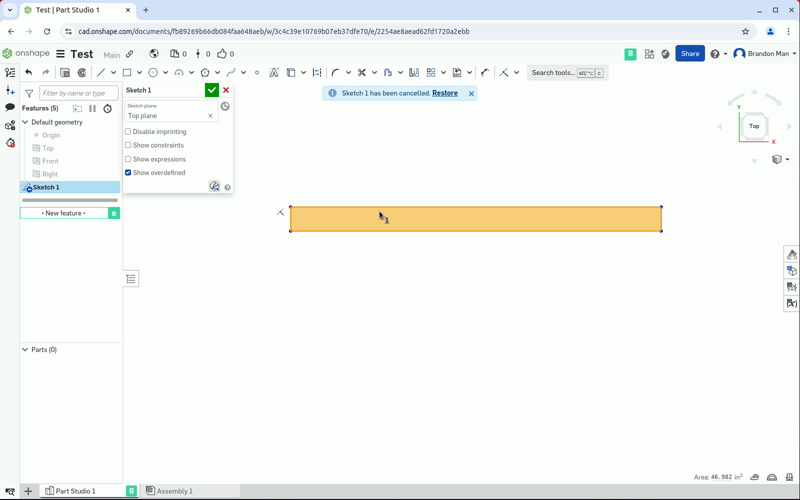
scroll(-6)
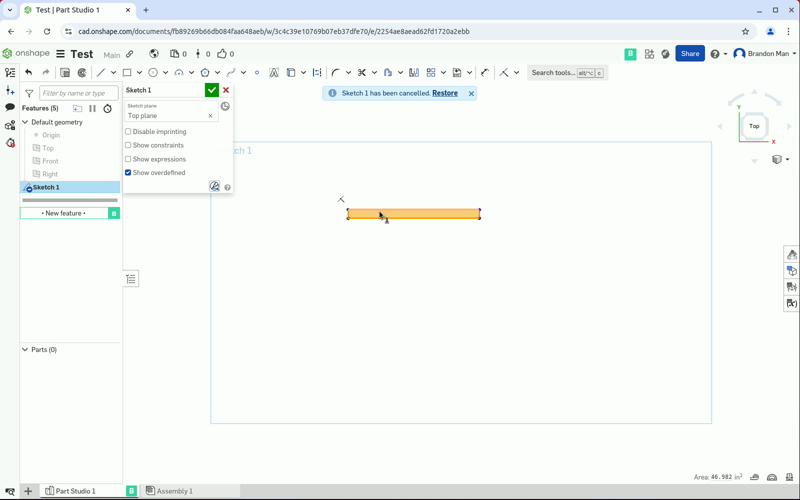
mouse_move(73, 352)
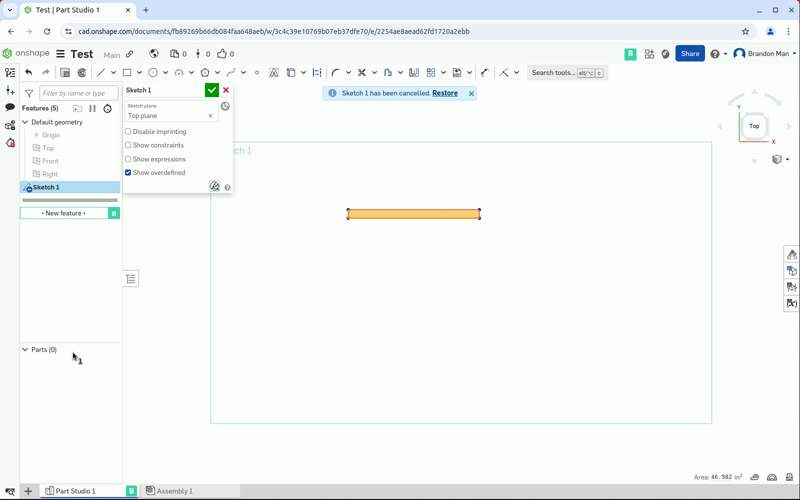
key(shift+y)
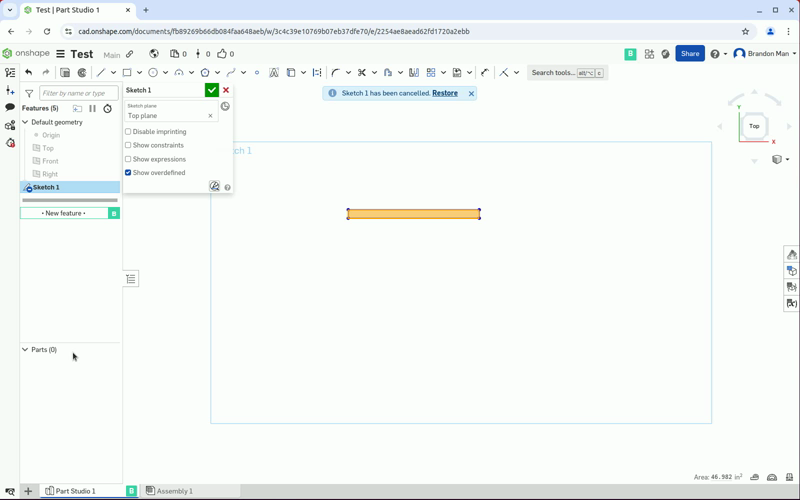
key(shift+e)
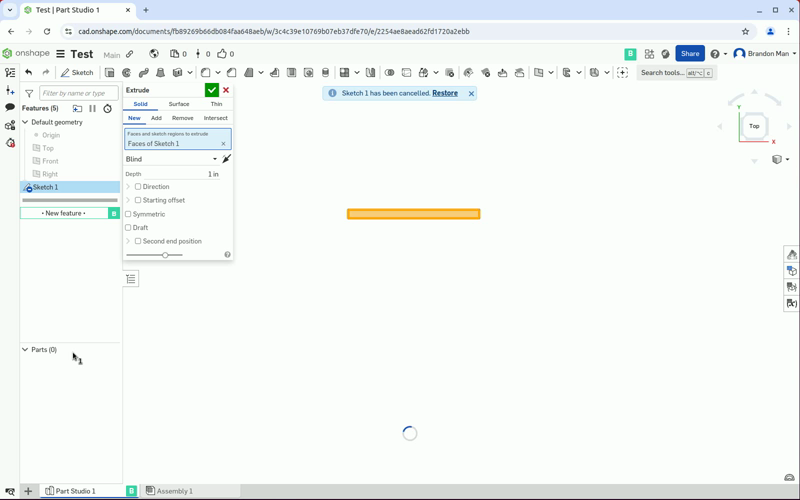
mouse_move(143, 106)
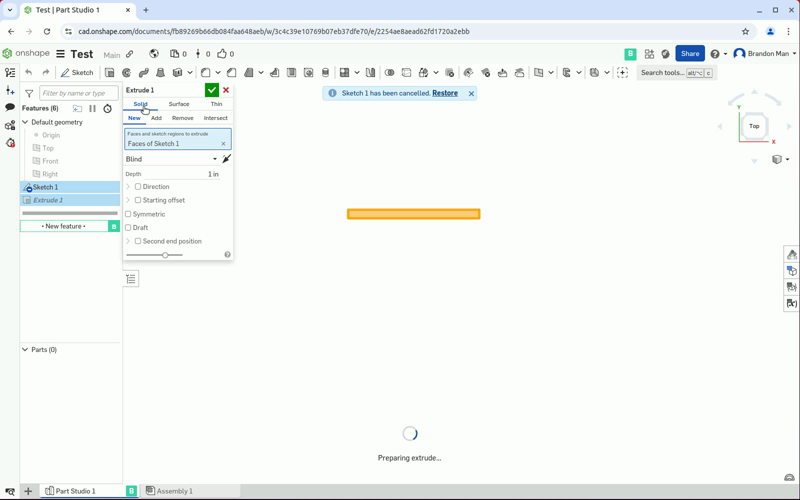
click(143, 106)
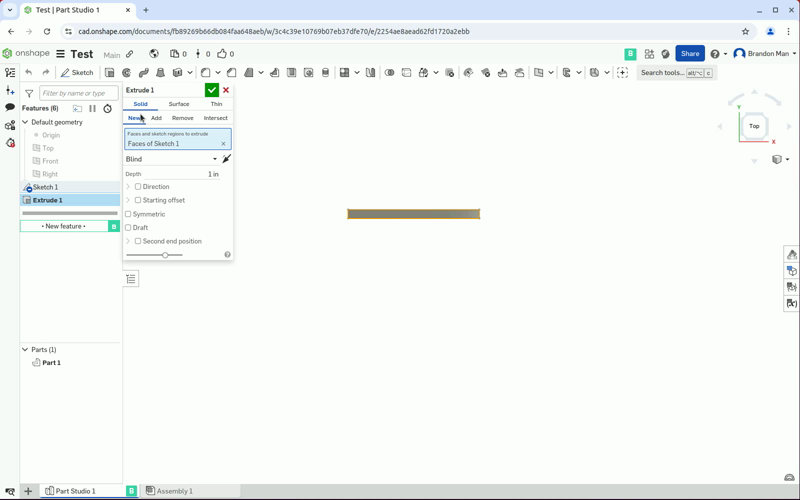
mouse_move(137, 120)
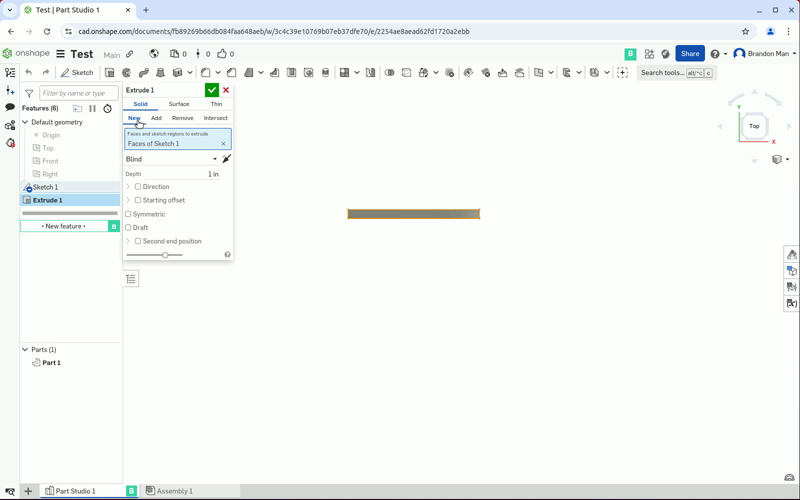
click(137, 120)
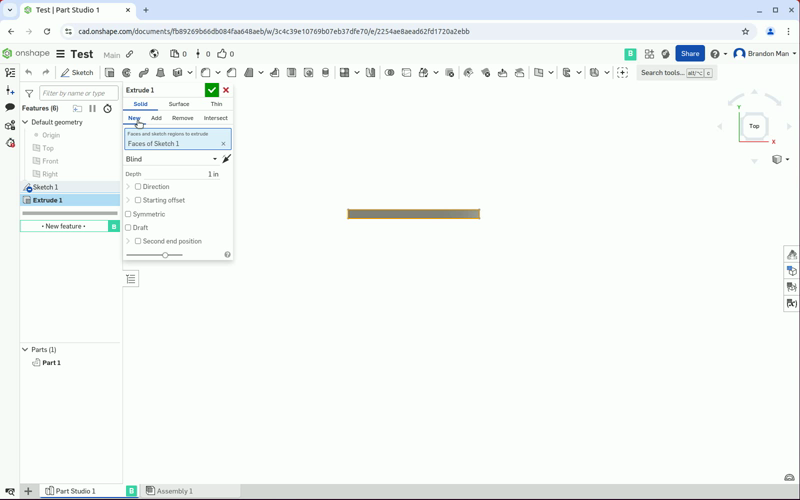
key(tab, 4)
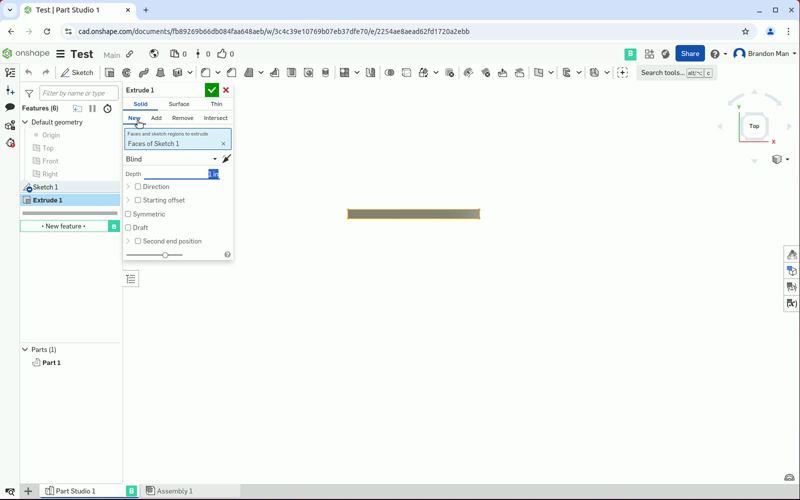
text(16.128)
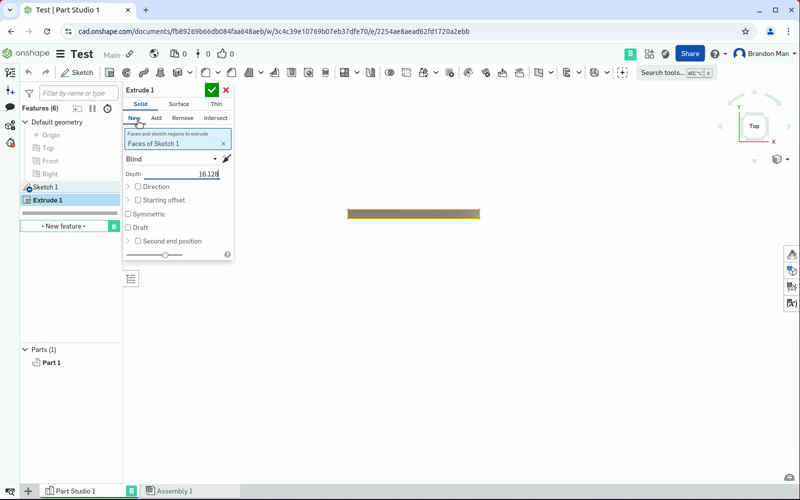
key(enter)
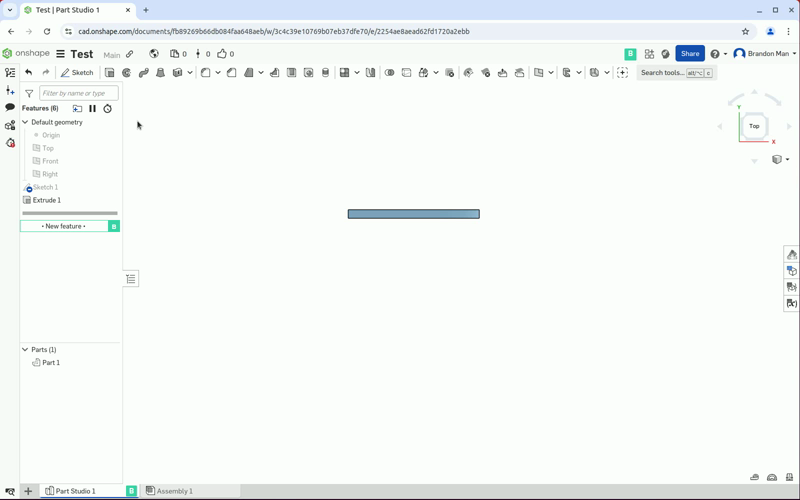
key(shift+h)
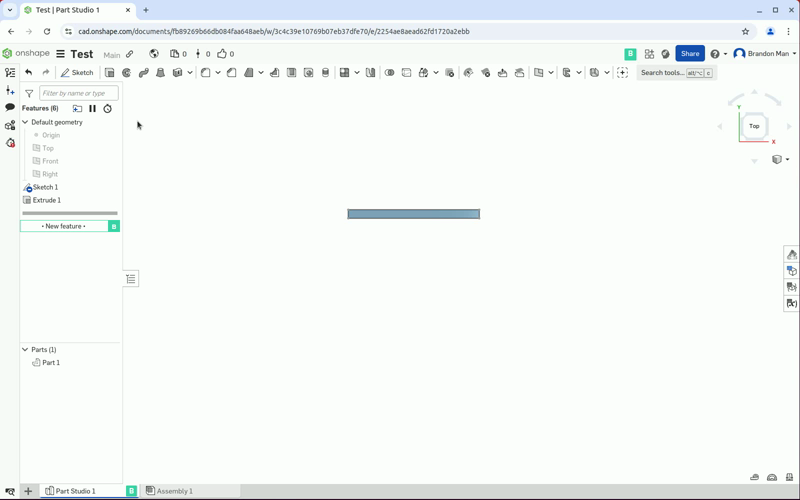
key(shift+h)
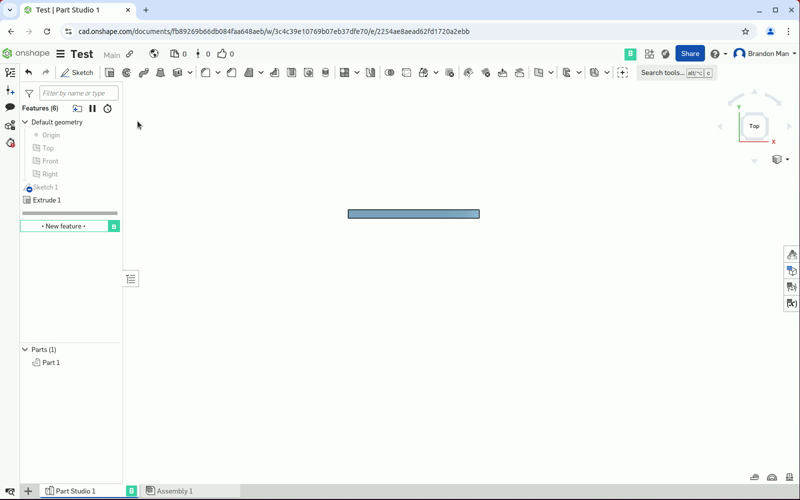
mouse_move(73, 189)
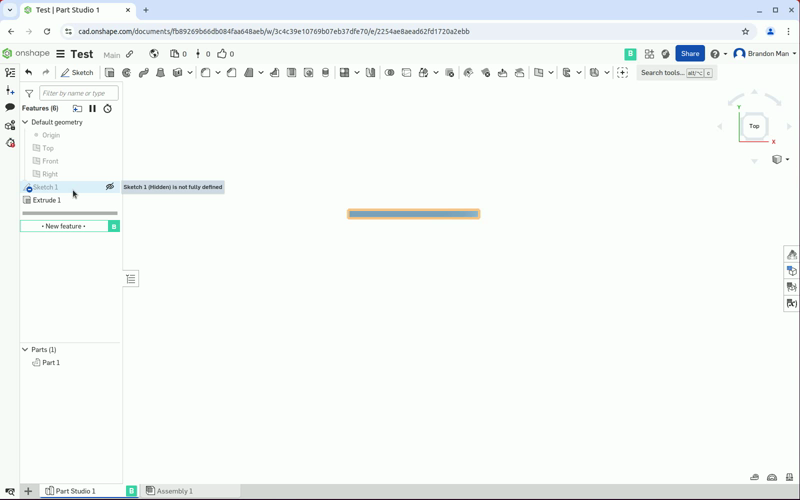
click(73, 189)
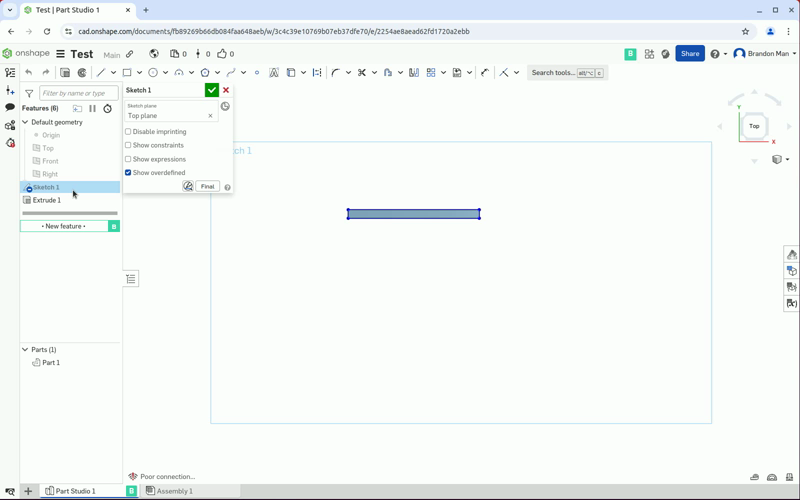
mouse_move(229, 92)
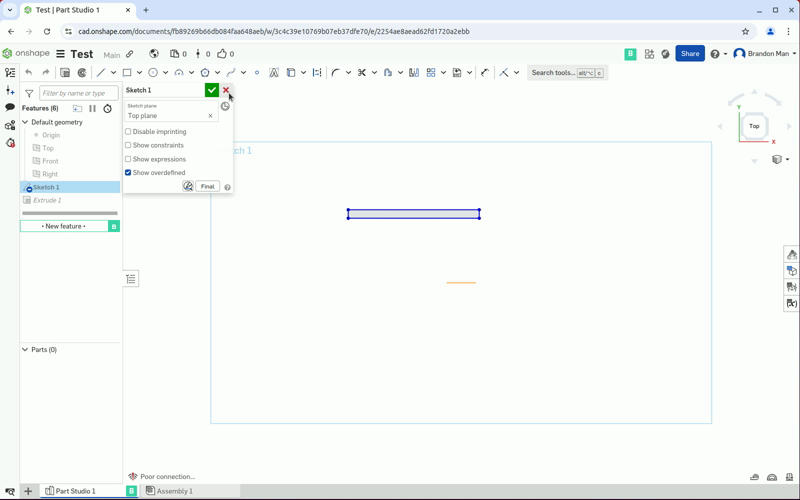
click(229, 92)
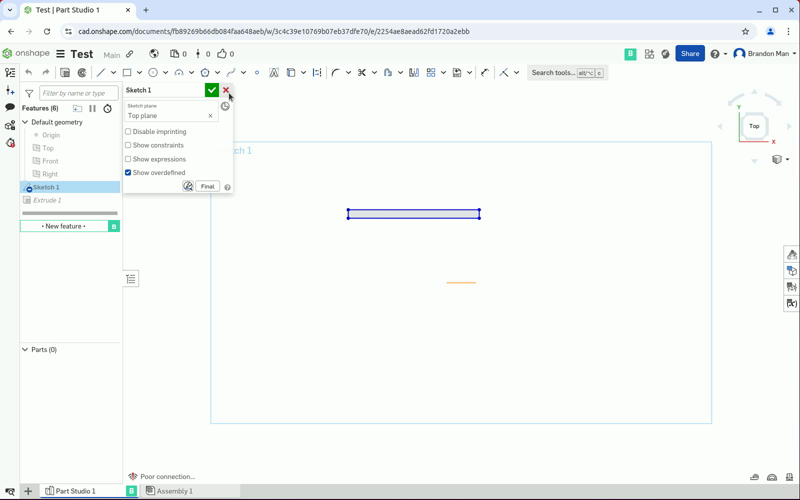
key(shift+s)
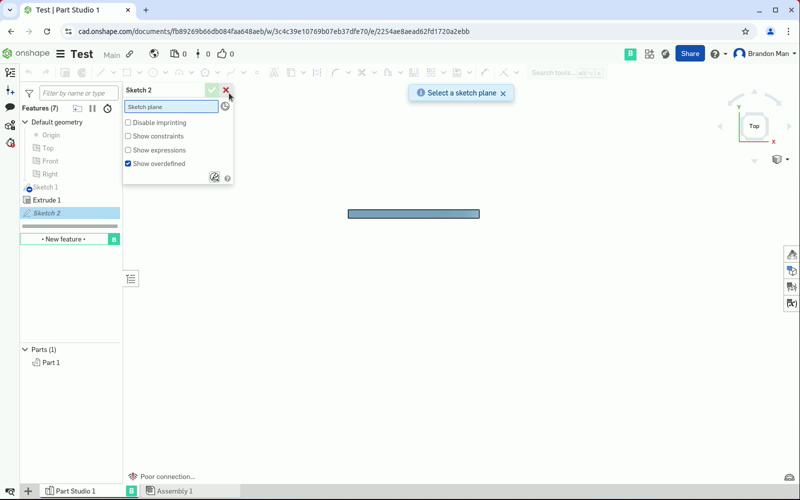
mouse_move(73, 150)
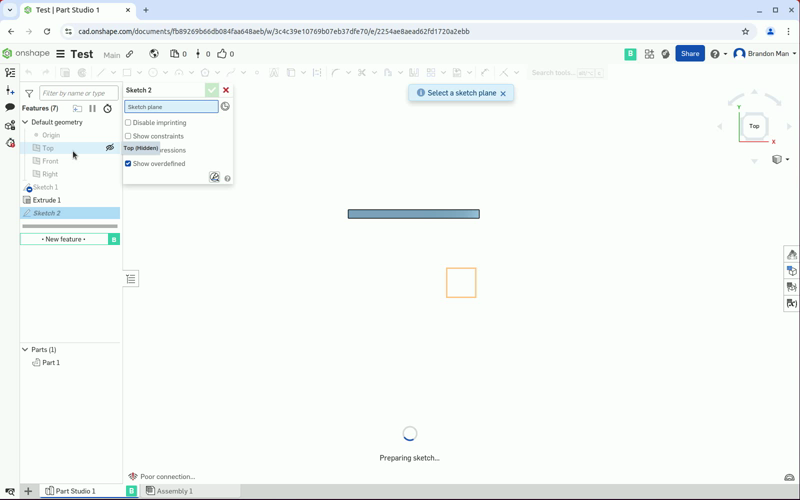
click(73, 150)
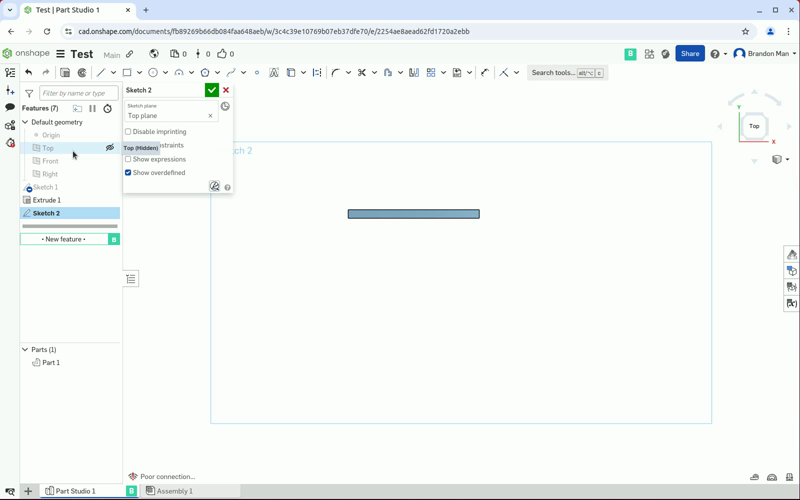
mouse_move(73, 352)
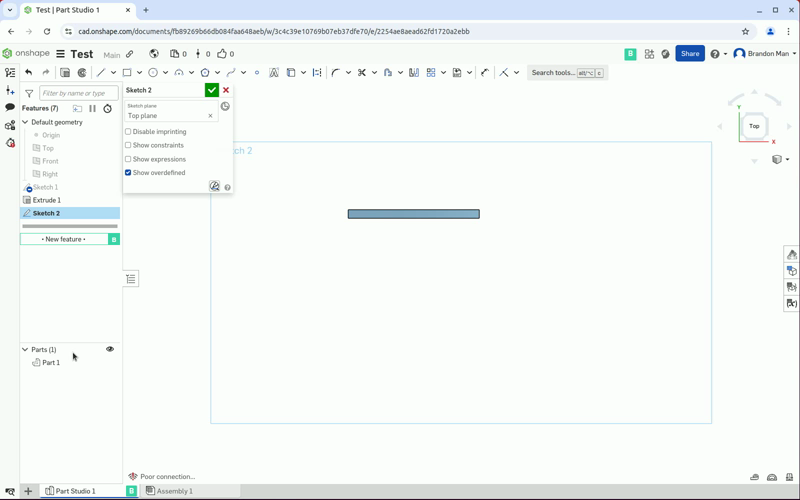
key(y)
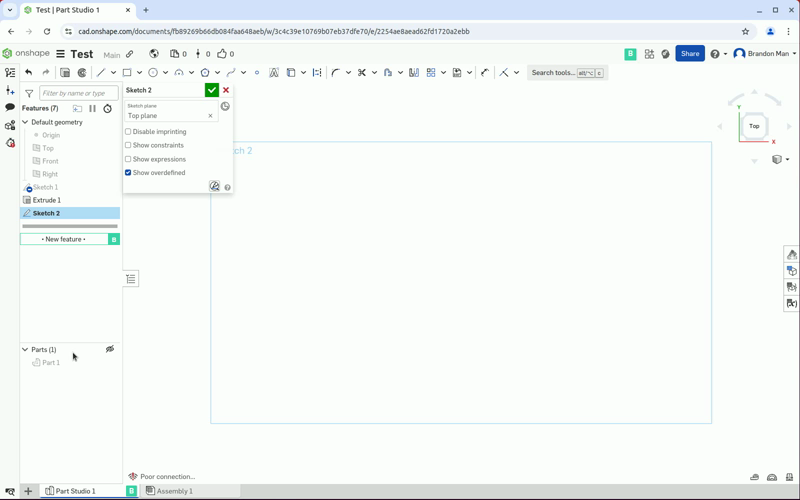
key(l)
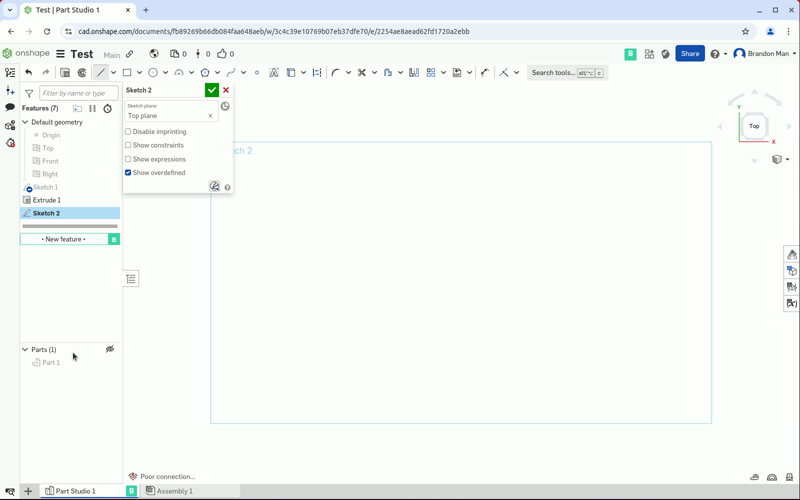
key_down(shift)
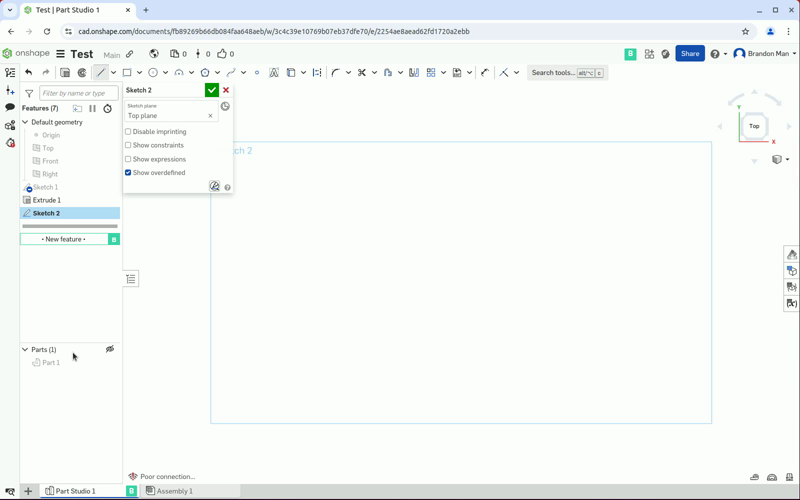
mouse_move(348, 341)
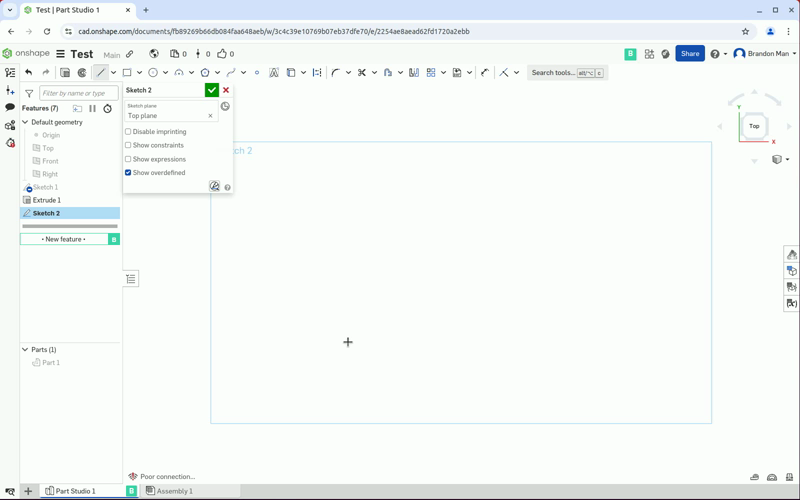
click(348, 341)
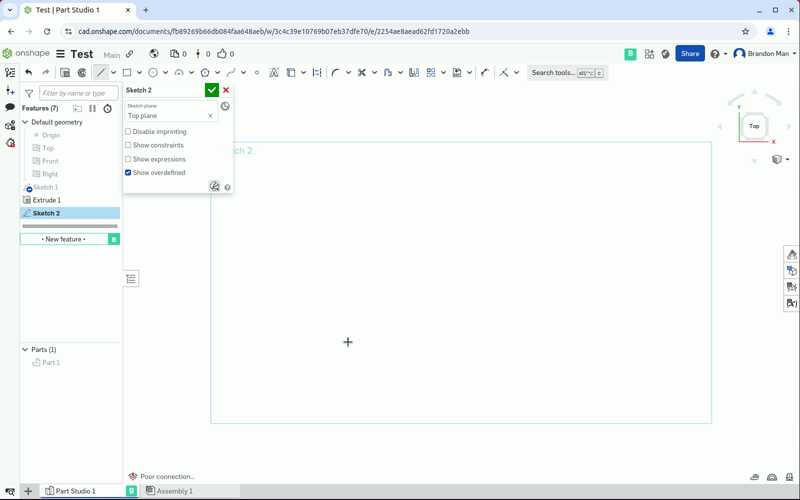
key_up(shift)
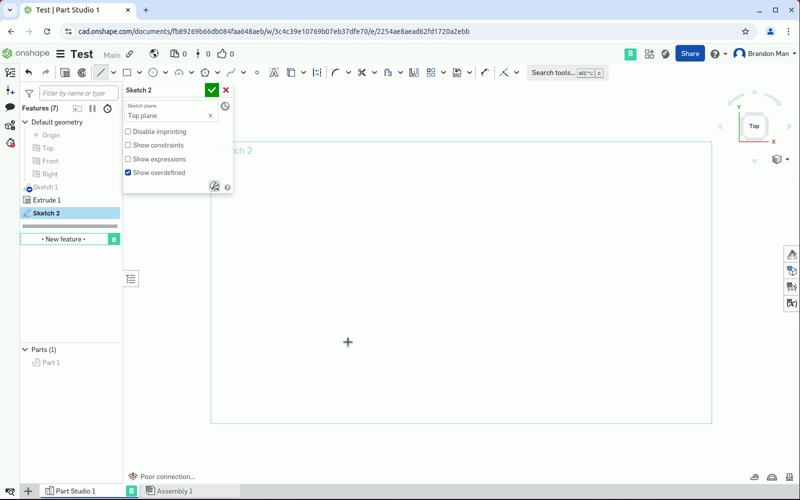
key_down(shift)
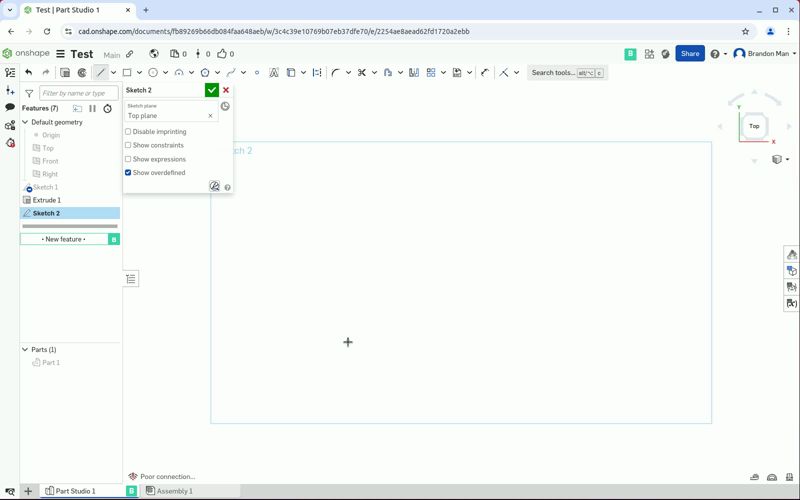
mouse_move(479, 341)
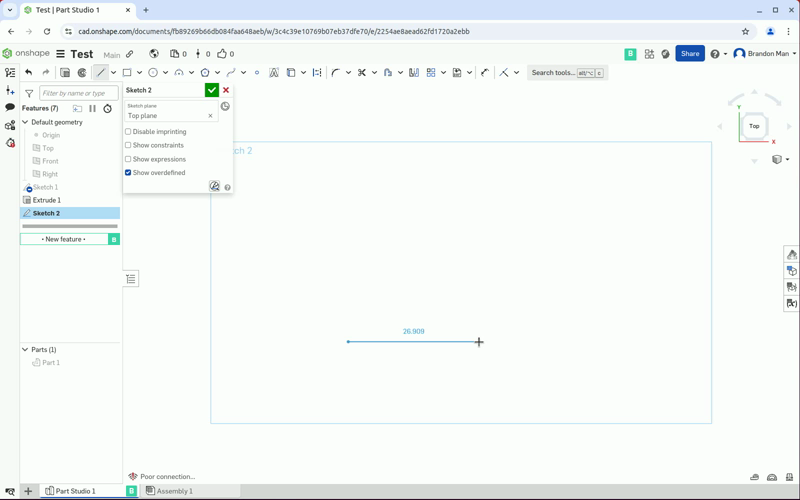
click(479, 341)
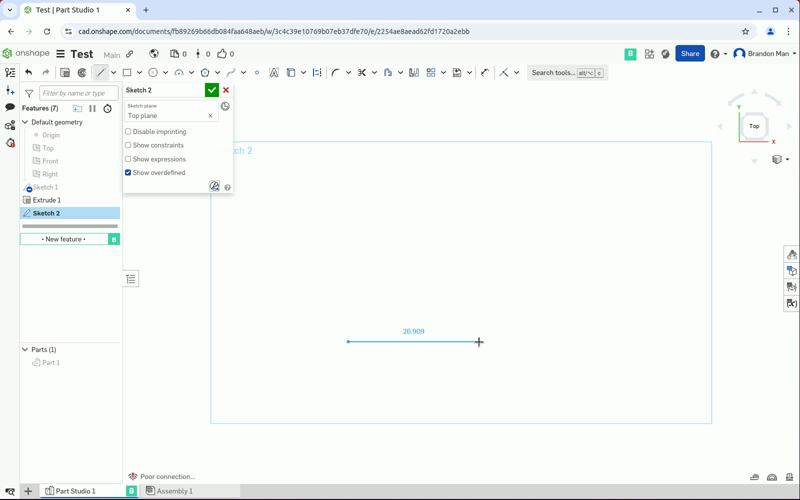
key_up(shift)
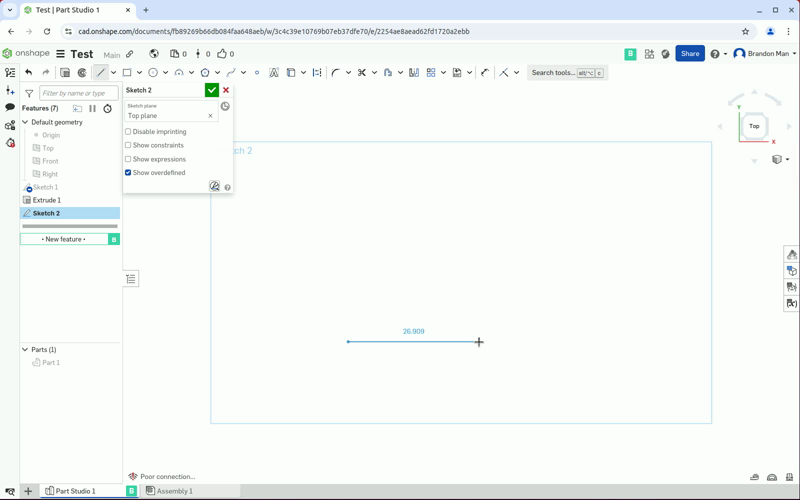
key_down(shift)
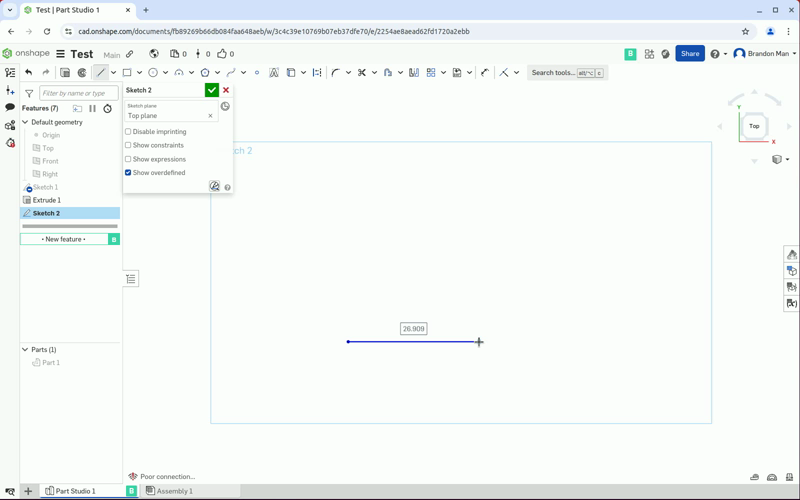
mouse_move(479, 218)
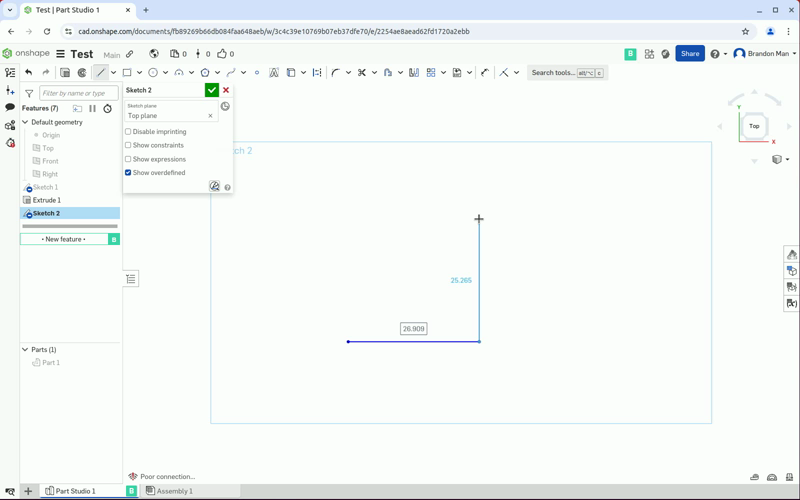
click(479, 218)
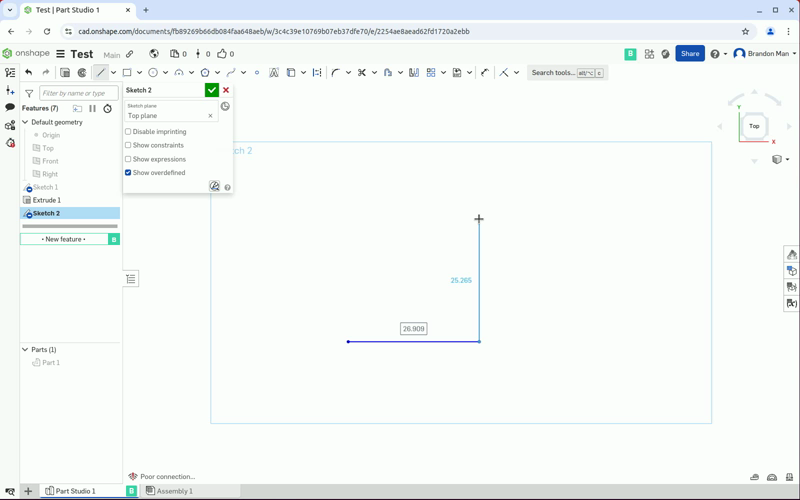
key_up(shift)
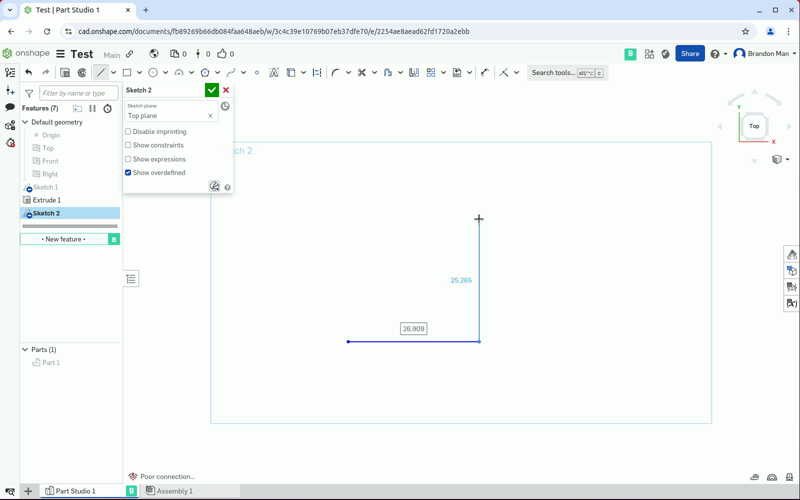
key_down(shift)
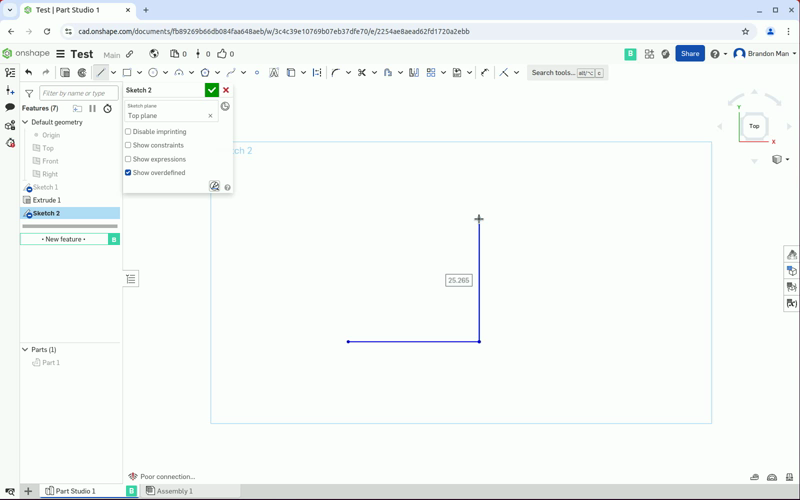
mouse_move(348, 218)
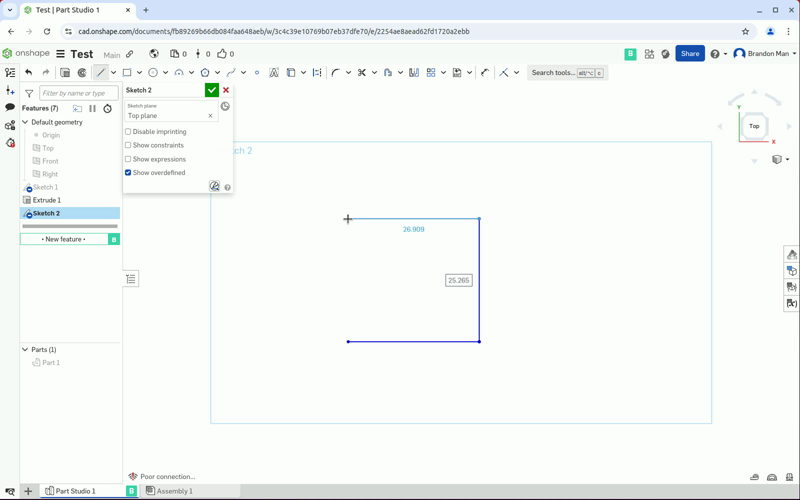
click(348, 218)
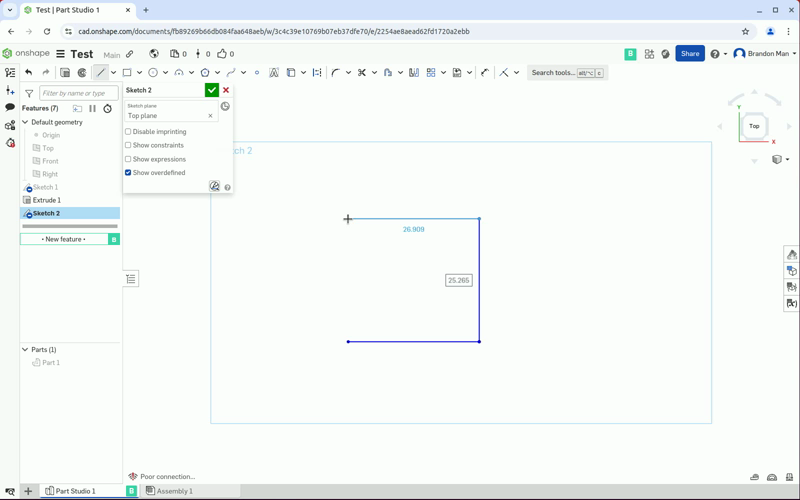
key_up(shift)
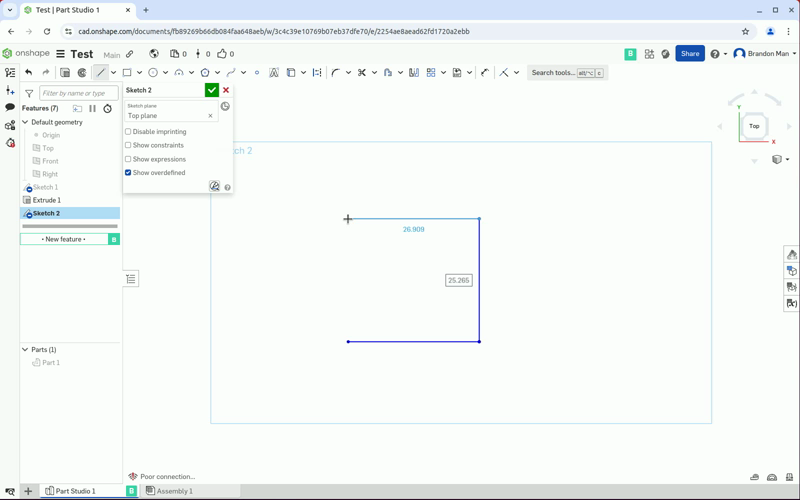
key_down(shift)
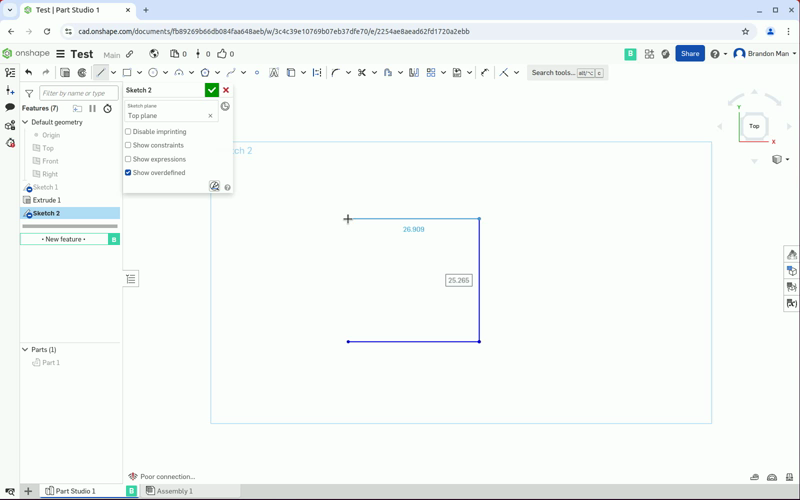
mouse_move(348, 341)
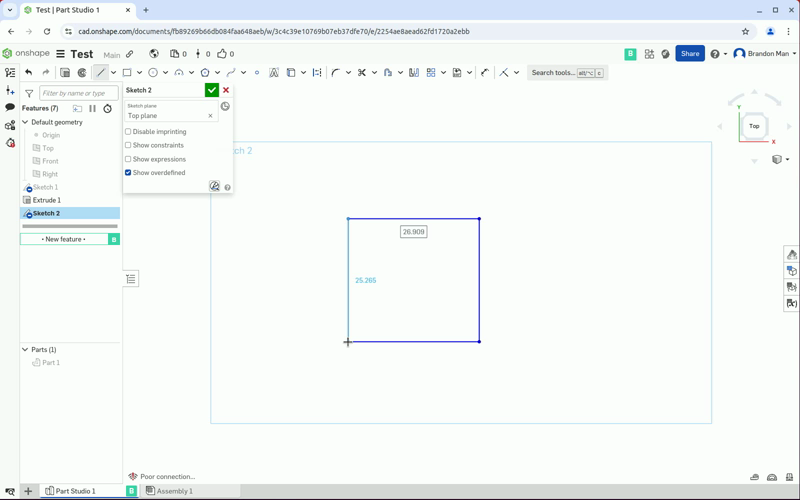
key_up(shift)
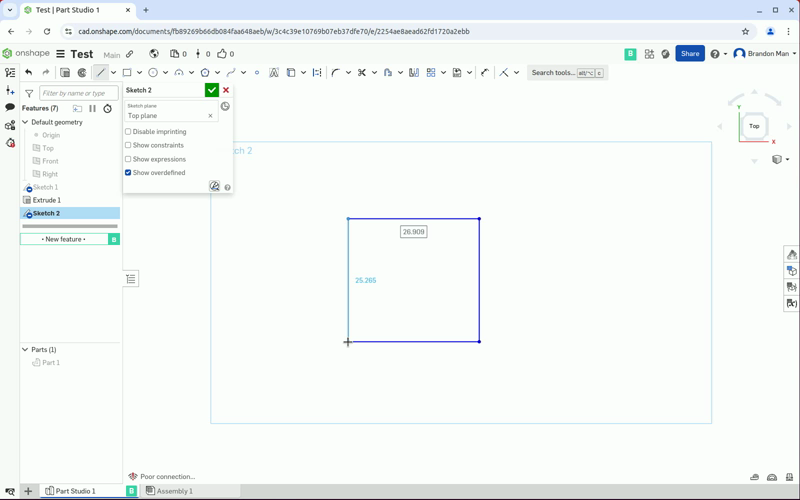
click(348, 341)
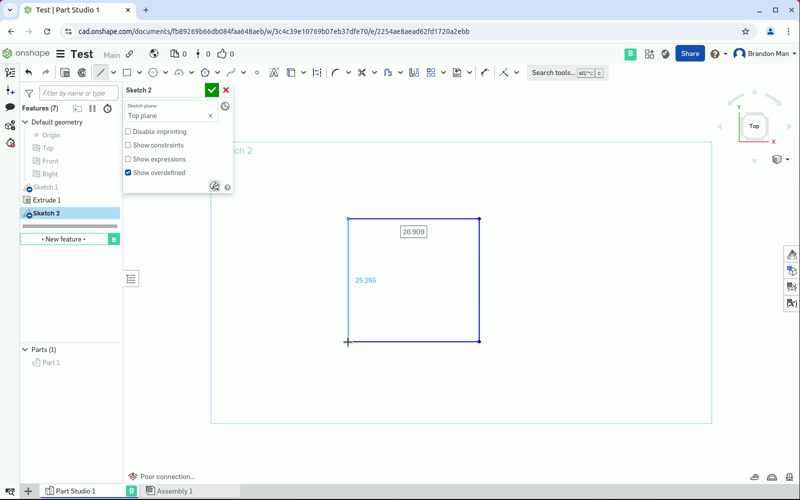
key(esc)
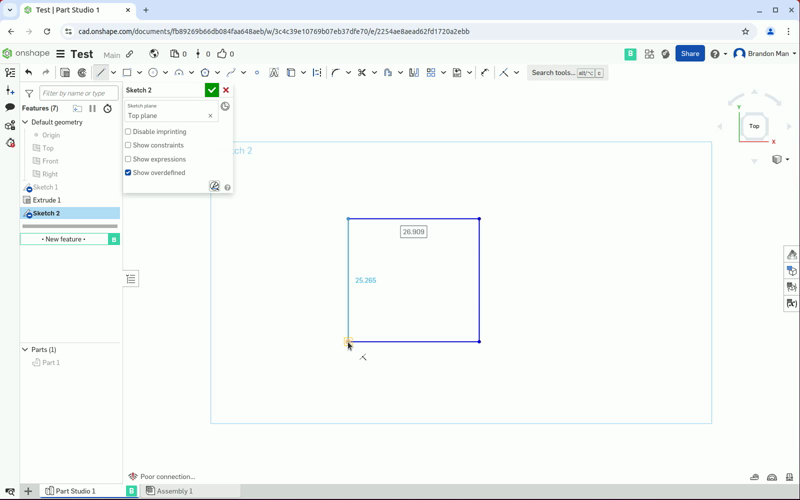
key(l)
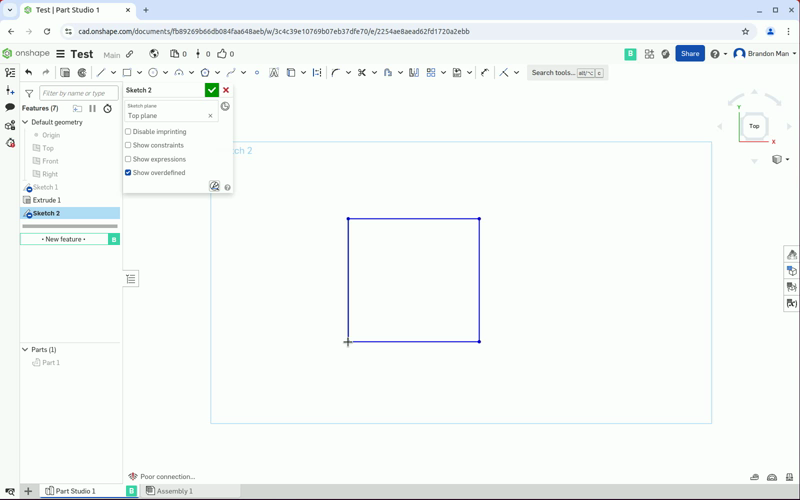
key_down(shift)
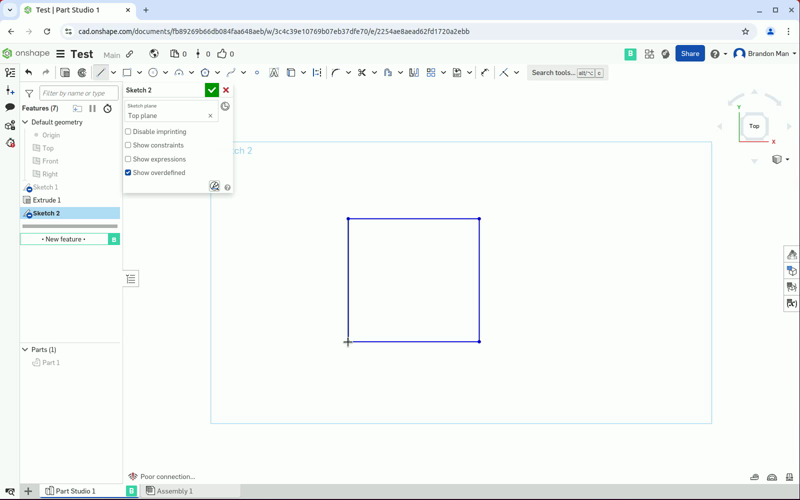
mouse_move(367, 315)
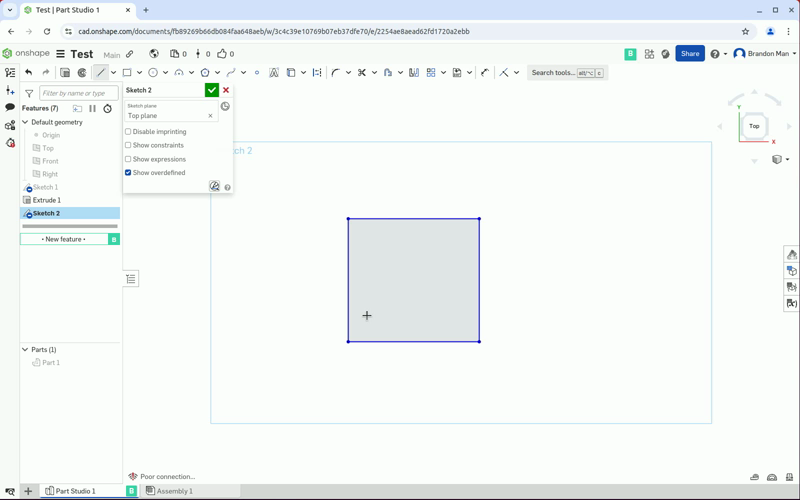
click(367, 315)
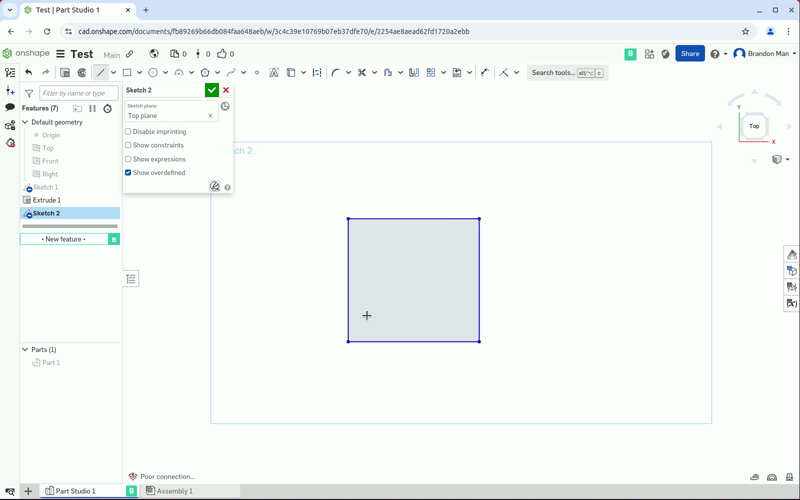
key_up(shift)
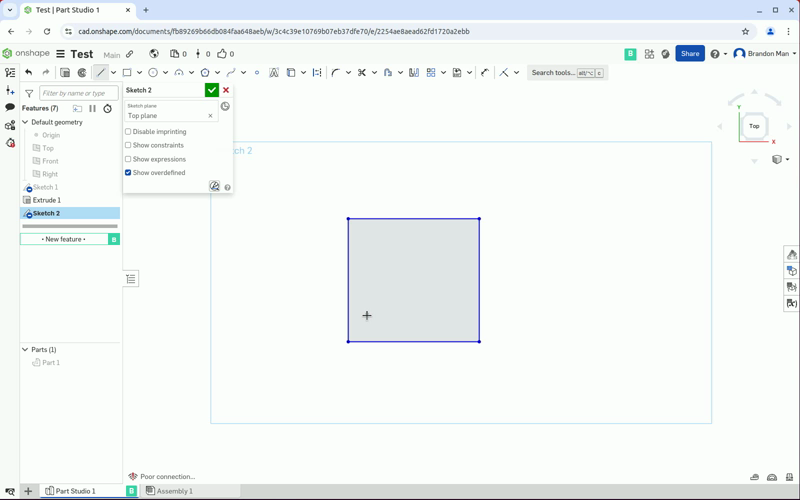
key_down(shift)
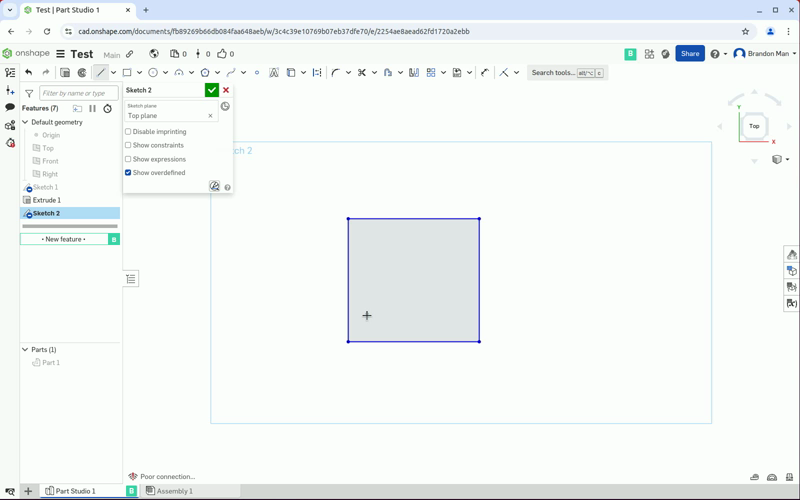
mouse_move(397, 315)
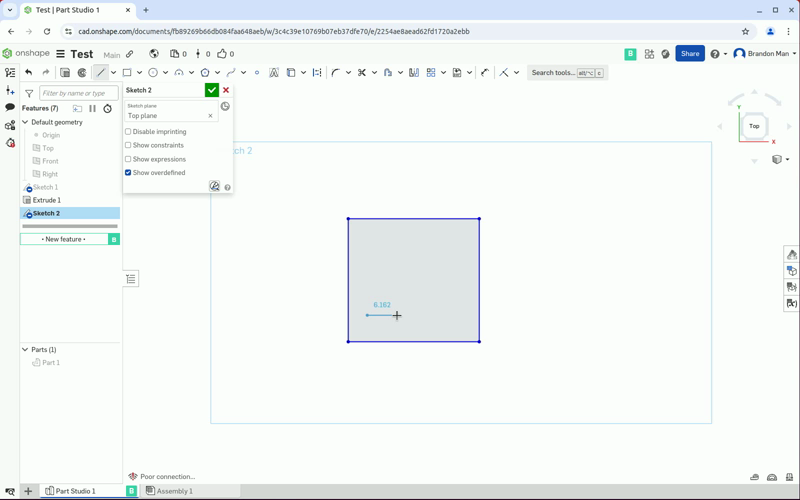
mouse_move(395, 315)
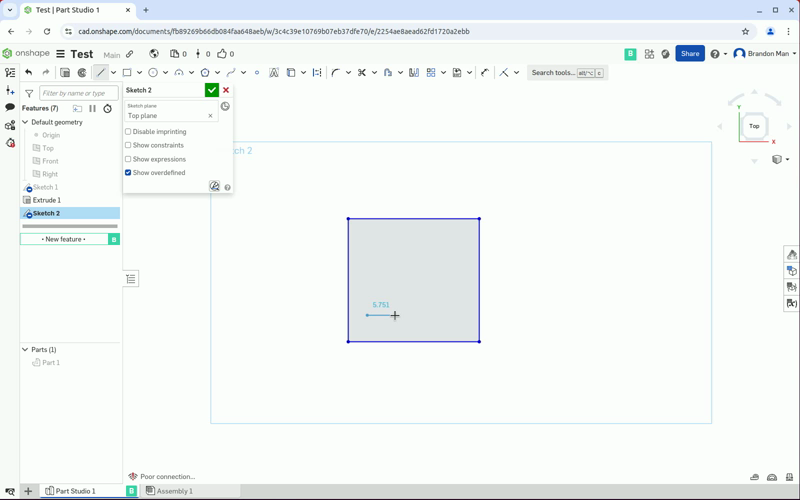
click(395, 315)
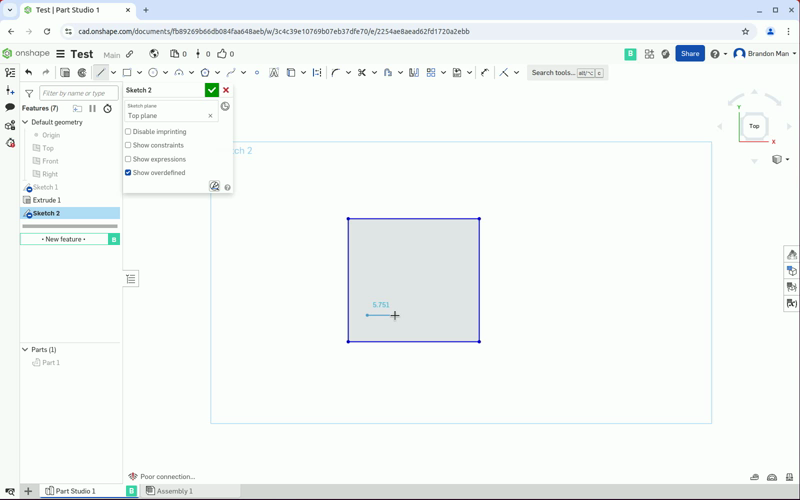
key_up(shift)
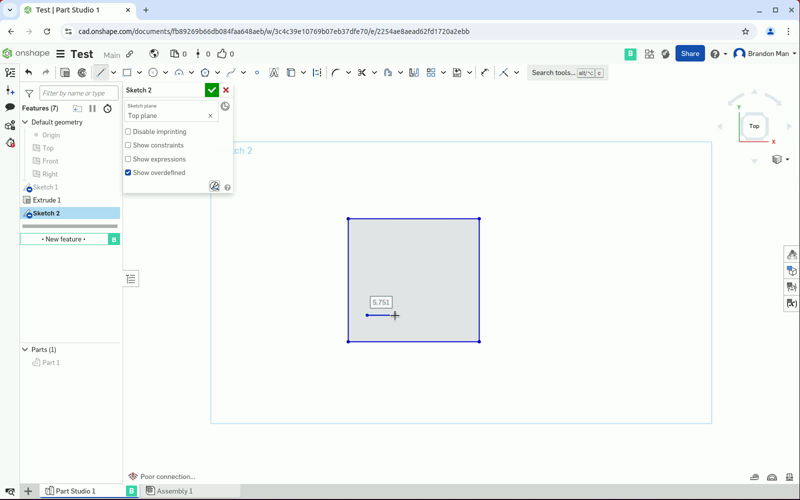
key_down(shift)
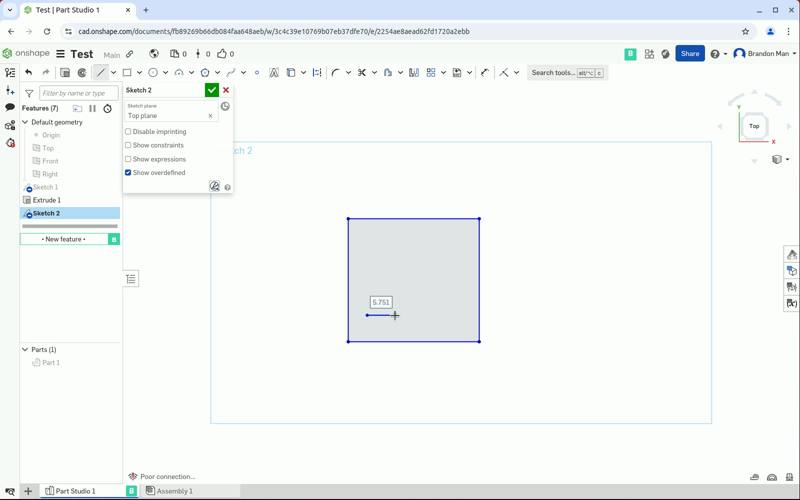
mouse_move(395, 236)
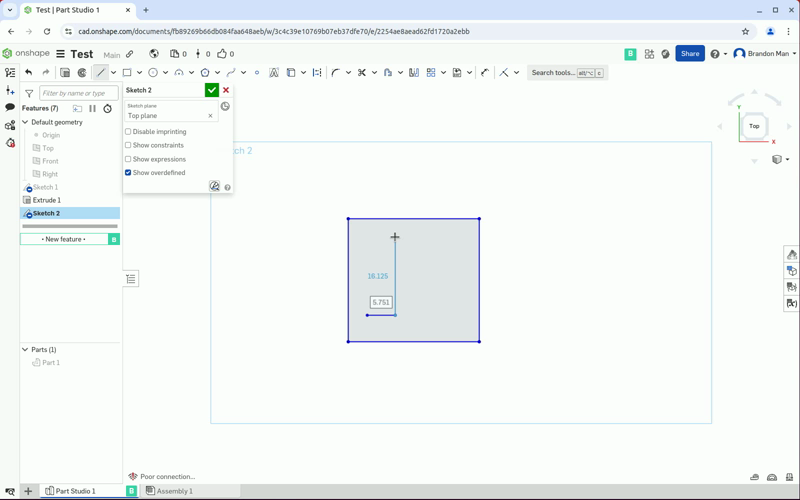
click(395, 236)
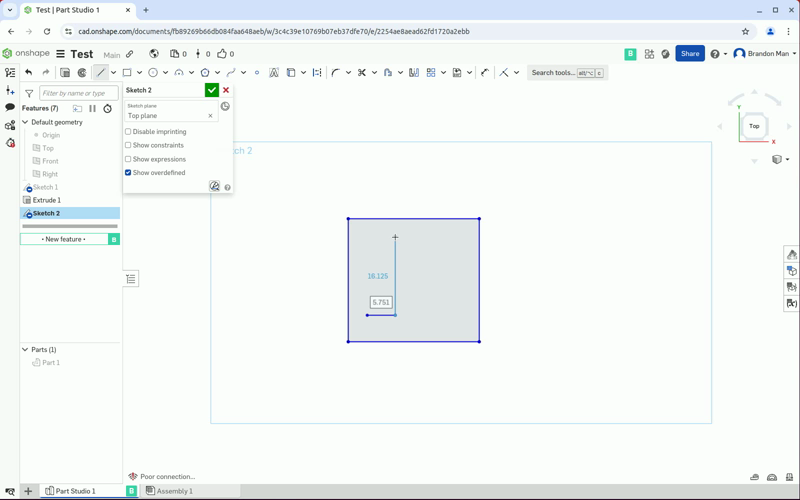
key_up(shift)
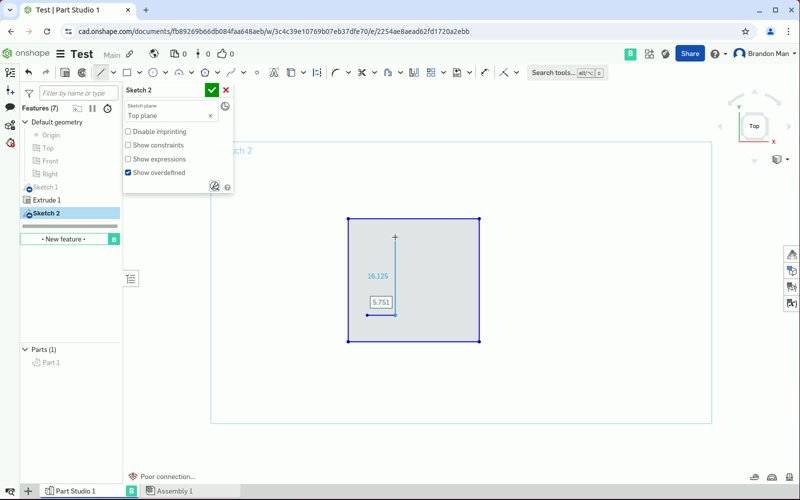
key_down(shift)
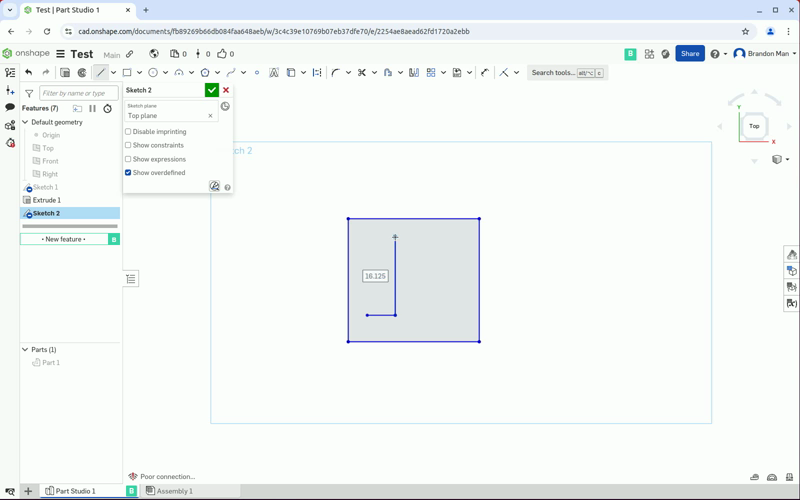
mouse_move(425, 236)
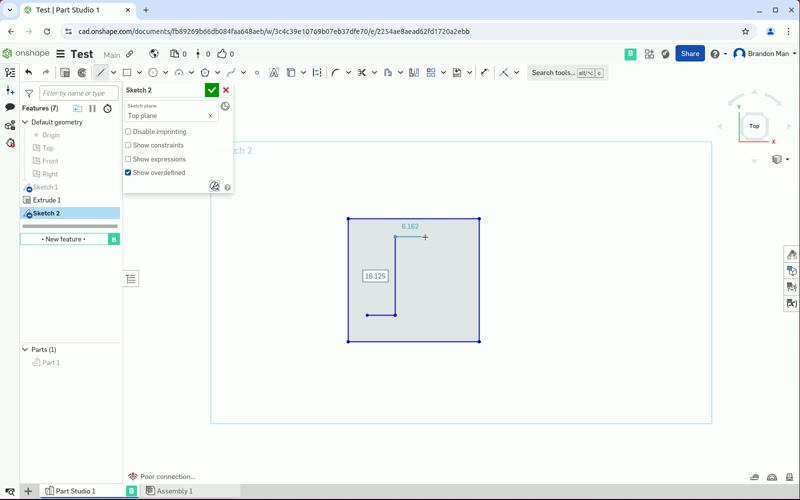
mouse_move(367, 236)
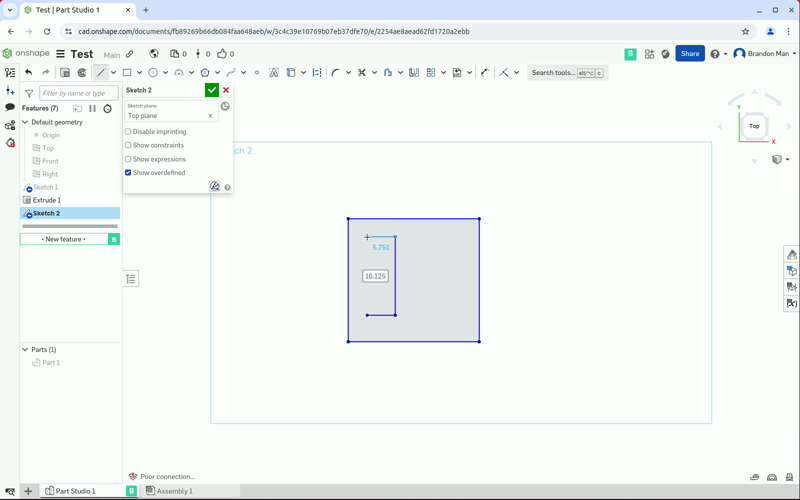
click(367, 236)
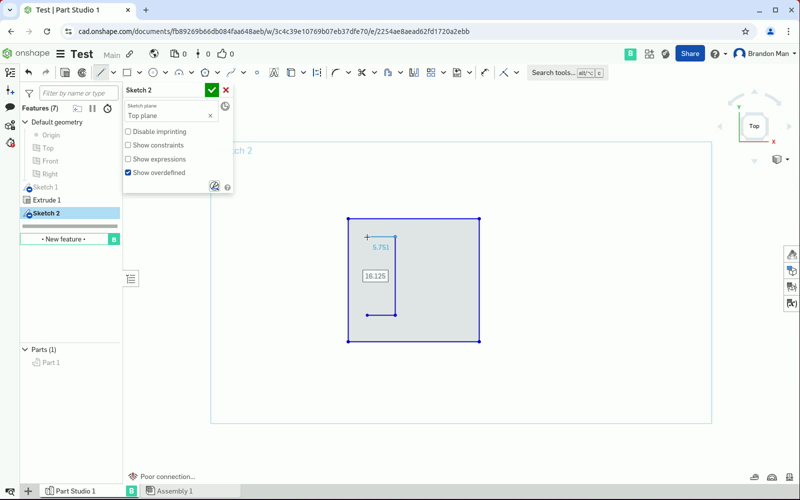
key_up(shift)
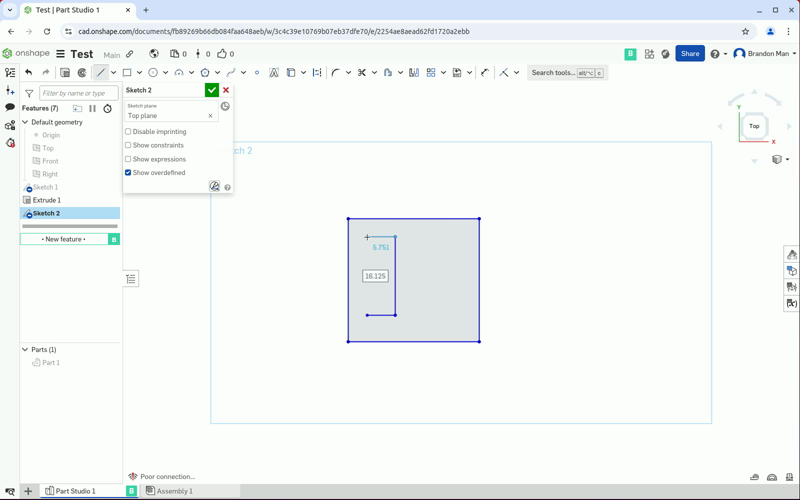
key_down(shift)
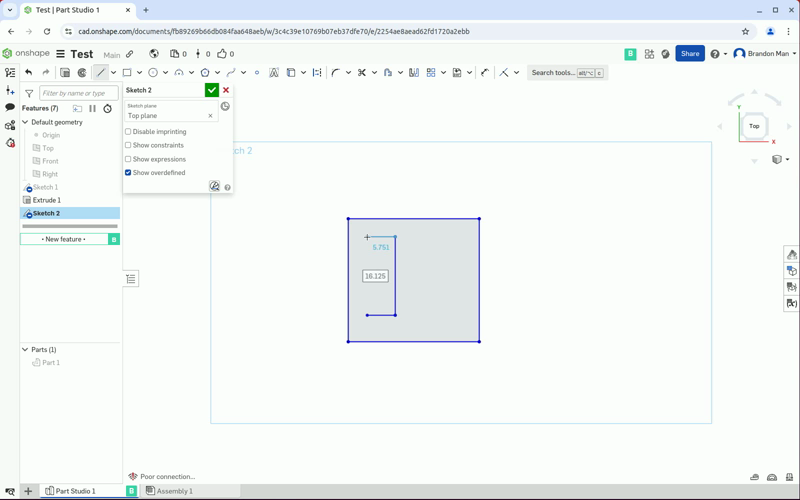
mouse_move(367, 315)
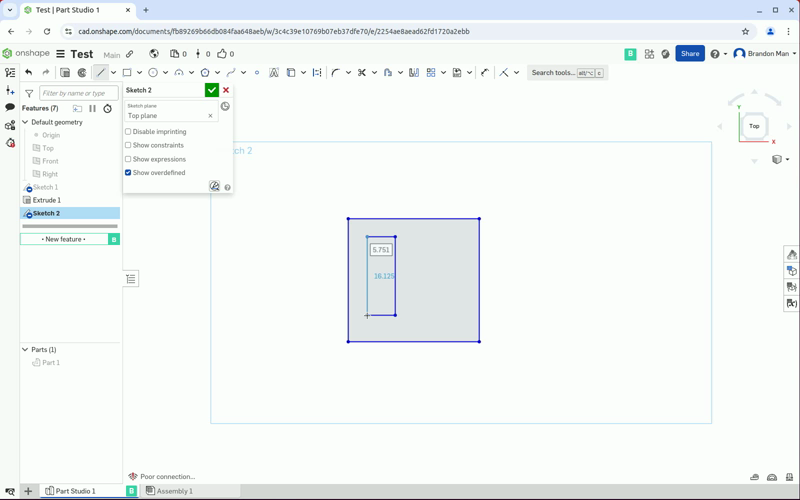
key_up(shift)
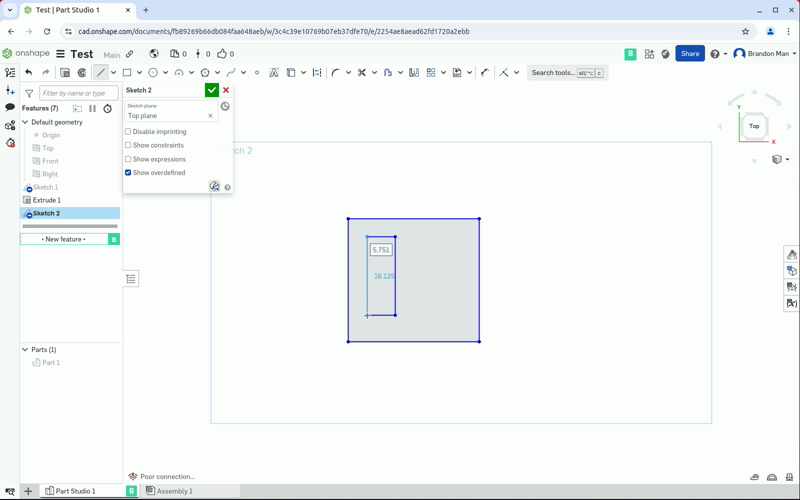
click(367, 315)
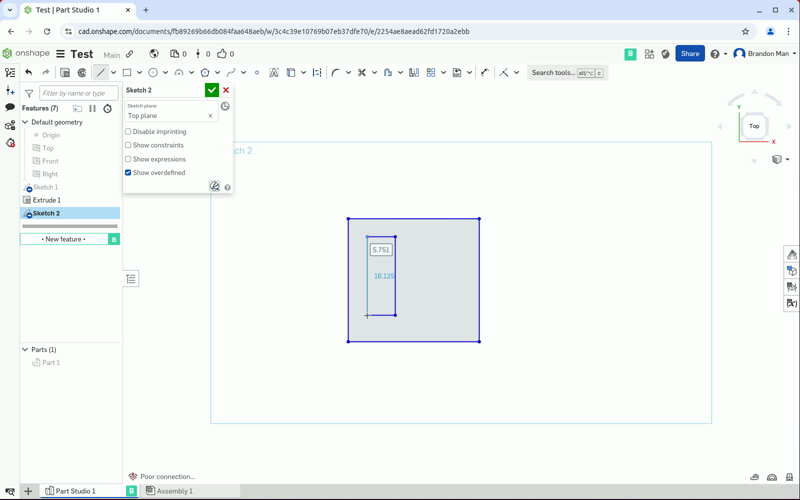
key(esc)
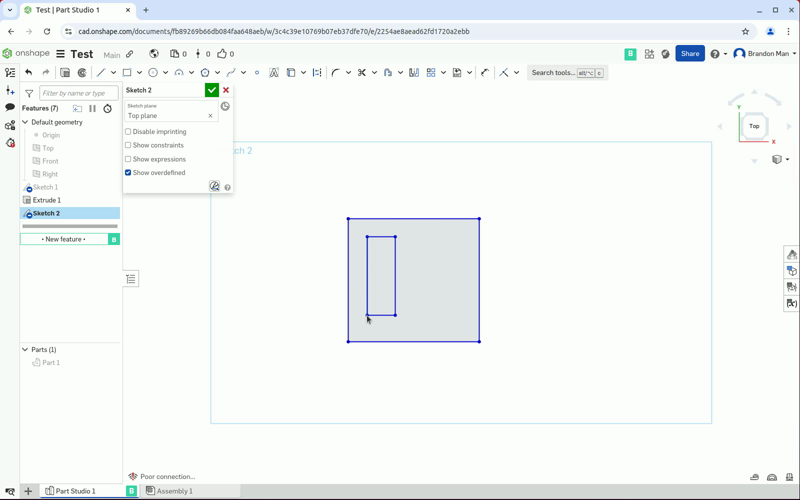
key(l)
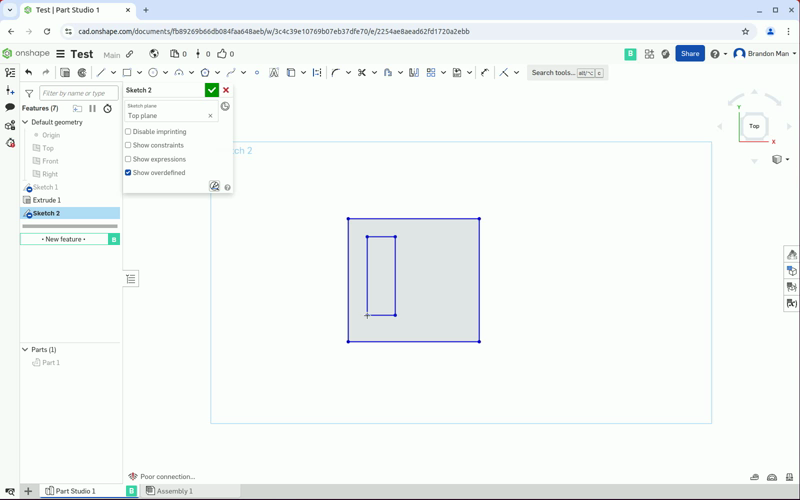
key_down(shift)
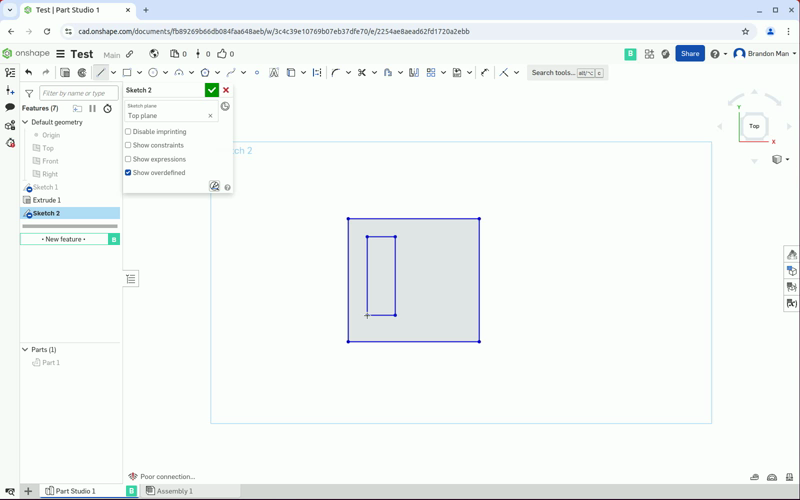
mouse_move(432, 315)
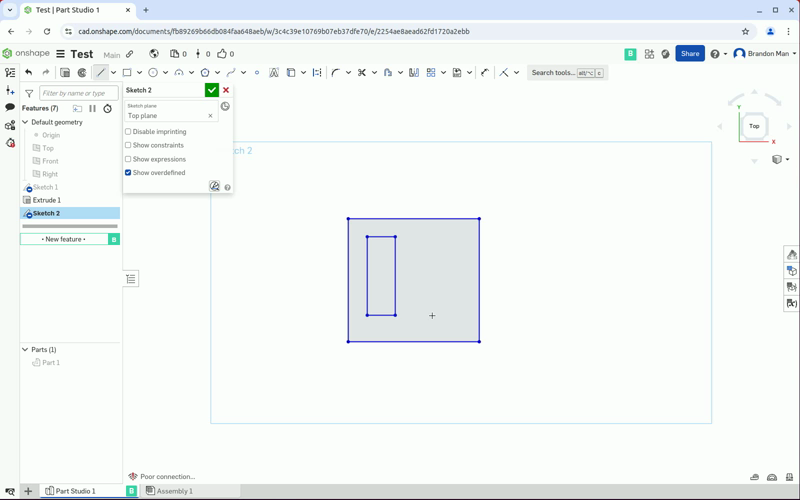
click(432, 315)
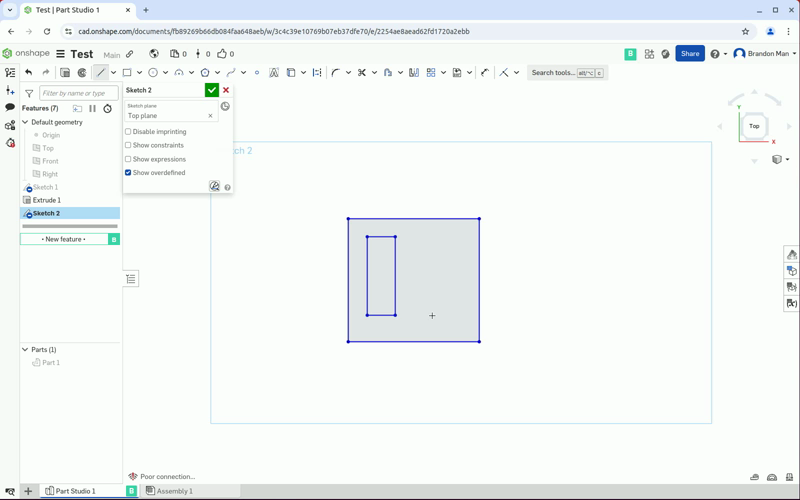
key_up(shift)
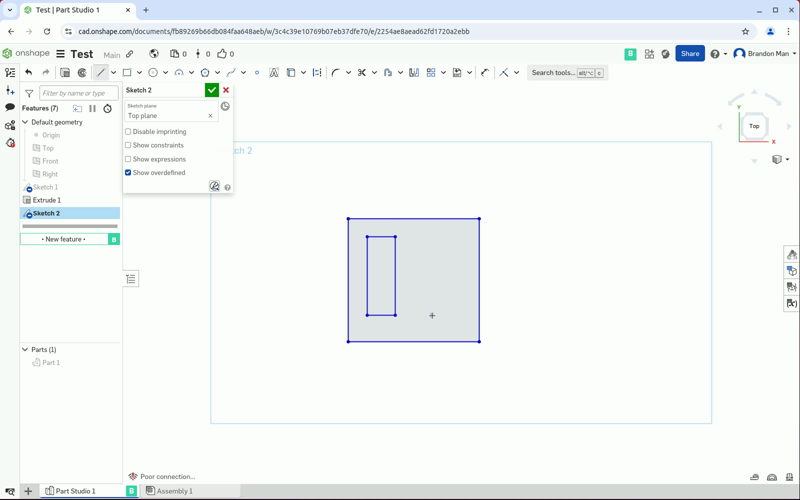
key_down(shift)
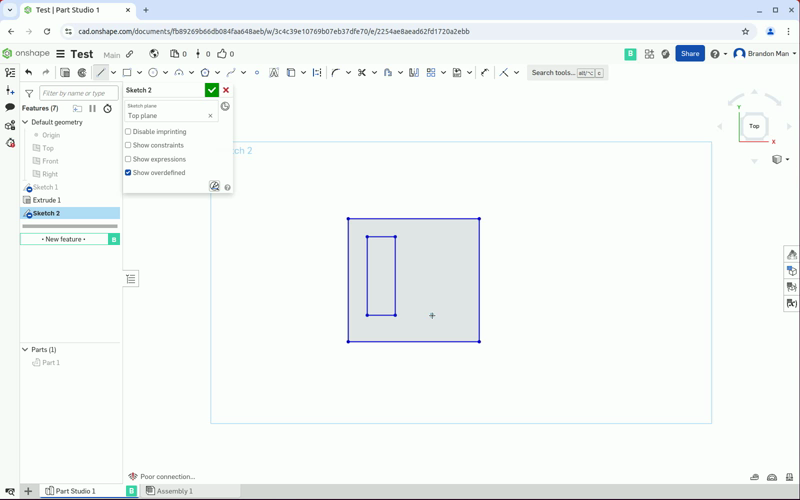
mouse_move(462, 315)
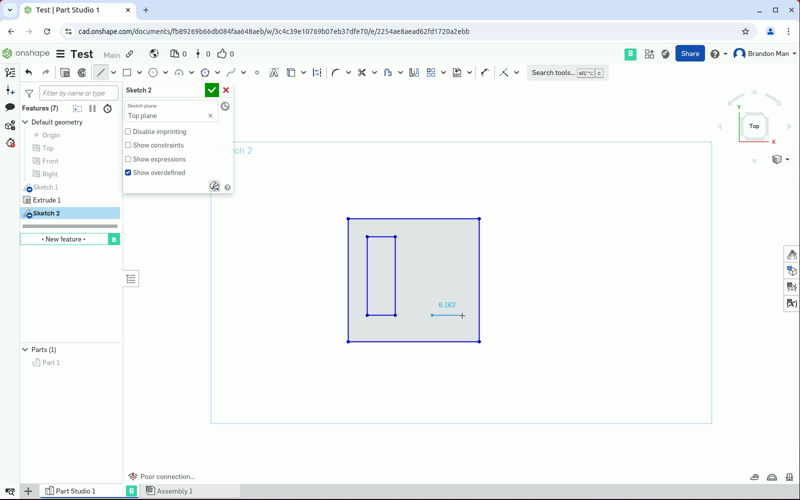
mouse_move(459, 315)
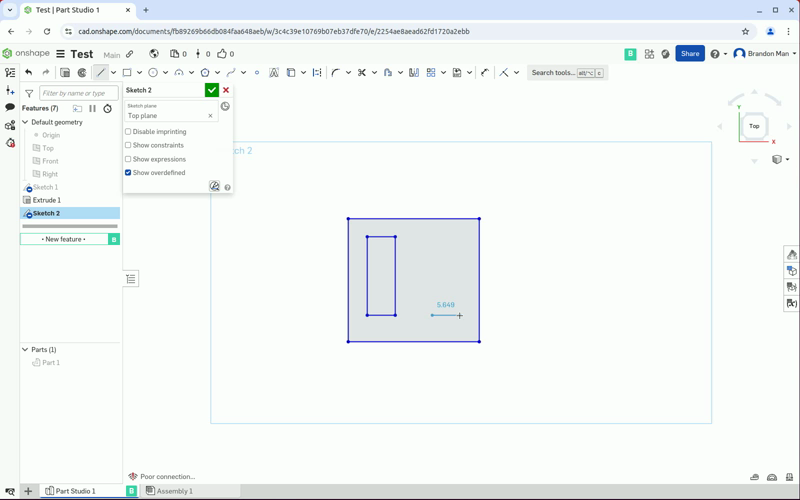
click(459, 315)
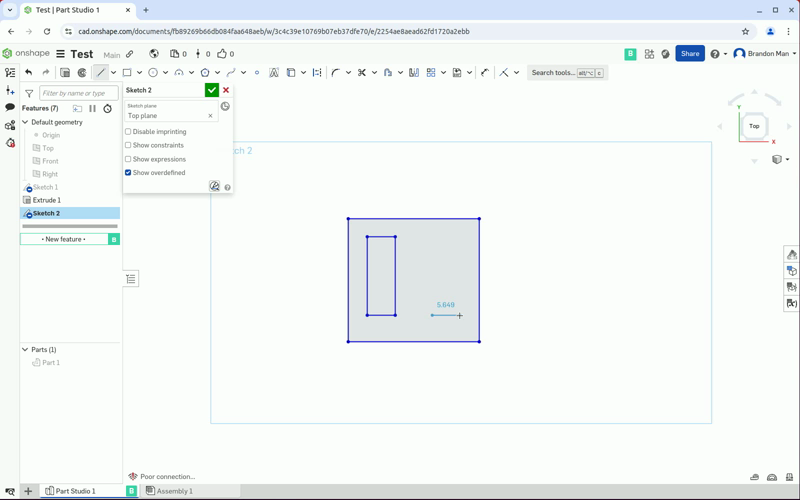
key_up(shift)
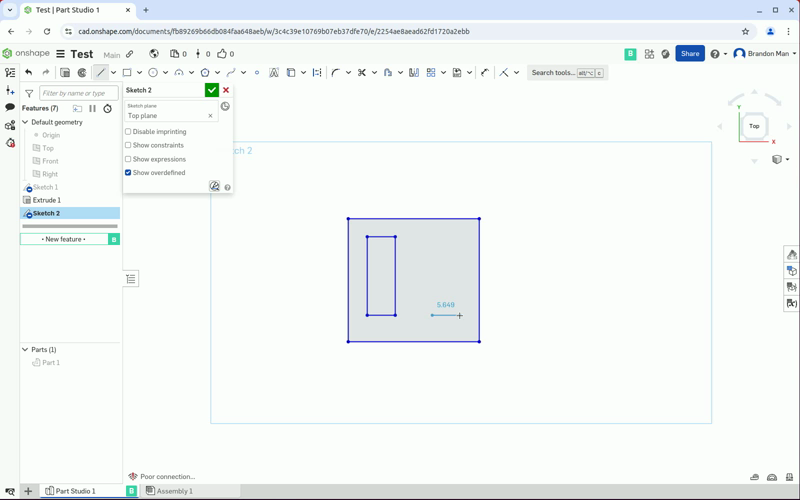
key_down(shift)
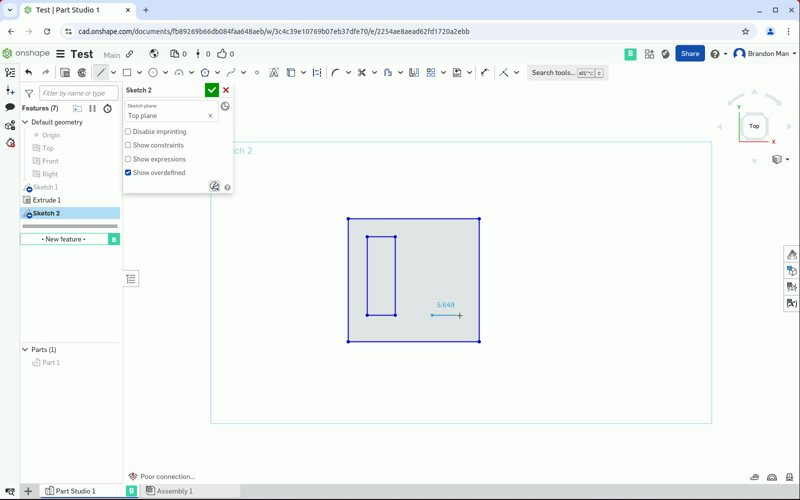
mouse_move(459, 236)
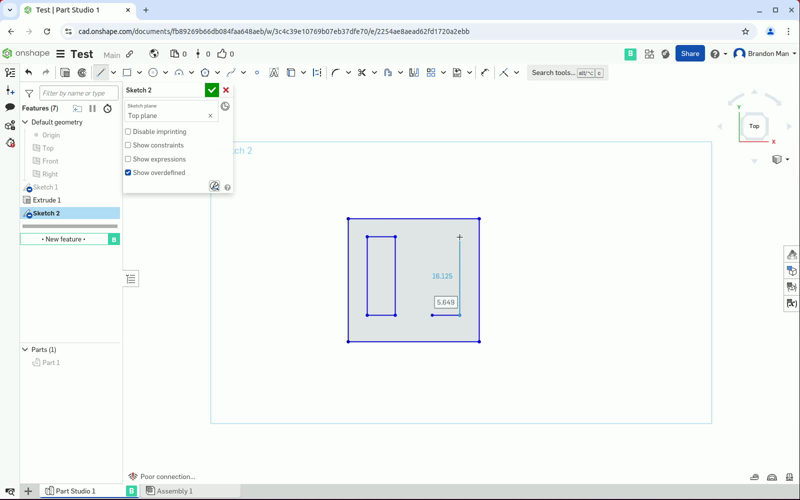
click(459, 236)
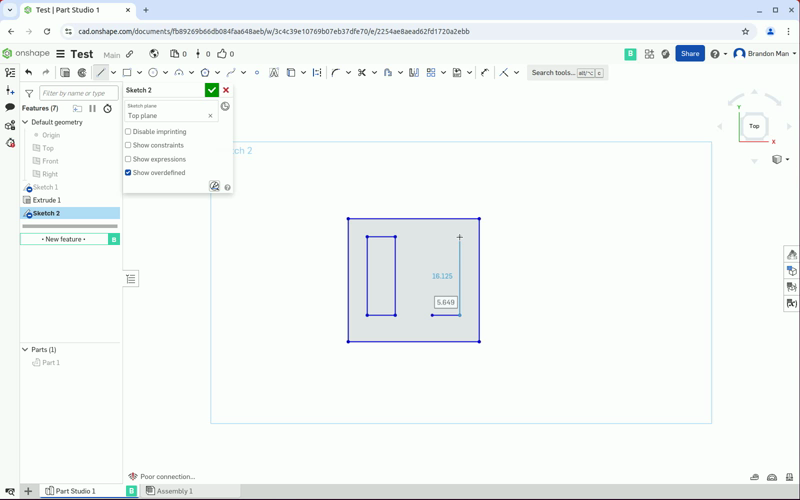
key_up(shift)
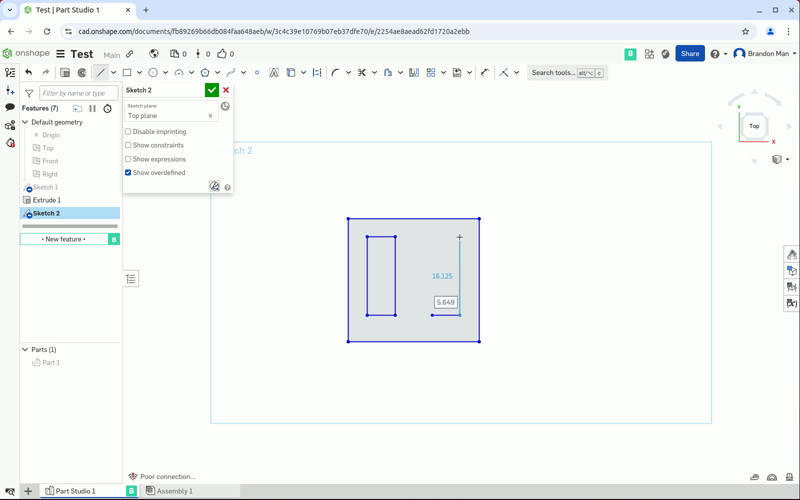
key_down(shift)
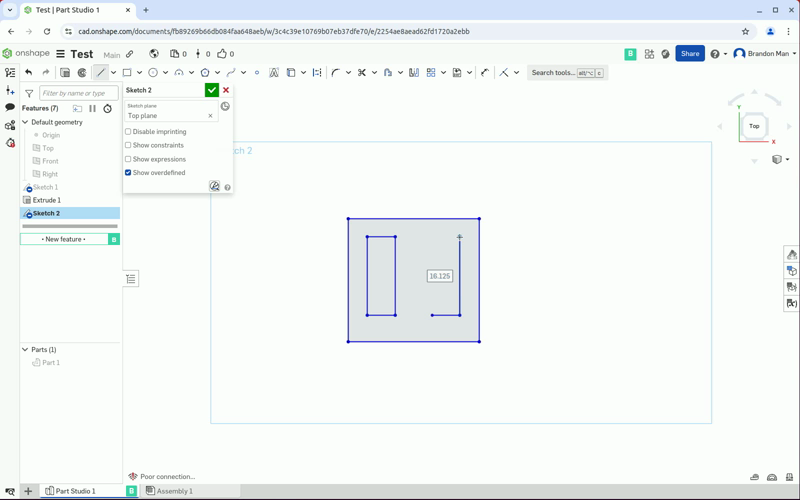
mouse_move(489, 236)
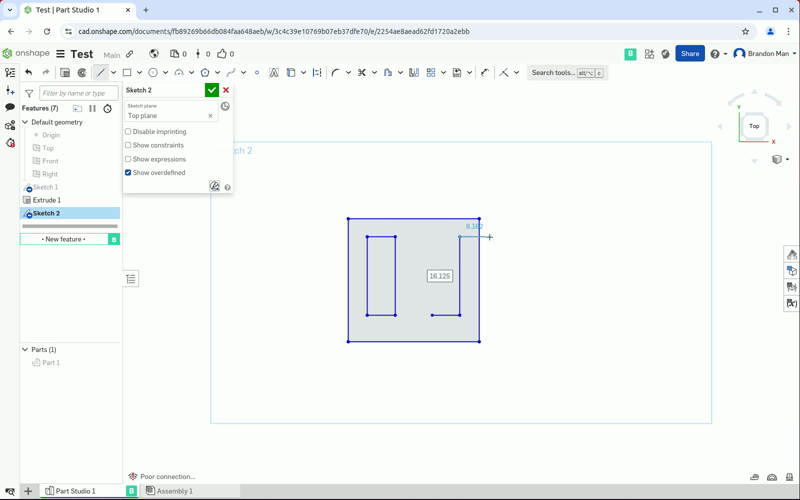
mouse_move(432, 236)
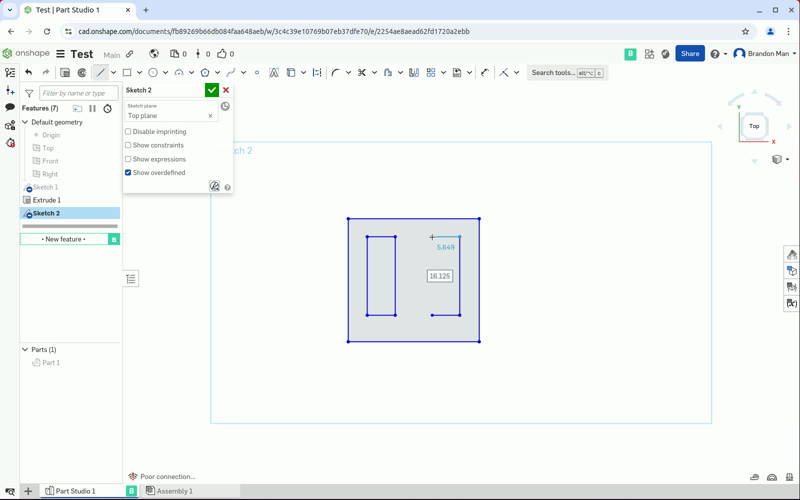
click(432, 236)
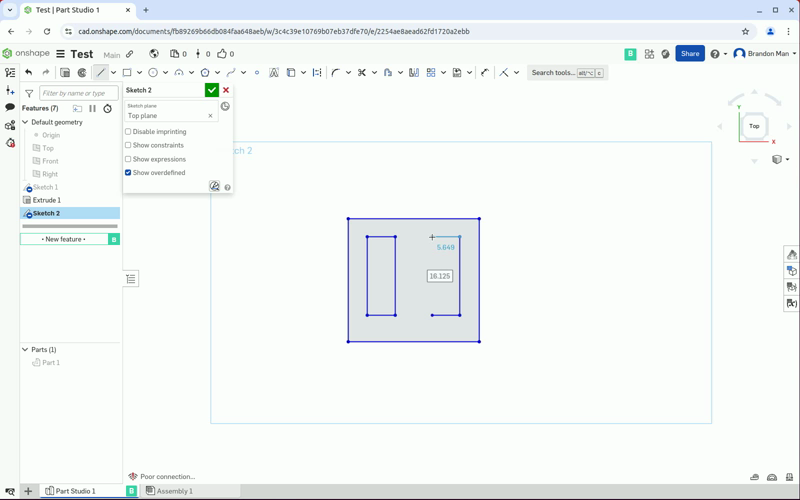
key_up(shift)
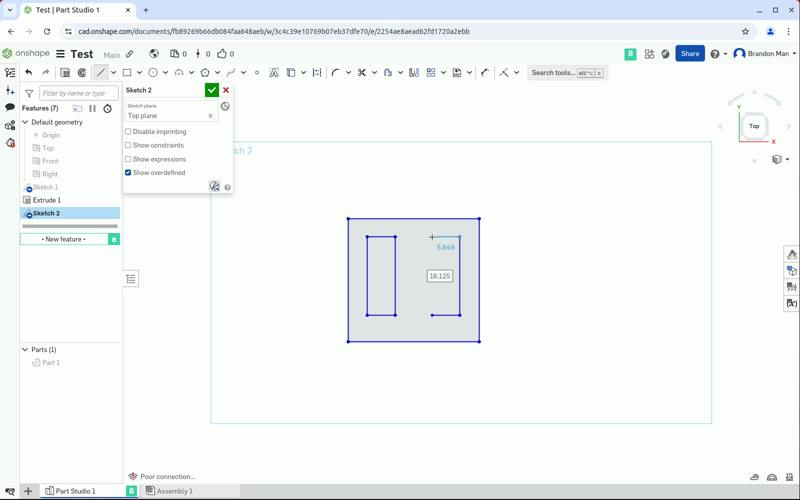
key_down(shift)
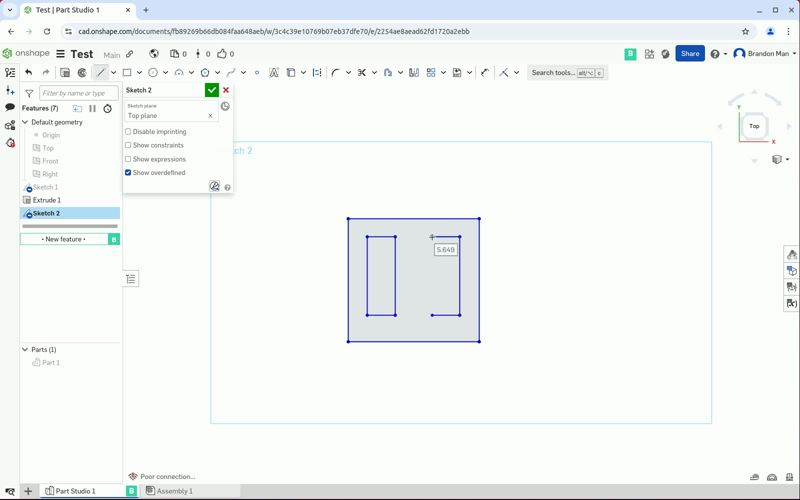
mouse_move(432, 315)
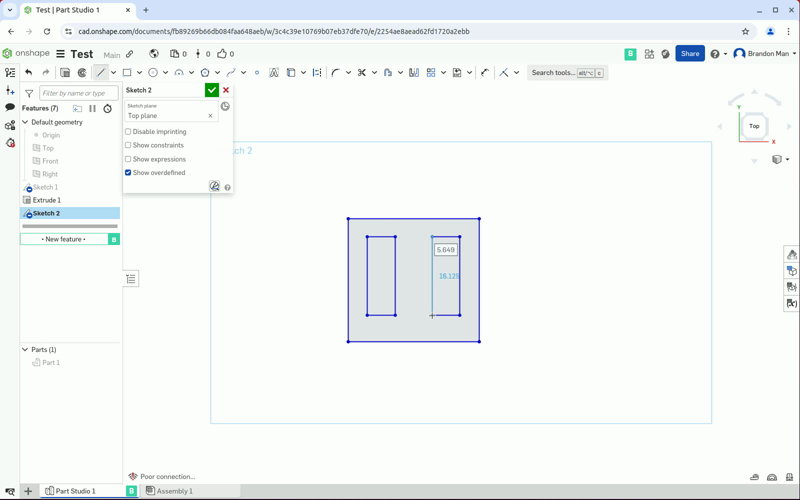
key_up(shift)
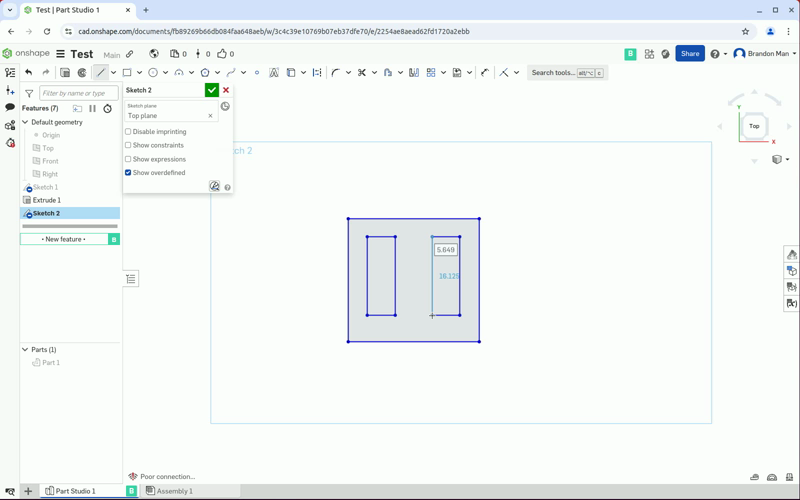
click(432, 315)
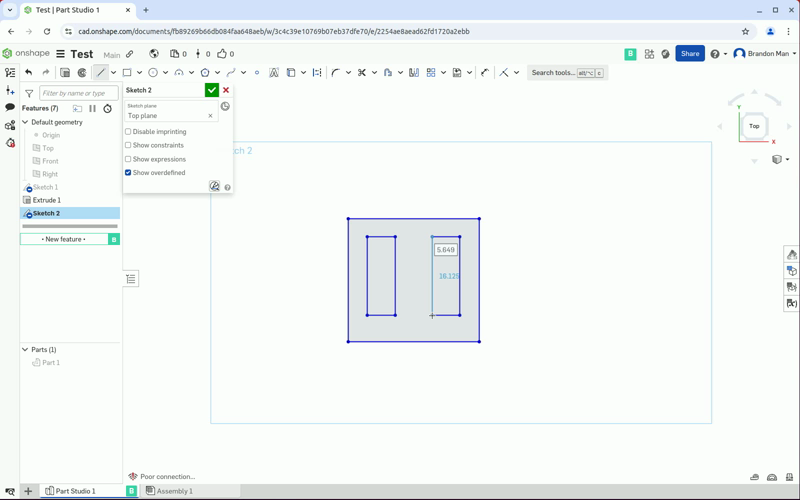
key(esc)
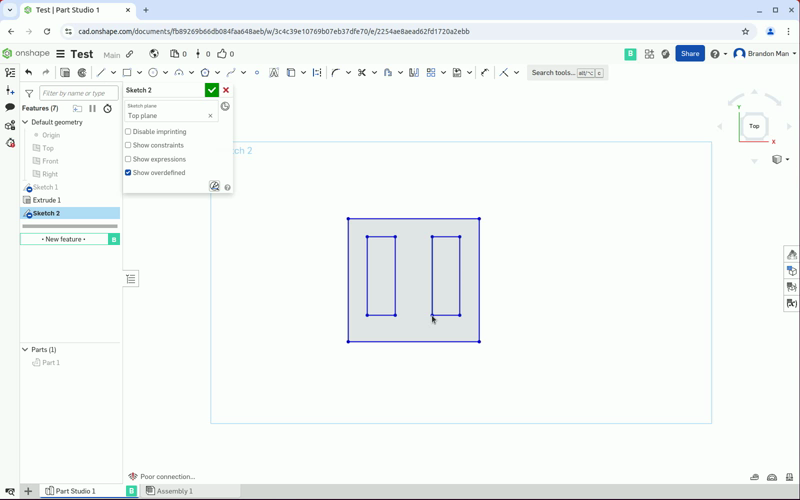
mouse_move(470, 237)
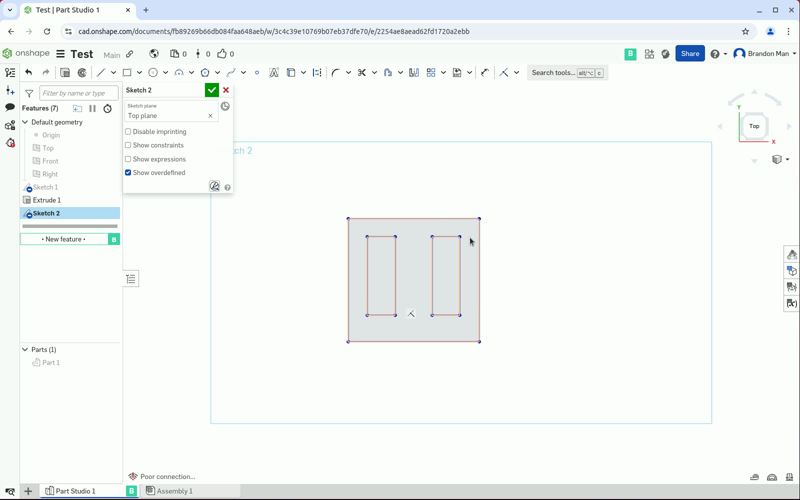
click(470, 237)
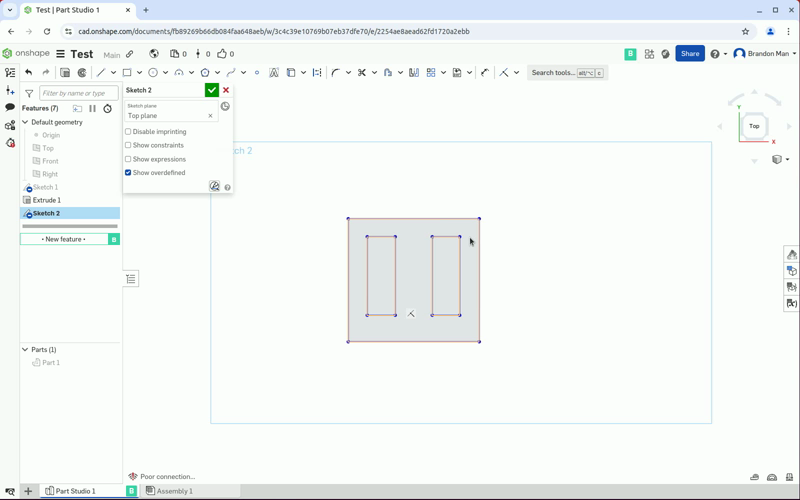
mouse_move(73, 352)
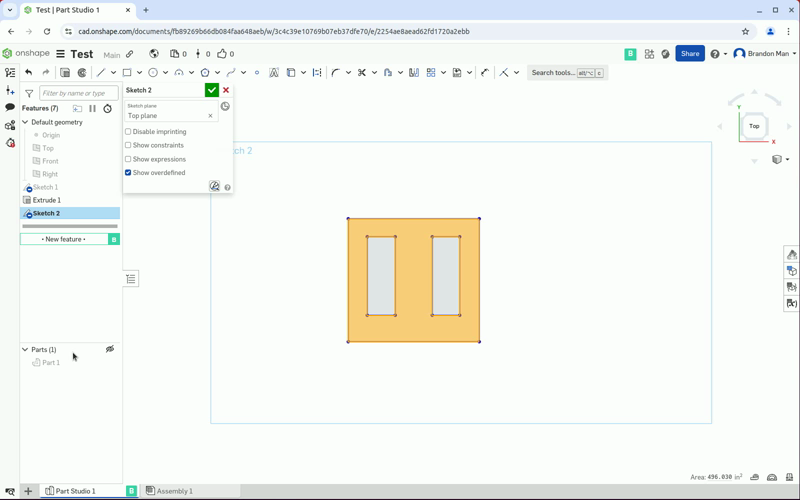
key(shift+y)
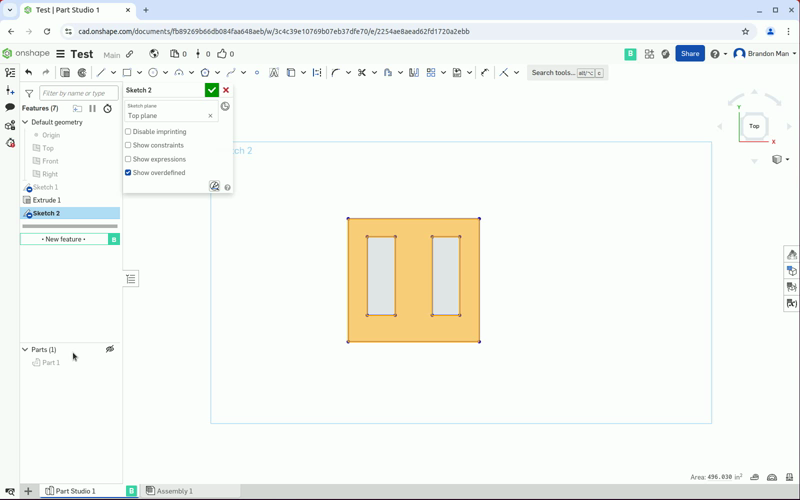
key(shift+e)
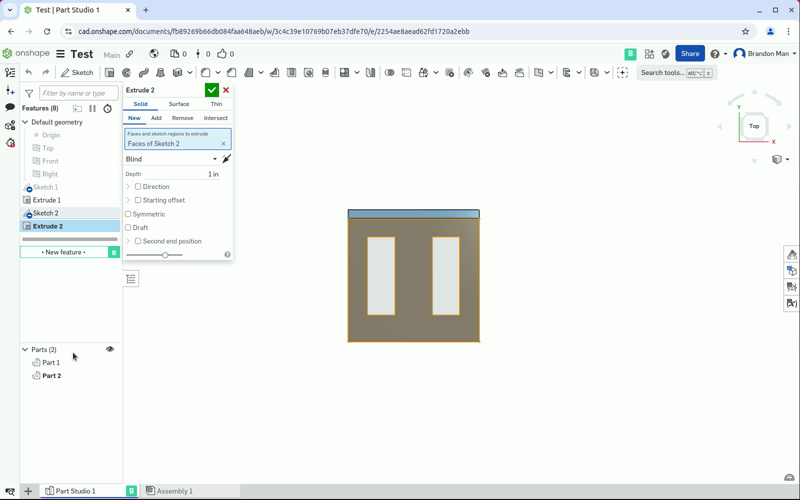
mouse_move(143, 106)
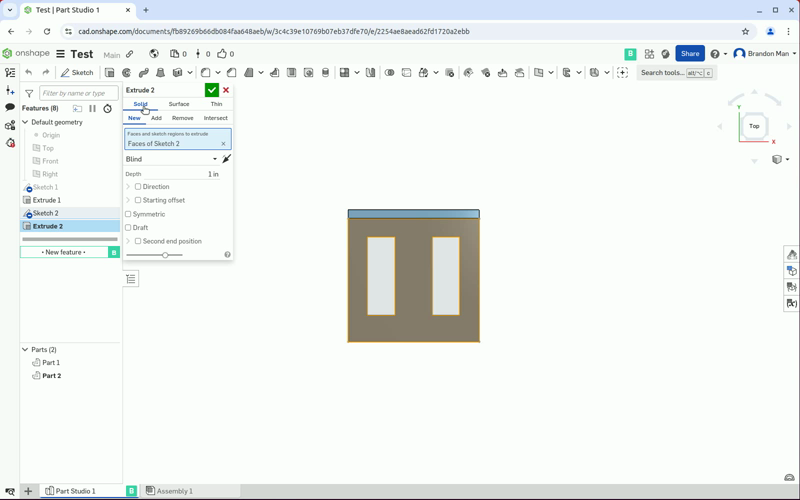
click(143, 106)
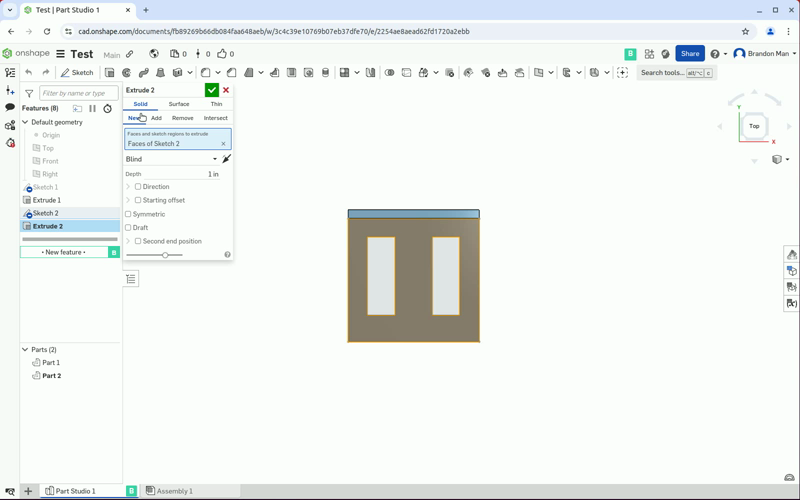
mouse_move(137, 120)
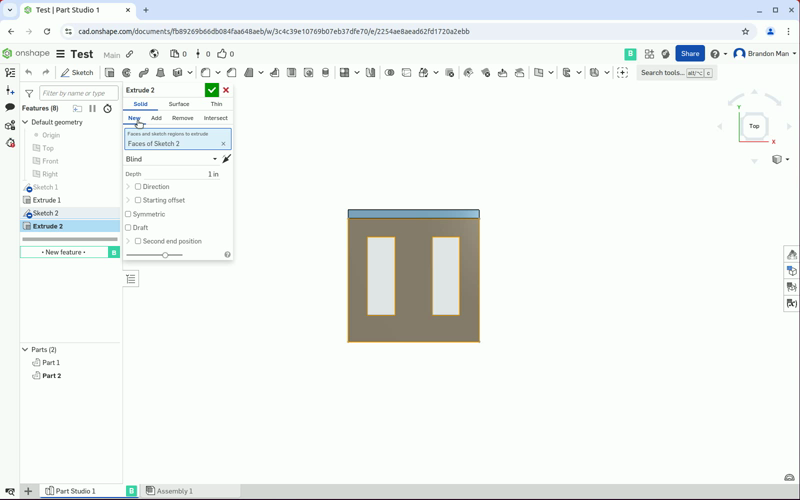
click(137, 120)
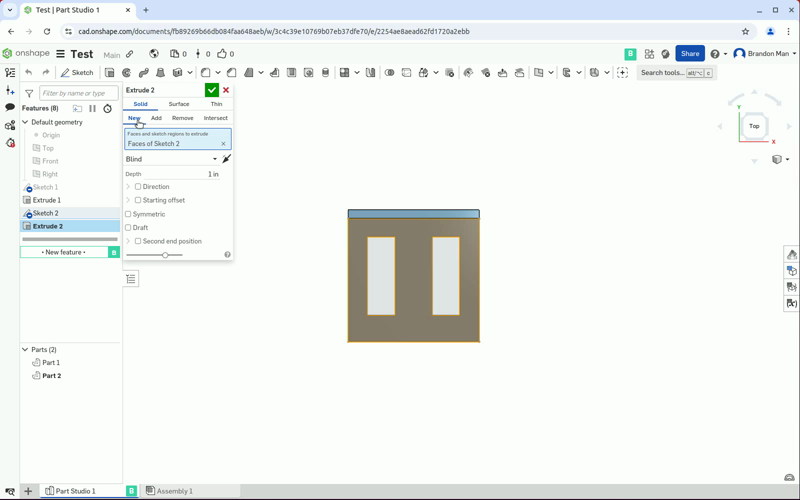
key(tab, 4)
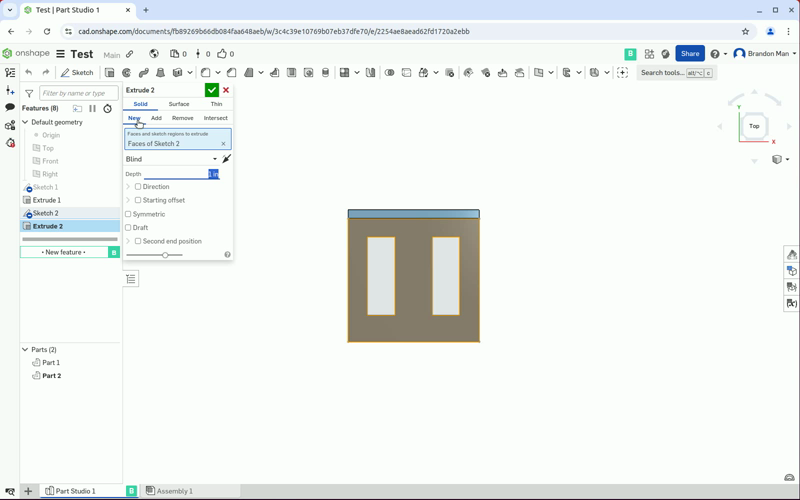
text(1.685)
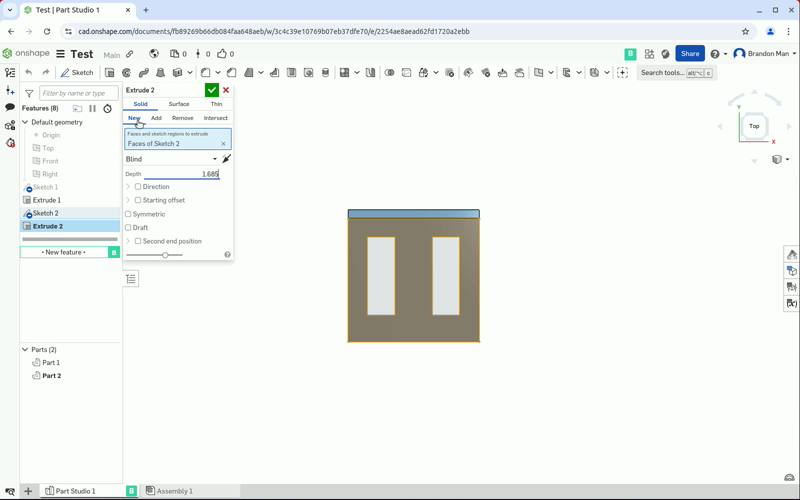
key(enter)
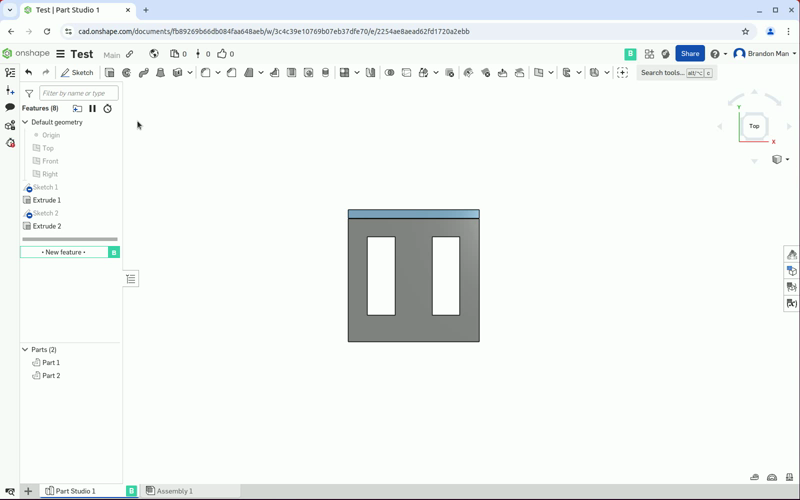
key(shift+h)
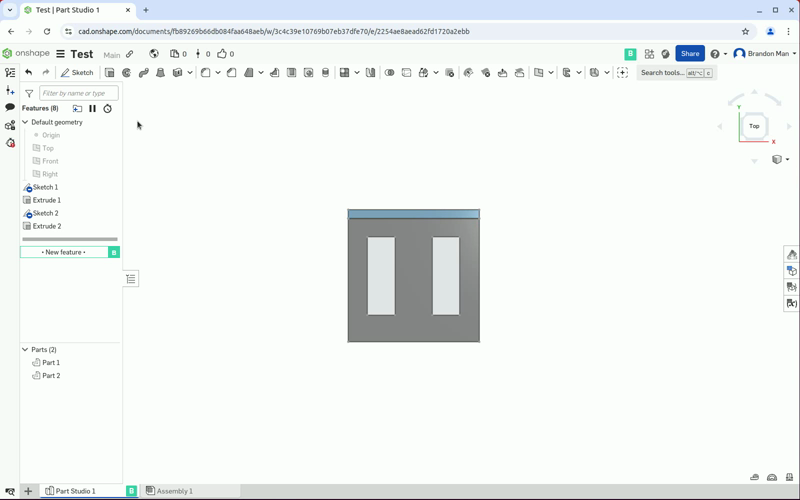
key(shift+h)
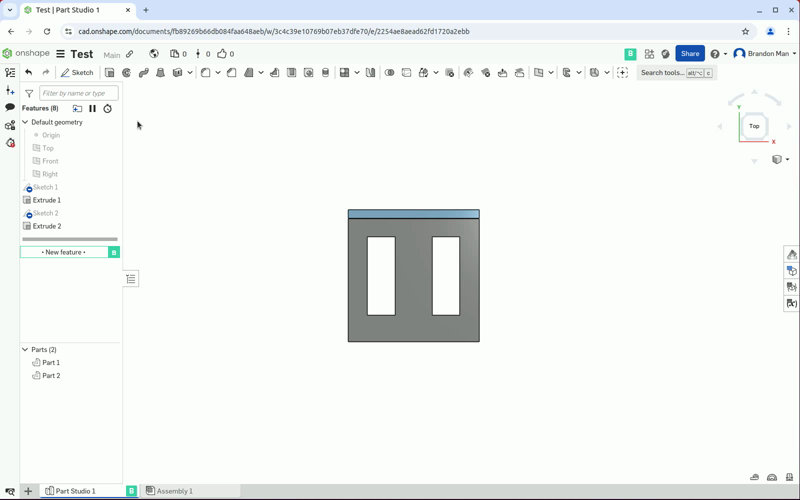
mouse_move(73, 189)
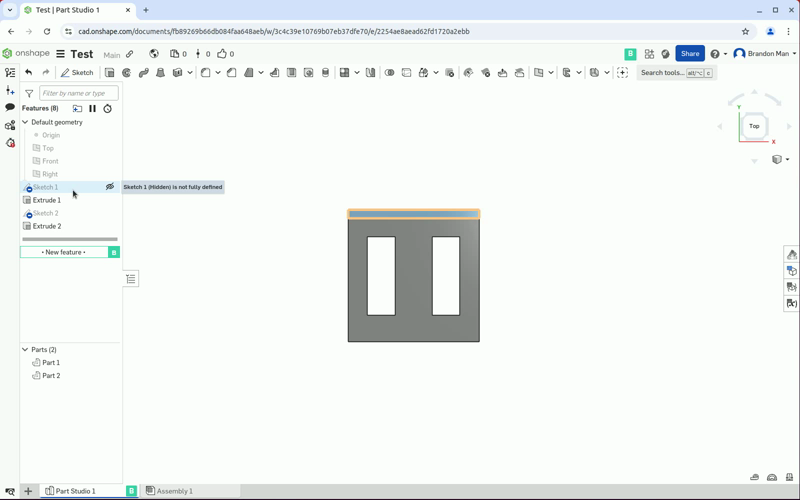
click(73, 189)
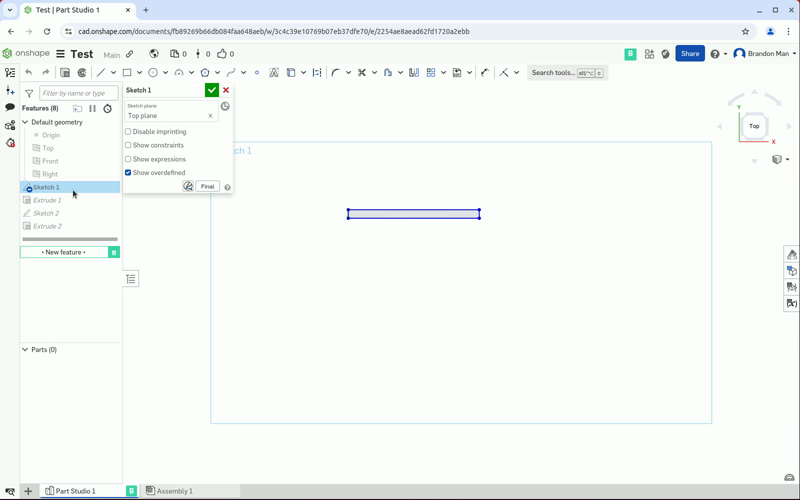
mouse_move(229, 92)
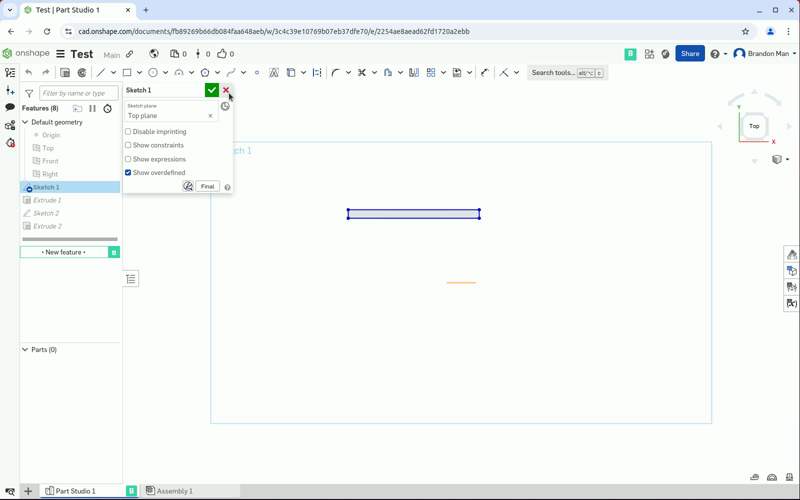
click(229, 92)
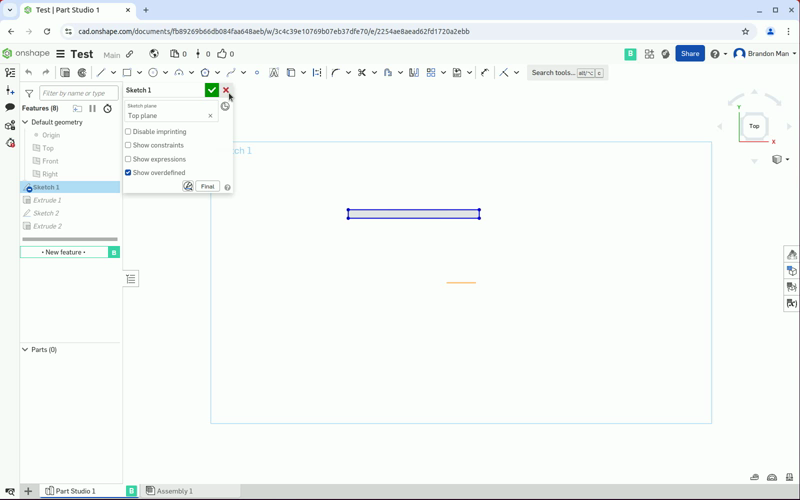
key(shift+s)
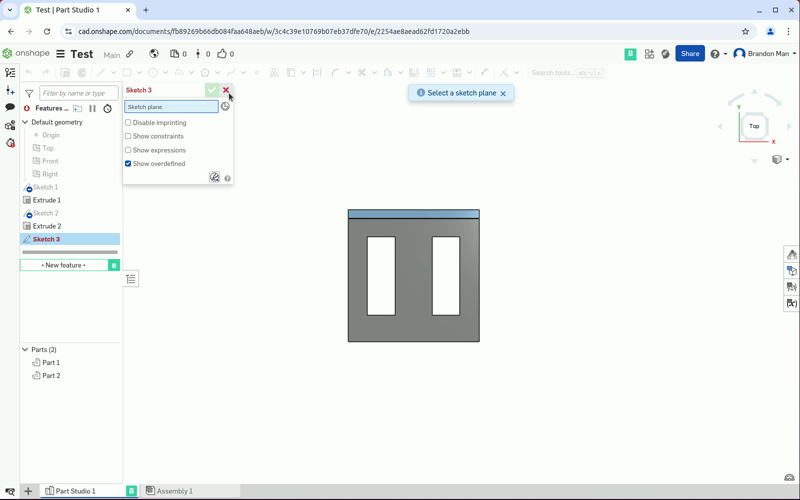
mouse_move(73, 150)
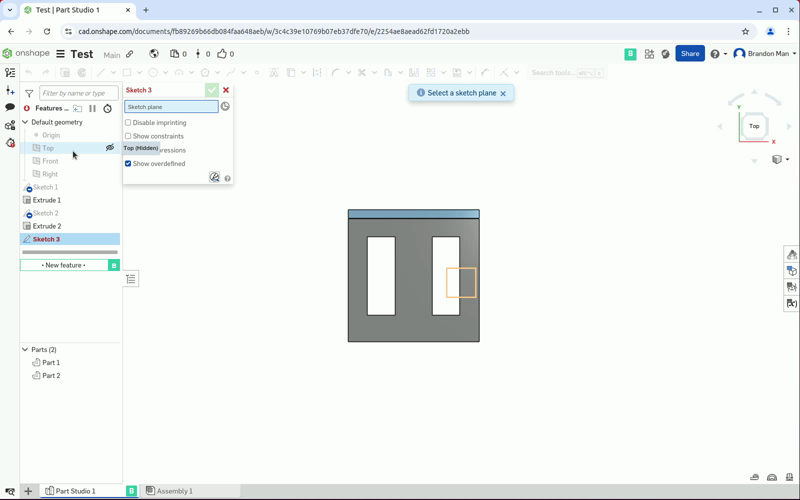
click(73, 150)
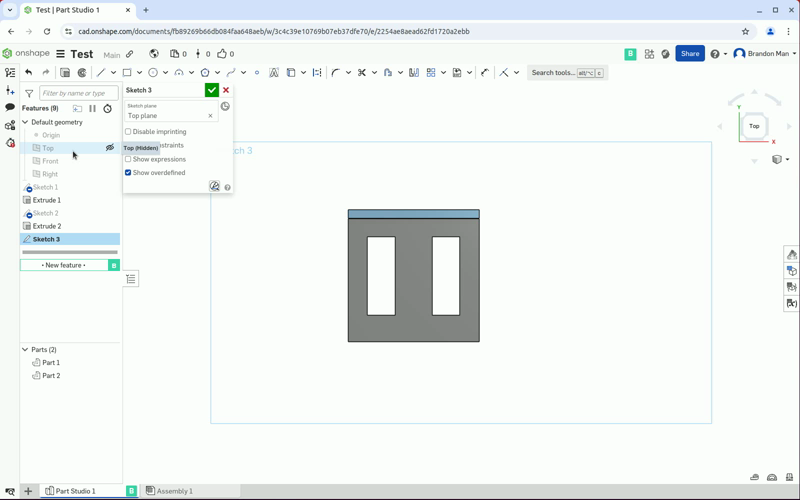
mouse_move(73, 352)
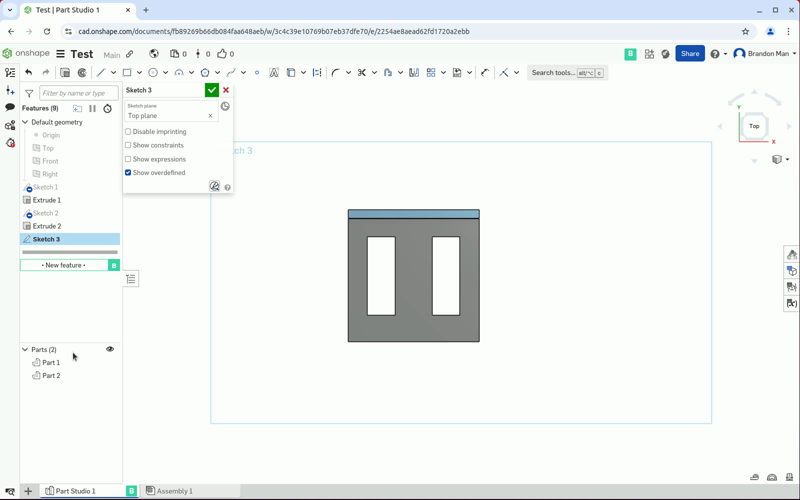
key(y)
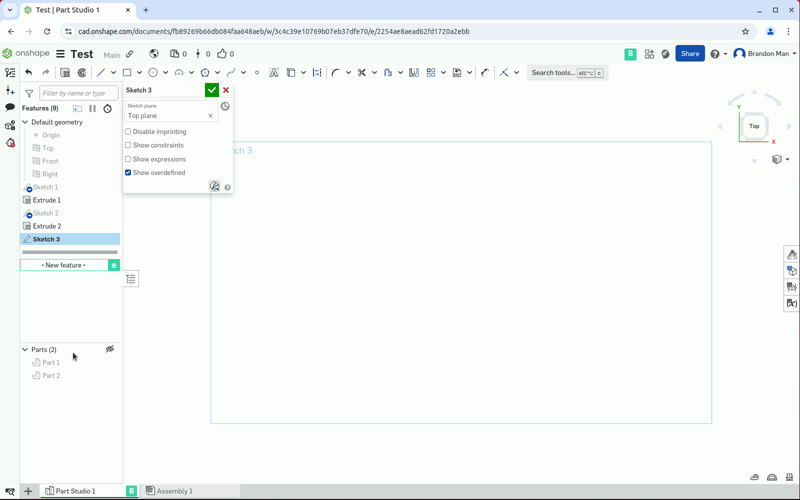
key(l)
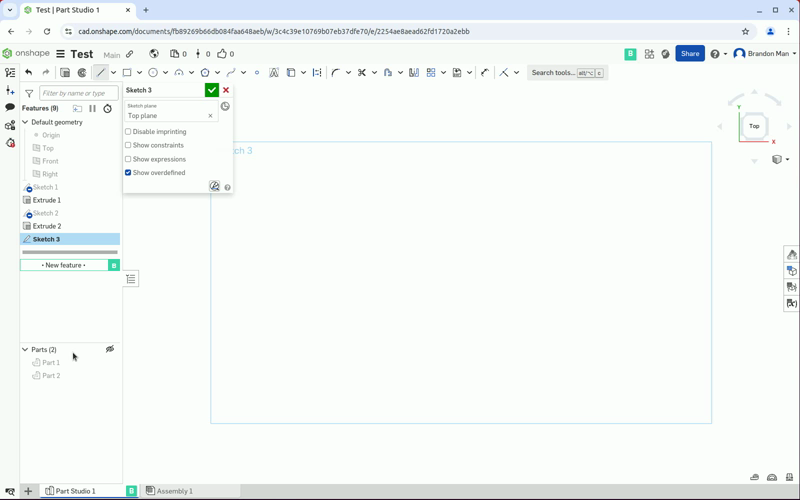
key_down(shift)
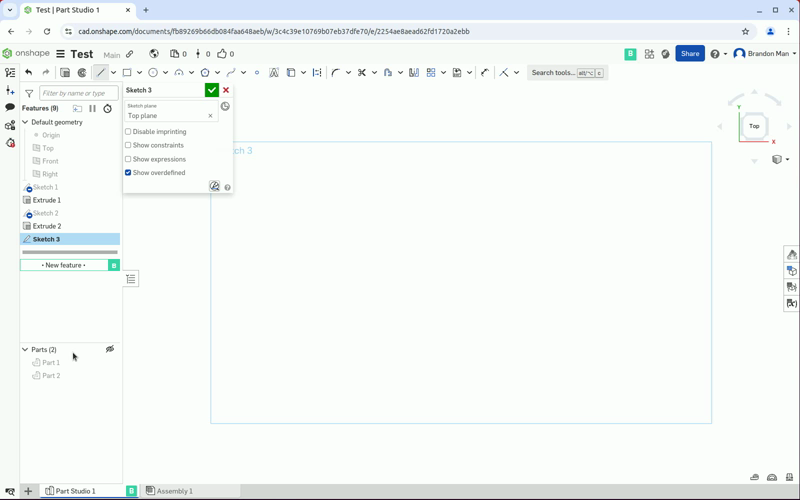
mouse_move(366, 316)
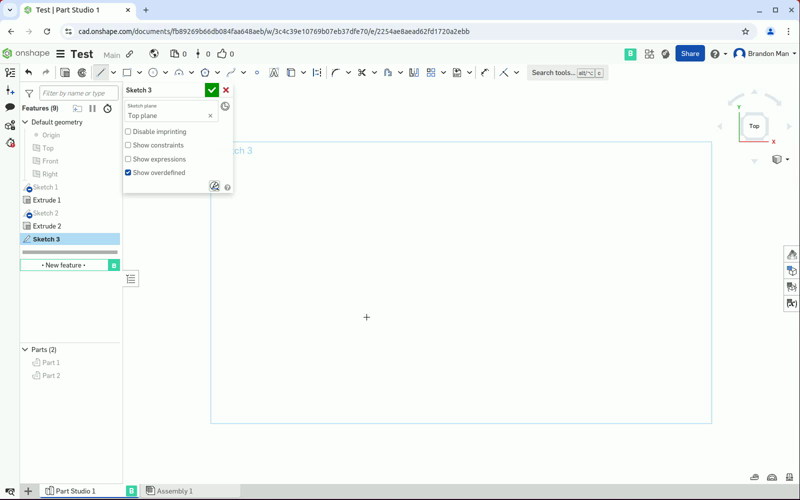
click(366, 316)
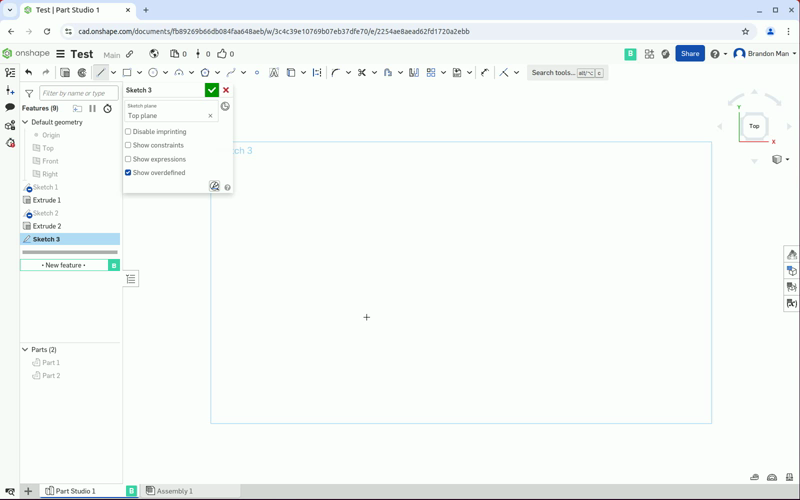
key_up(shift)
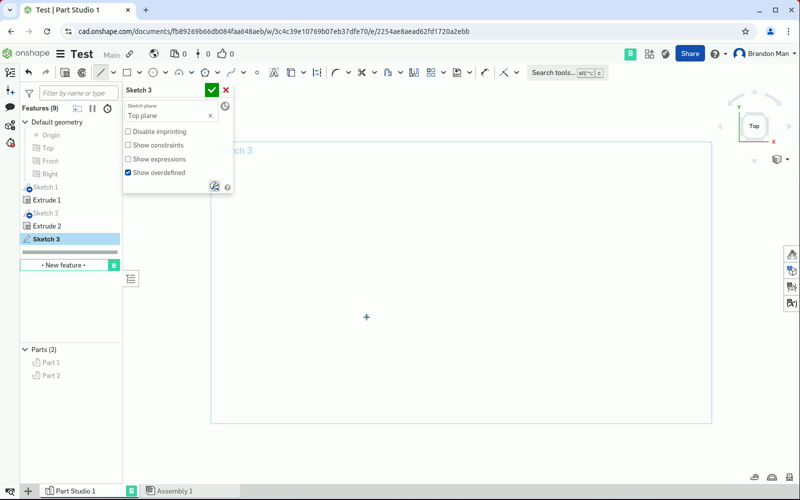
key_down(shift)
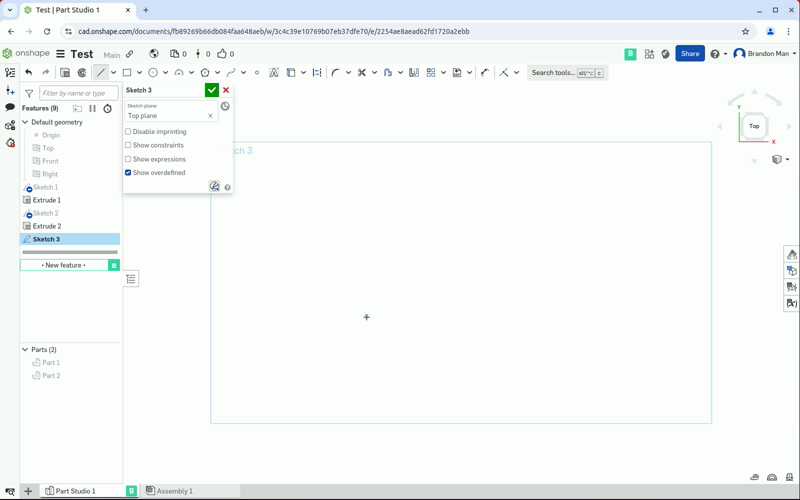
mouse_move(396, 316)
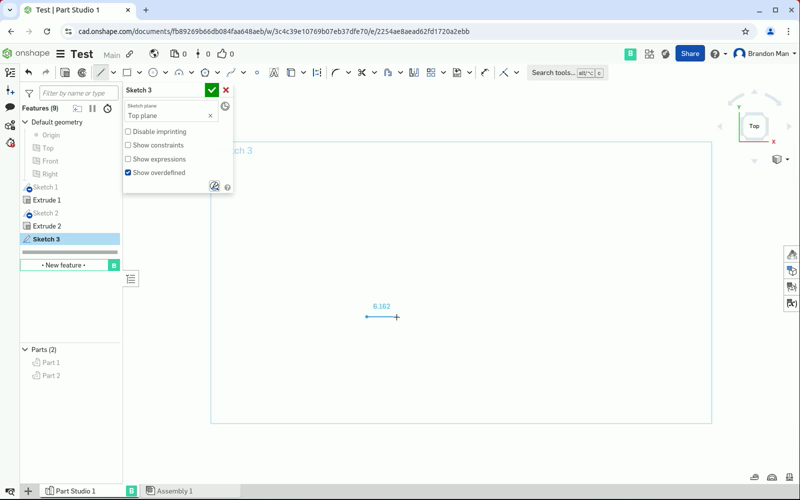
mouse_move(394, 316)
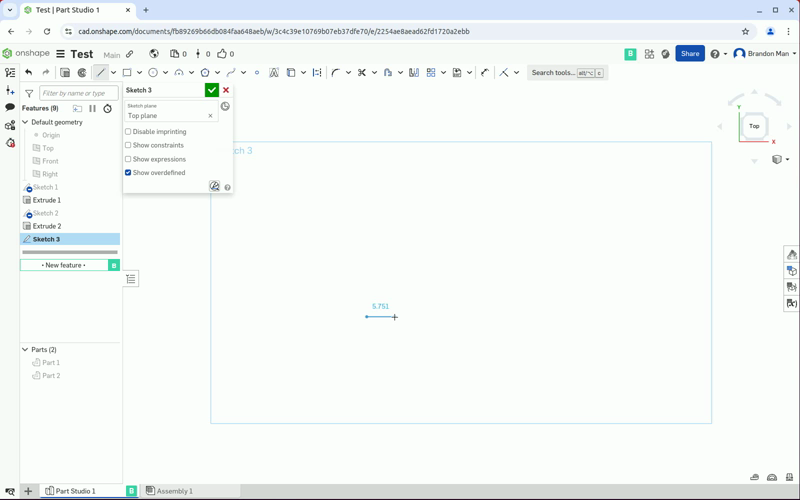
click(394, 316)
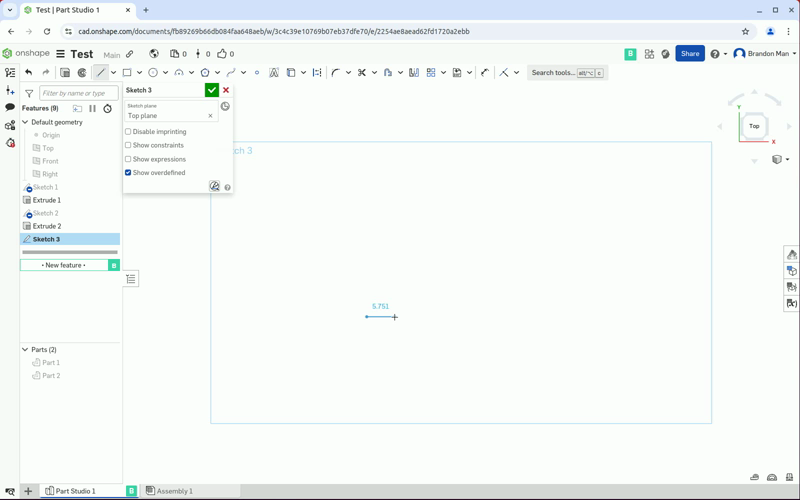
key_up(shift)
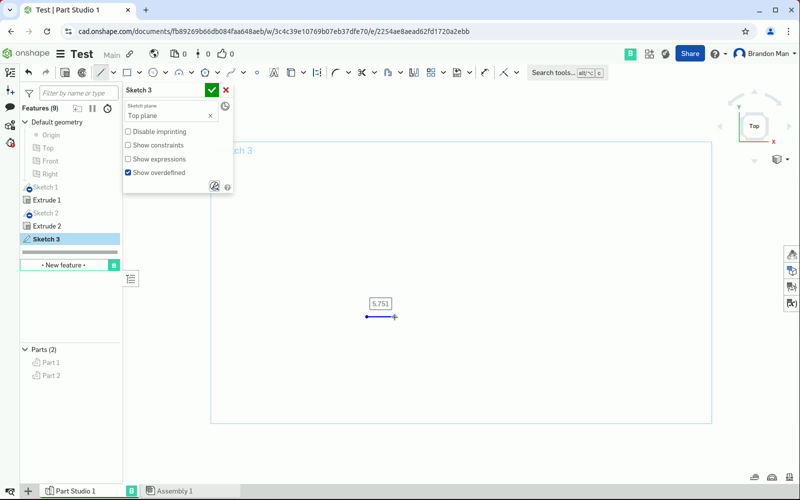
key_down(shift)
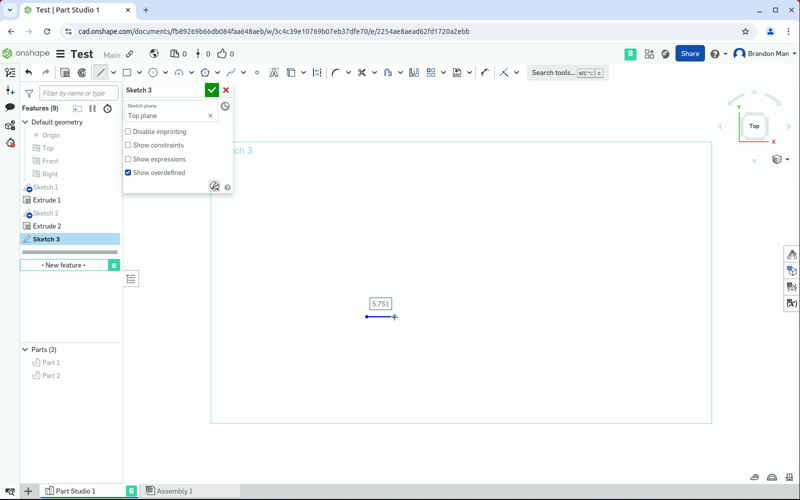
mouse_move(394, 237)
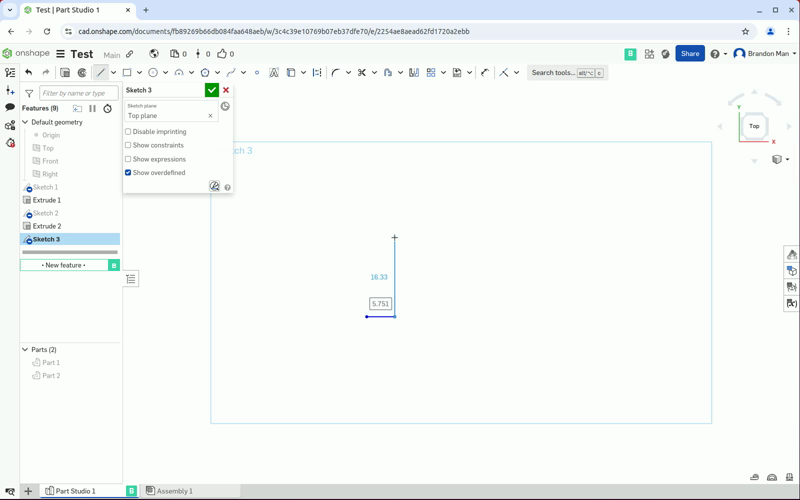
click(394, 237)
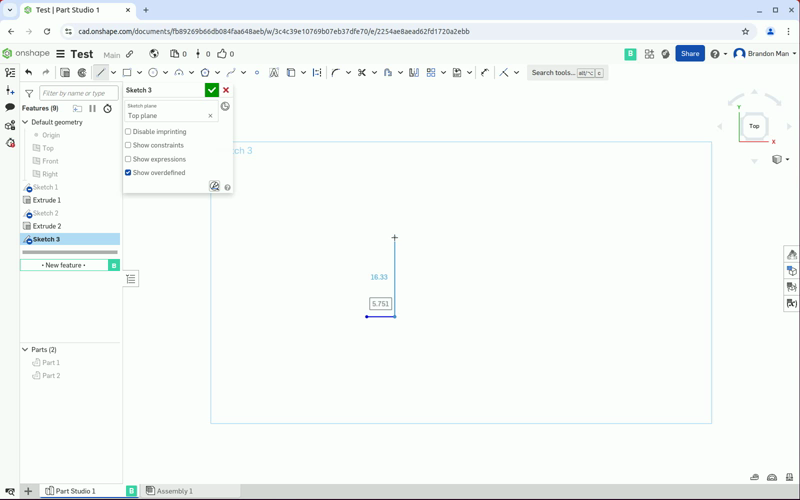
key_up(shift)
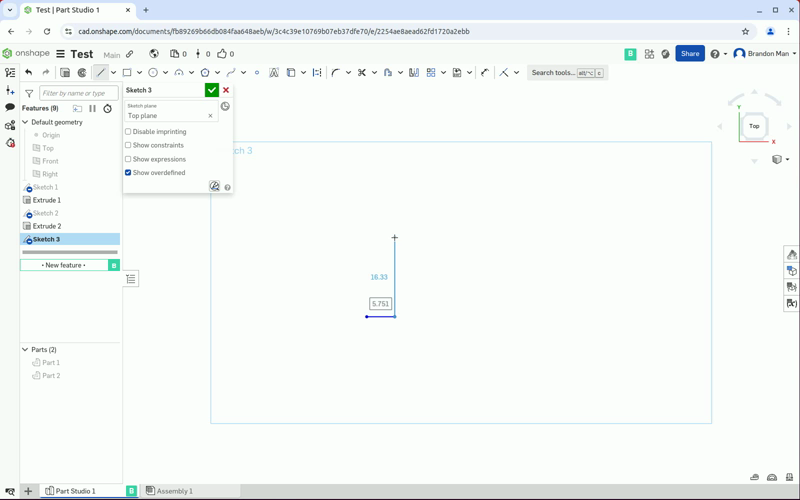
key_down(shift)
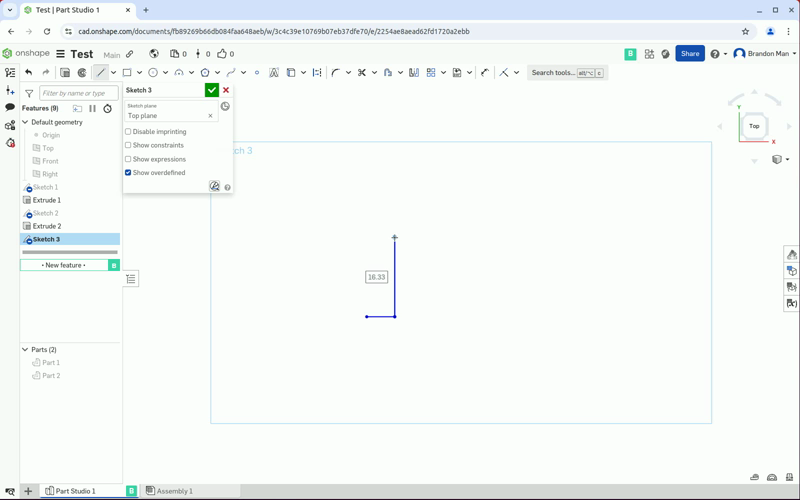
mouse_move(424, 237)
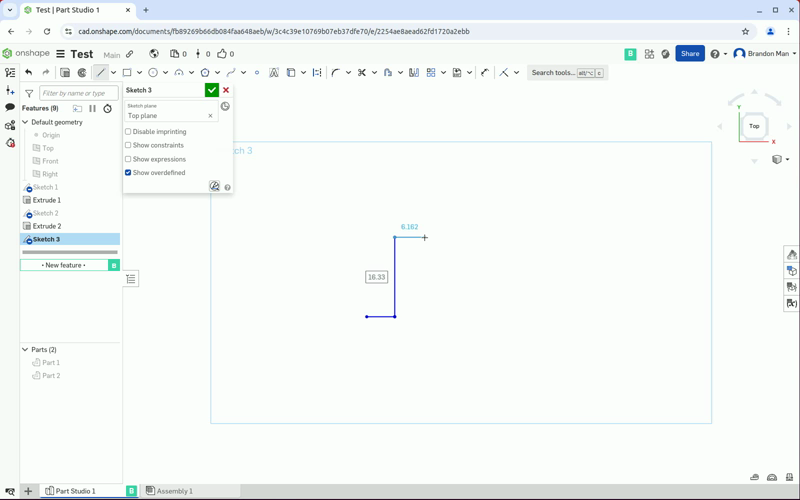
mouse_move(366, 237)
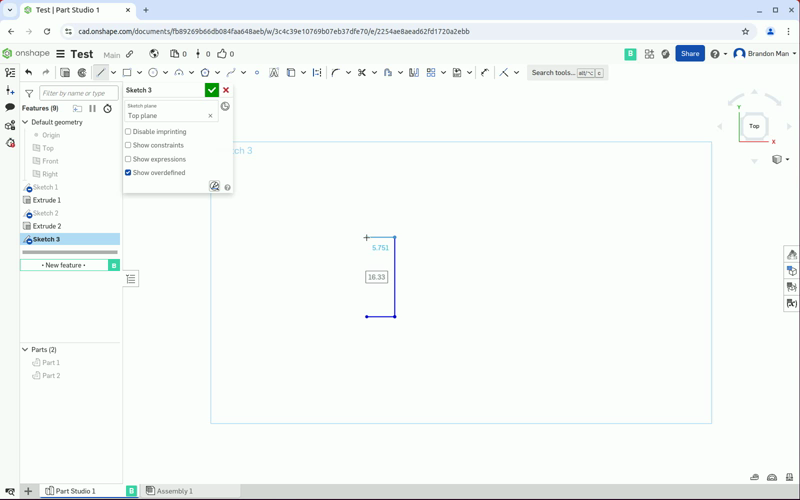
click(366, 237)
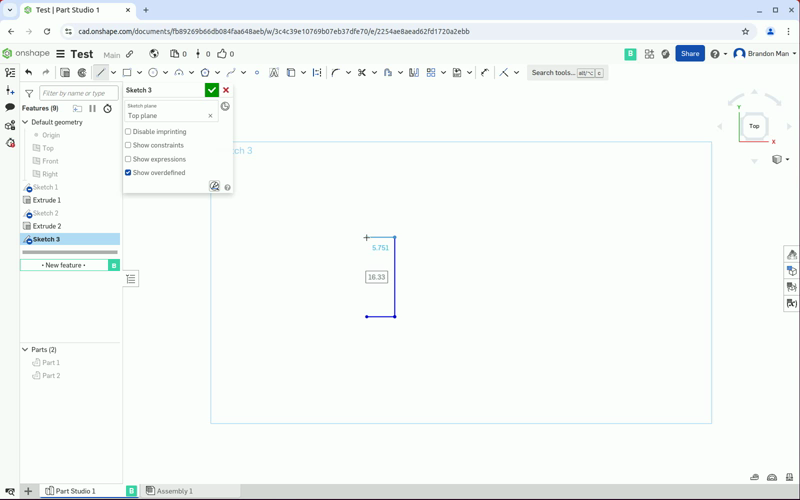
key_up(shift)
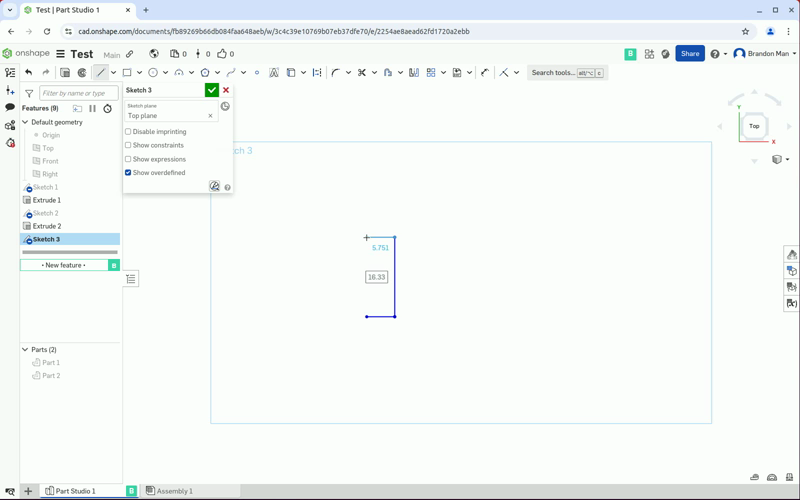
key_down(shift)
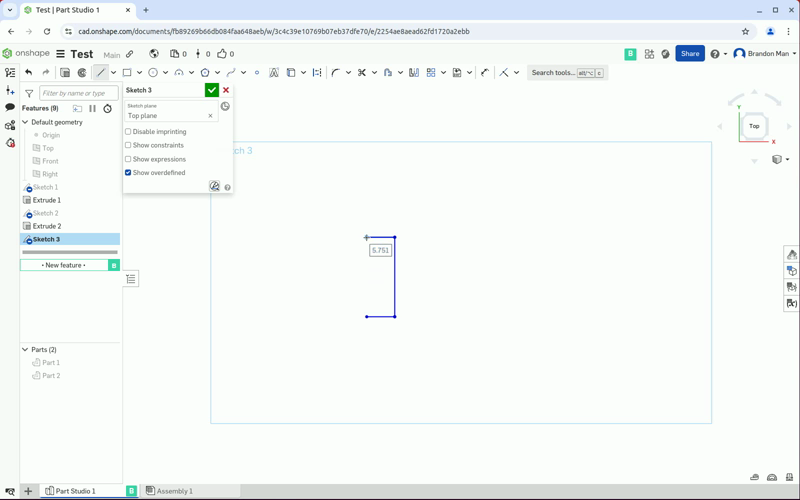
mouse_move(366, 316)
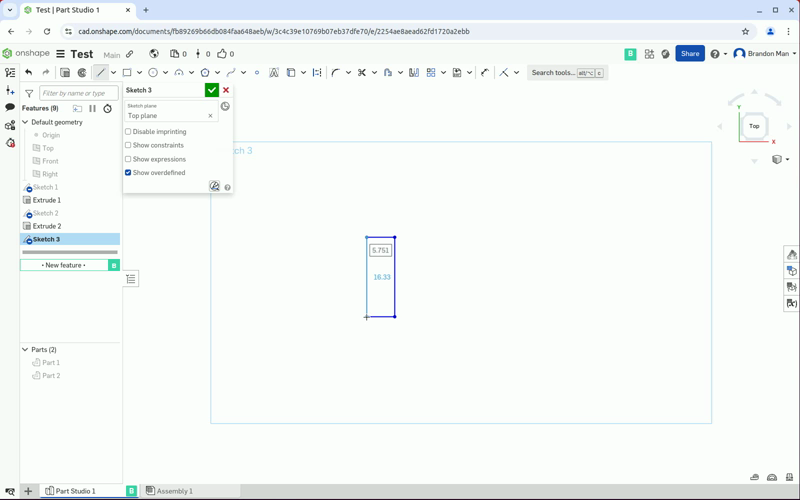
key_up(shift)
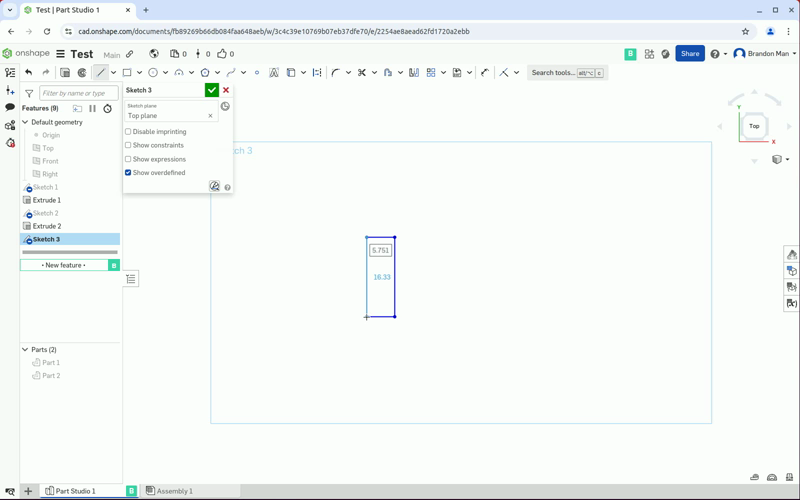
click(366, 316)
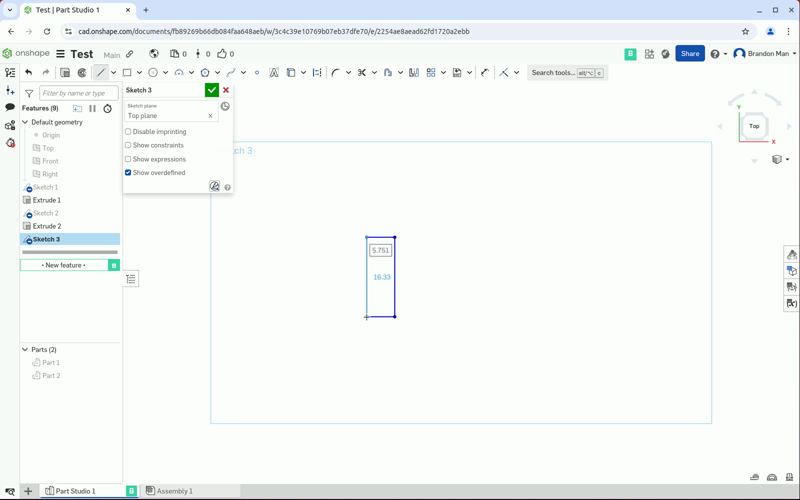
key(esc)
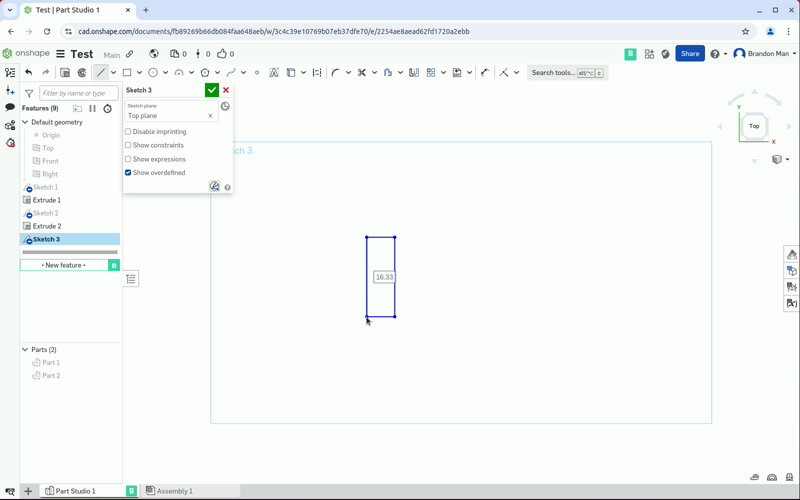
mouse_move(385, 307)
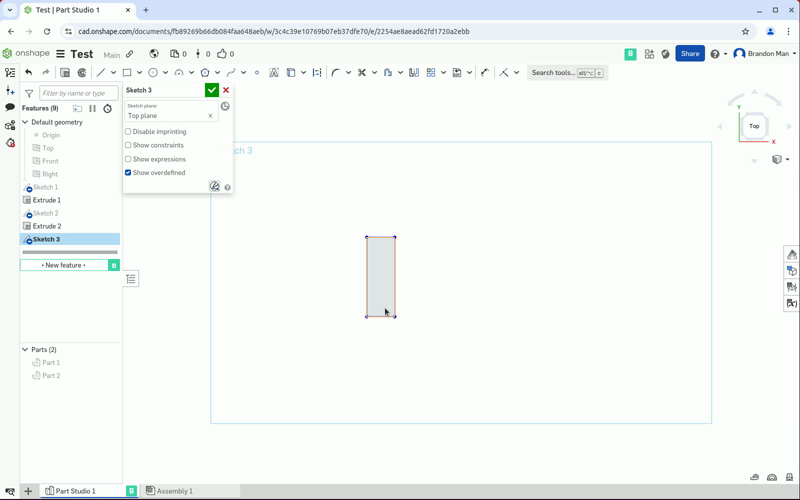
click(385, 307)
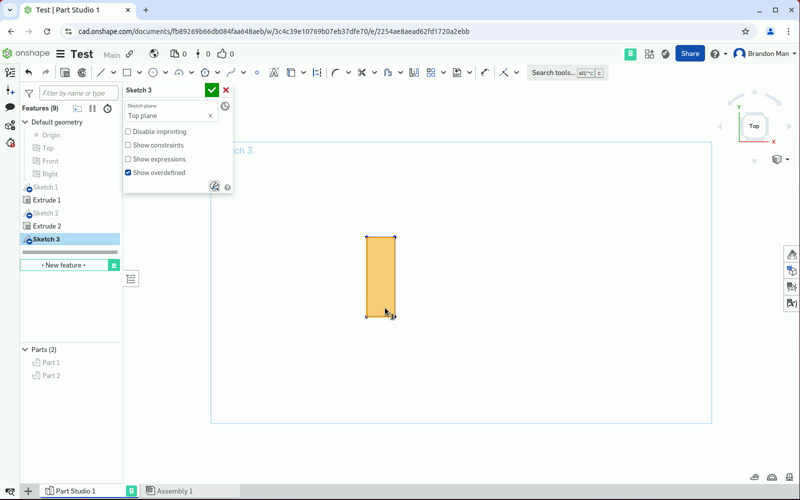
mouse_move(73, 352)
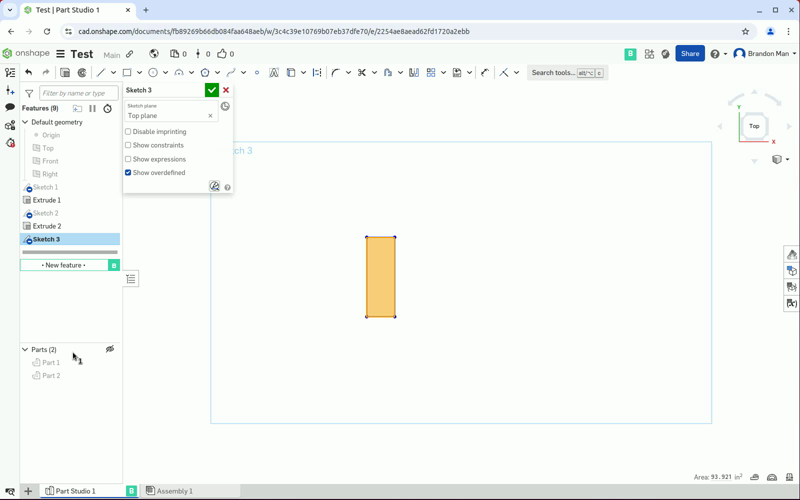
key(shift+y)
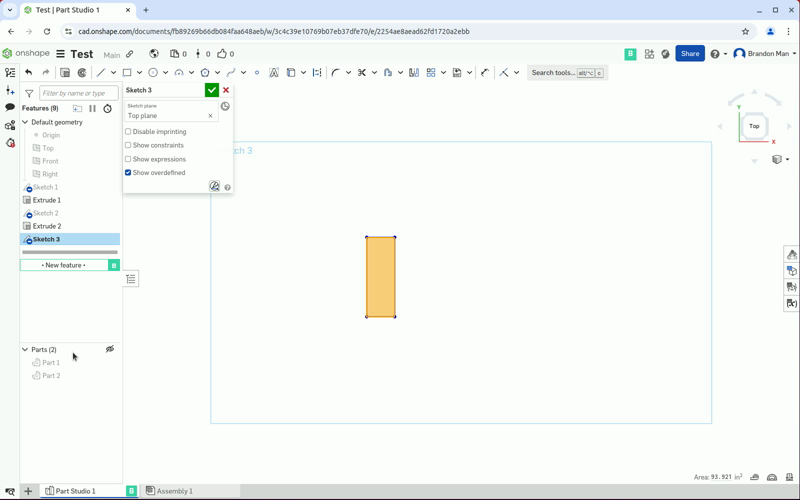
key(shift+e)
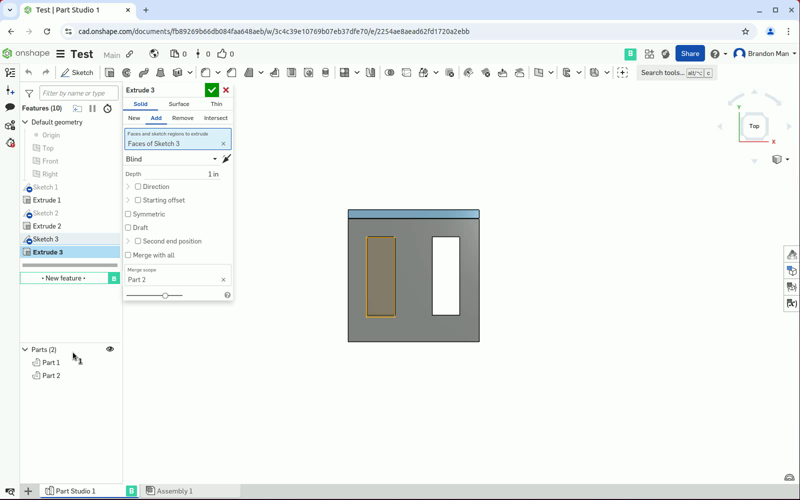
mouse_move(143, 106)
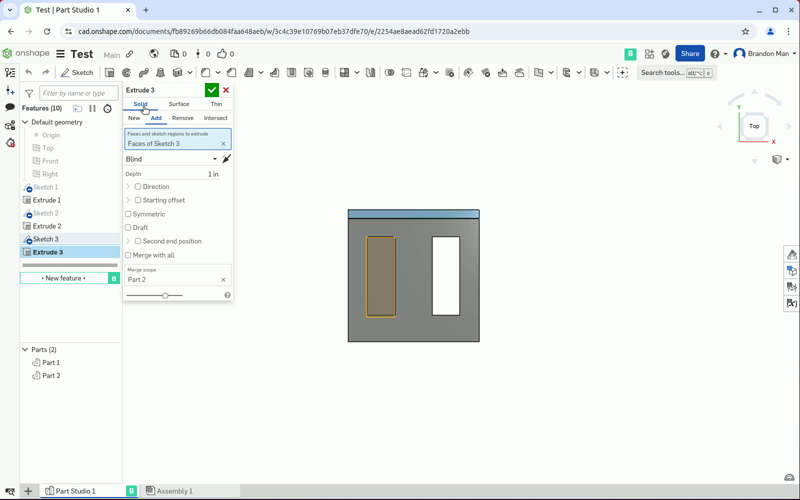
click(143, 106)
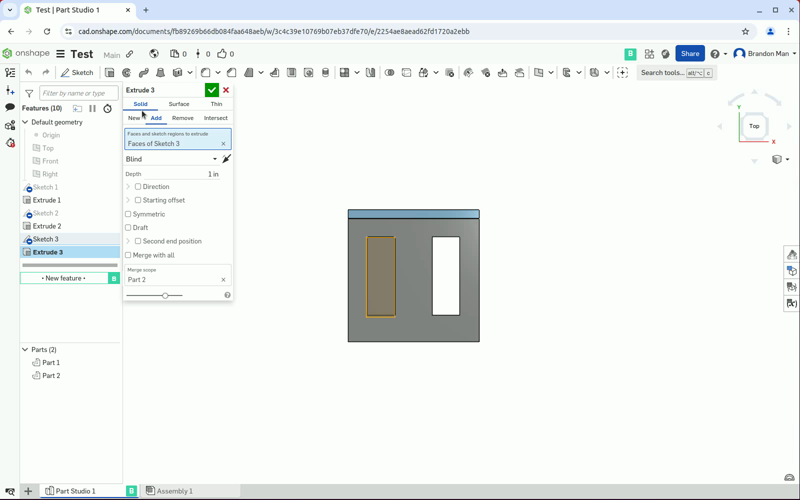
mouse_move(137, 120)
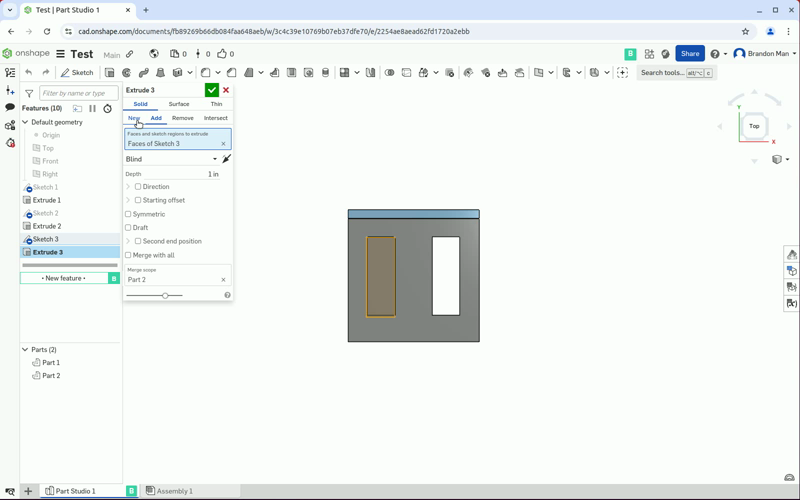
click(137, 120)
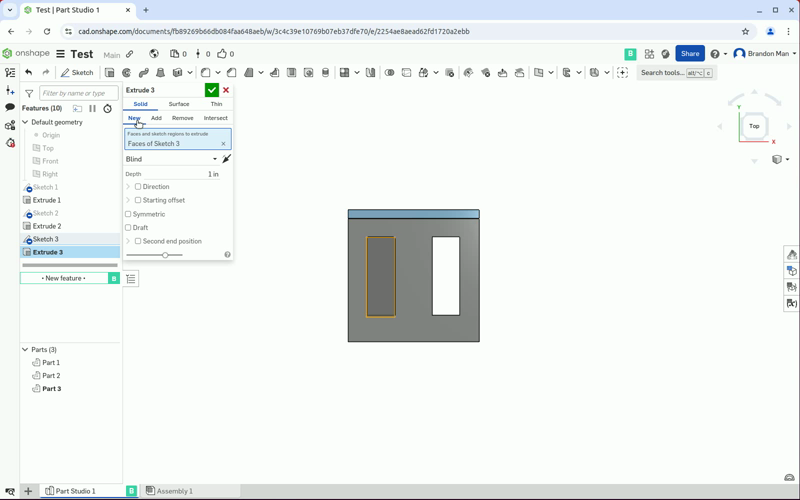
key(tab, 4)
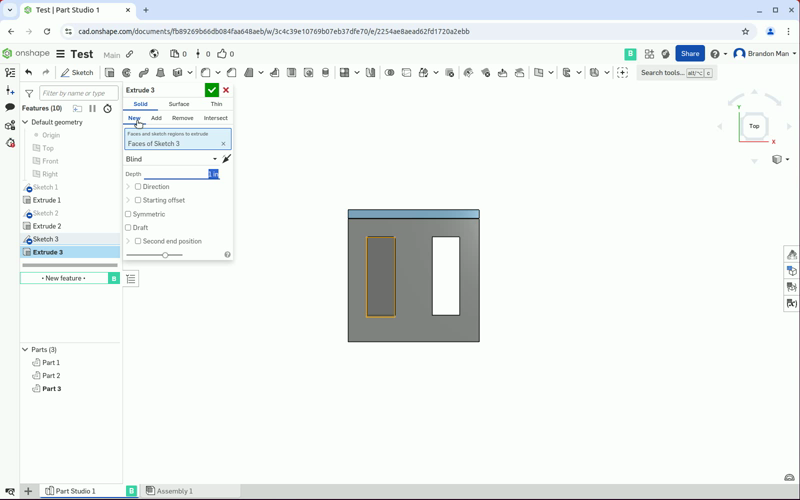
text(1.685)
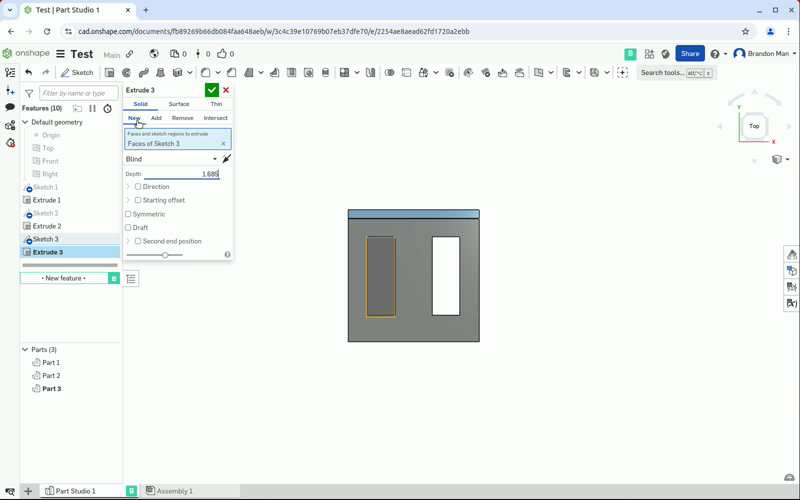
key(enter)
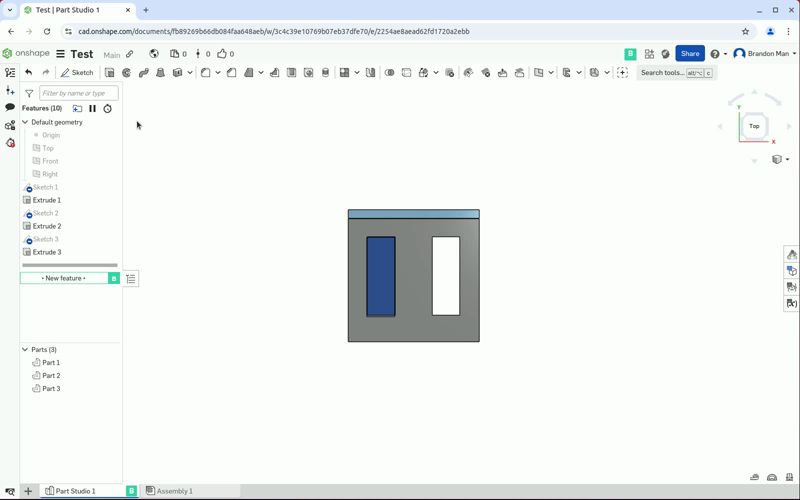
key(shift+h)
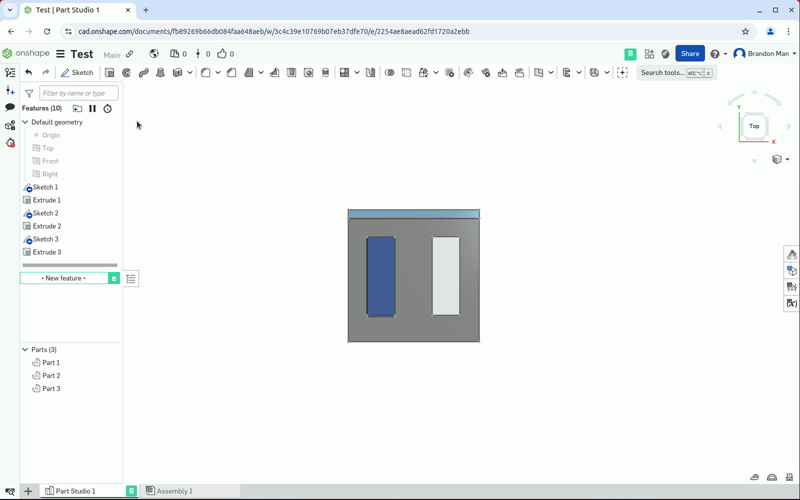
key(shift+h)
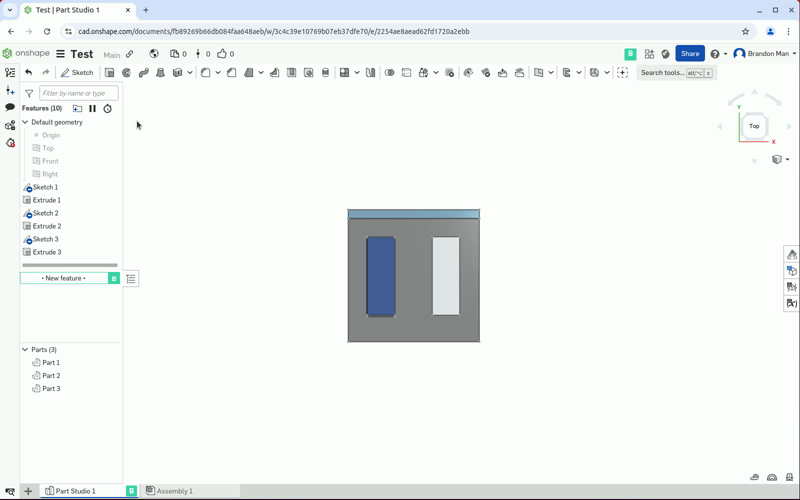
key(shift+7)
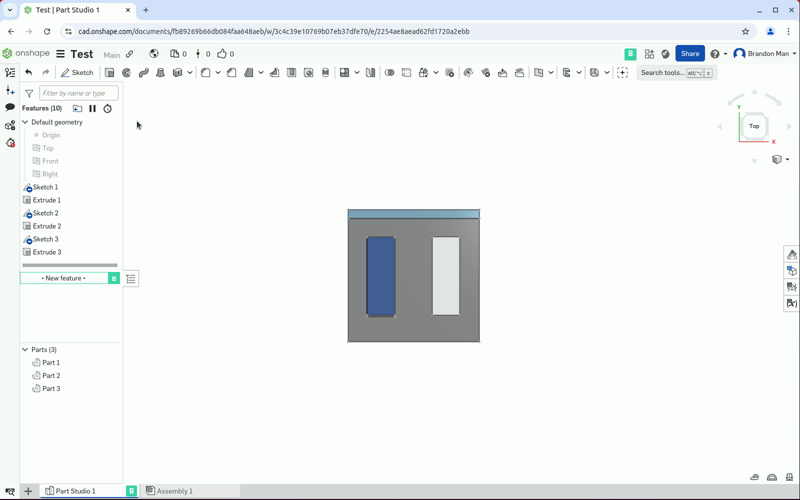
key(up, 3)
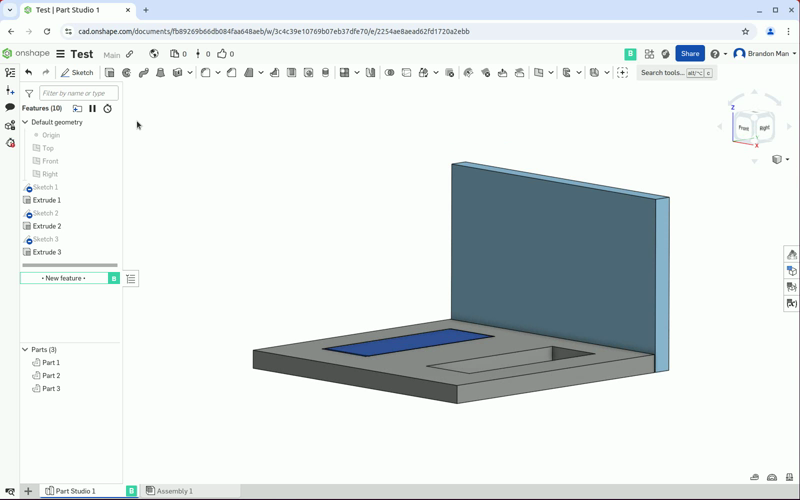
key(left, 3)
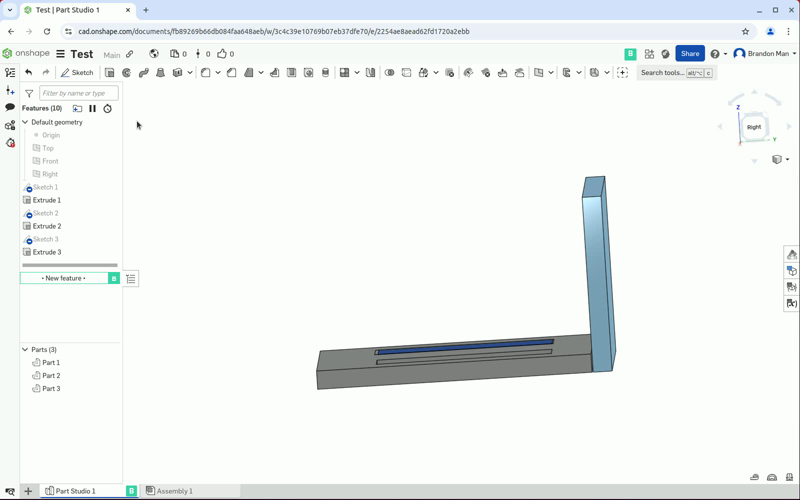
key(right, 3)
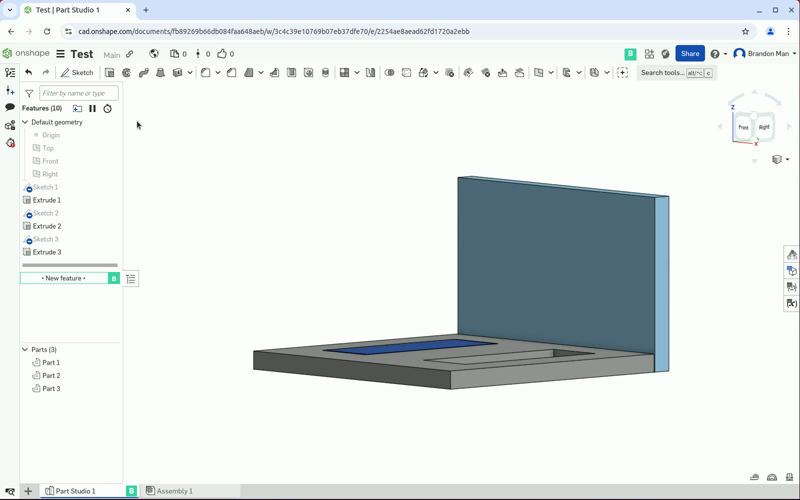
key(down, 3)
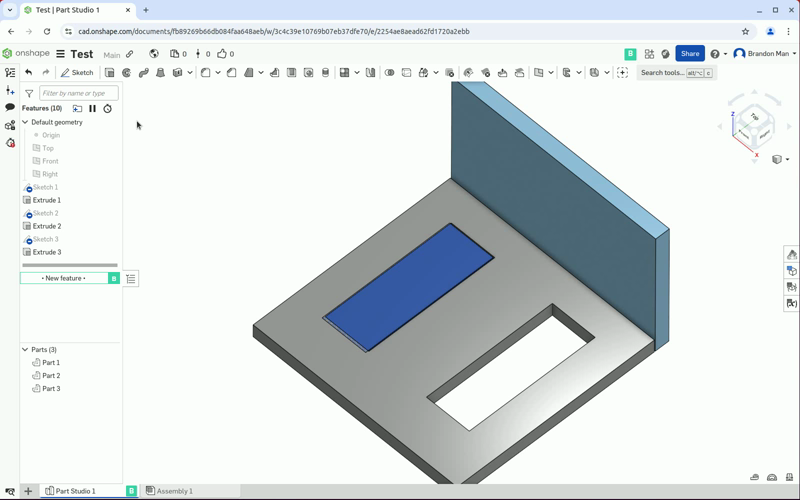
mouse_move(73, 189)
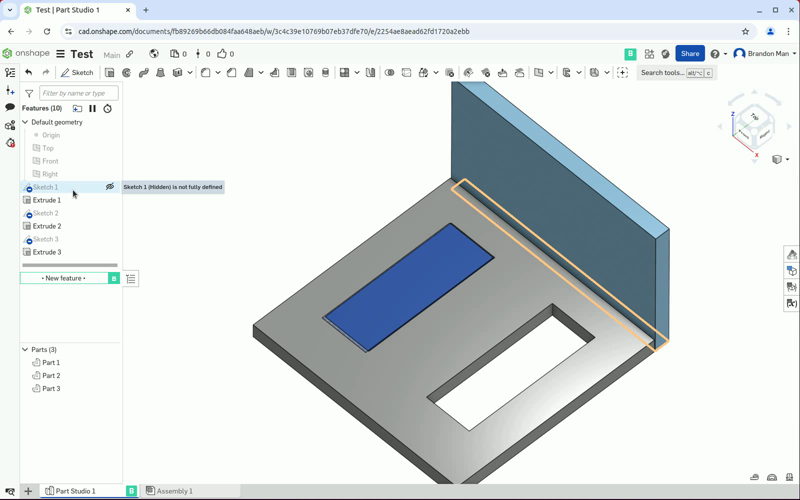
click(73, 189)